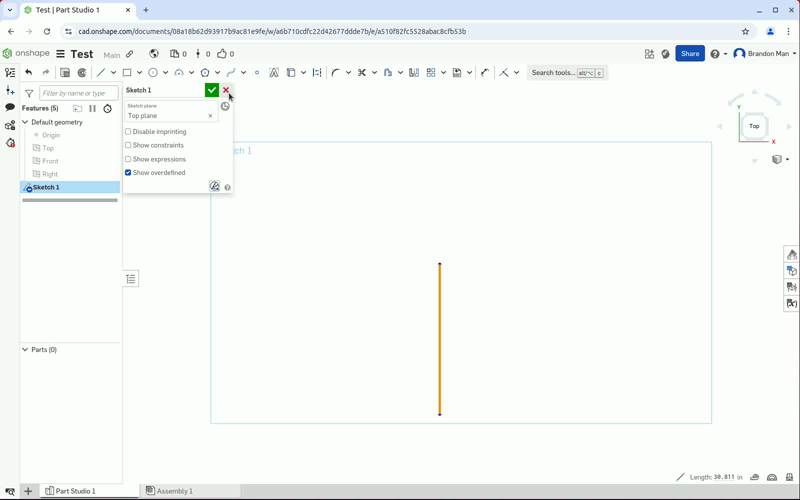
key(shift+h)
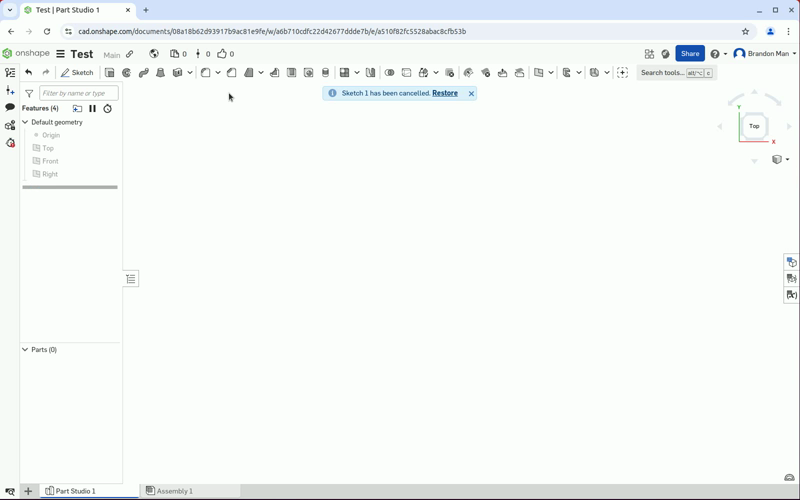
mouse_move(73, 352)
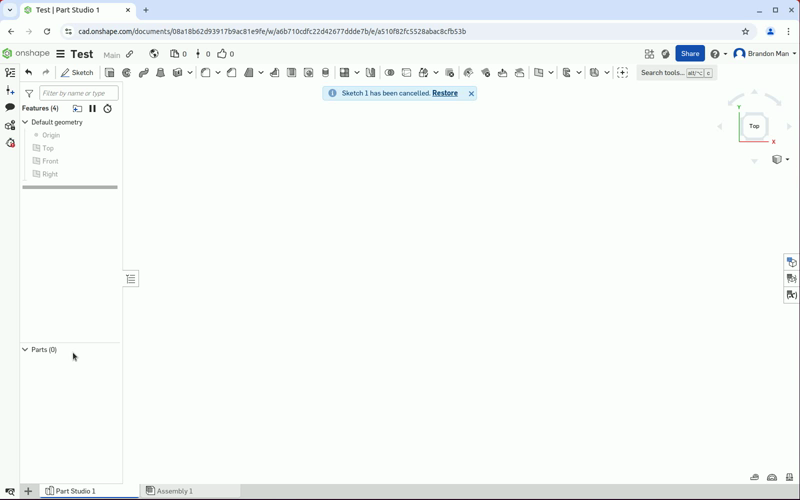
key(y)
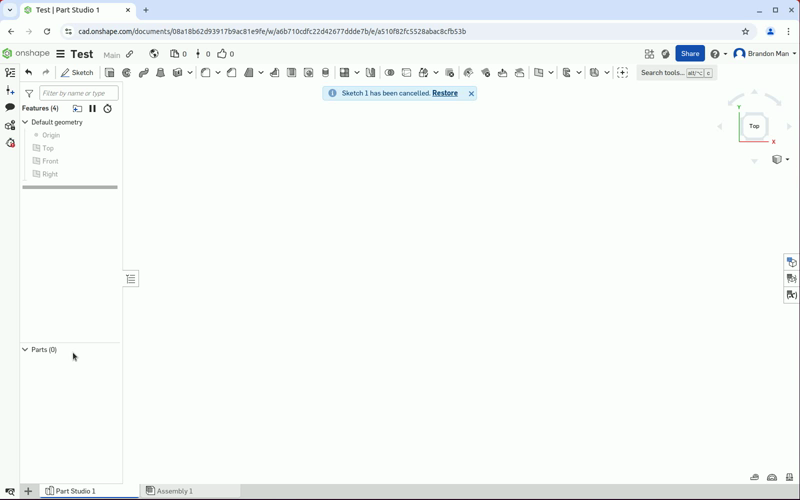
key(shift+p)
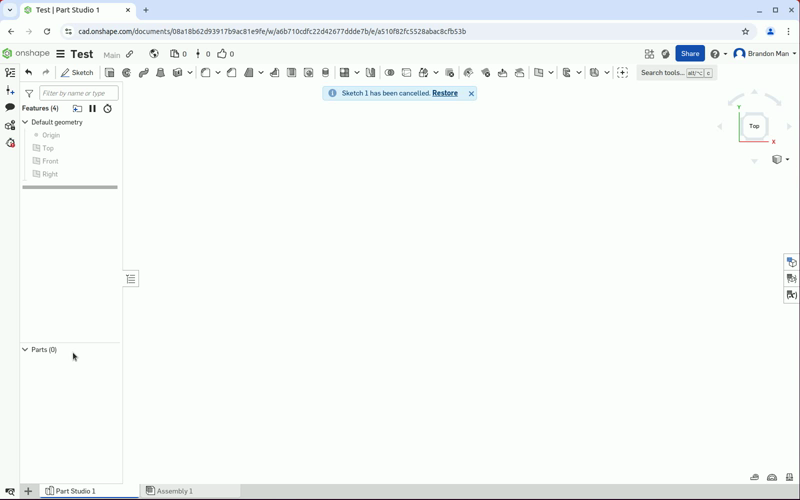
key(space)
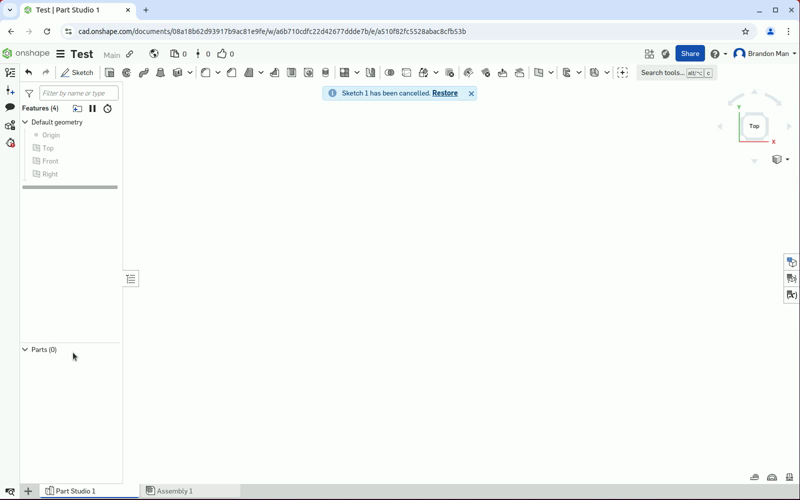
key_down(shift)
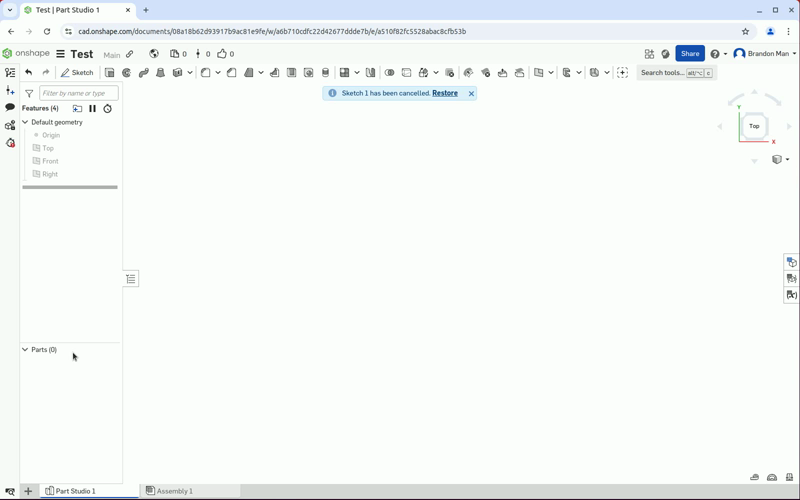
key(up)
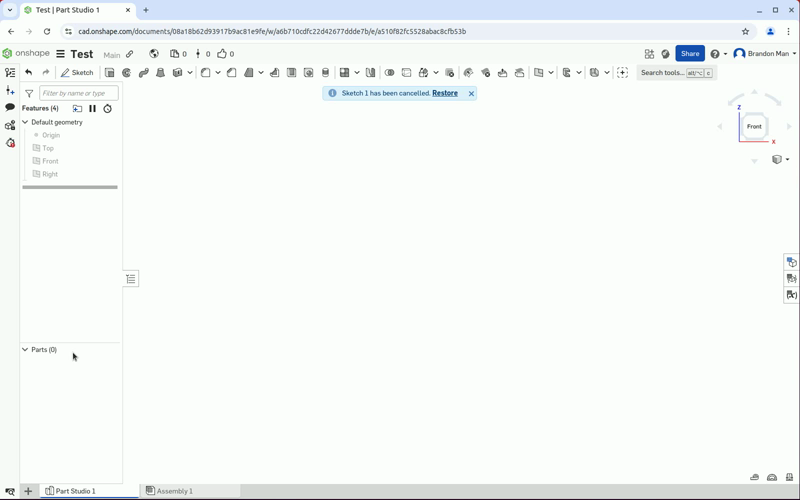
key_up(shift)
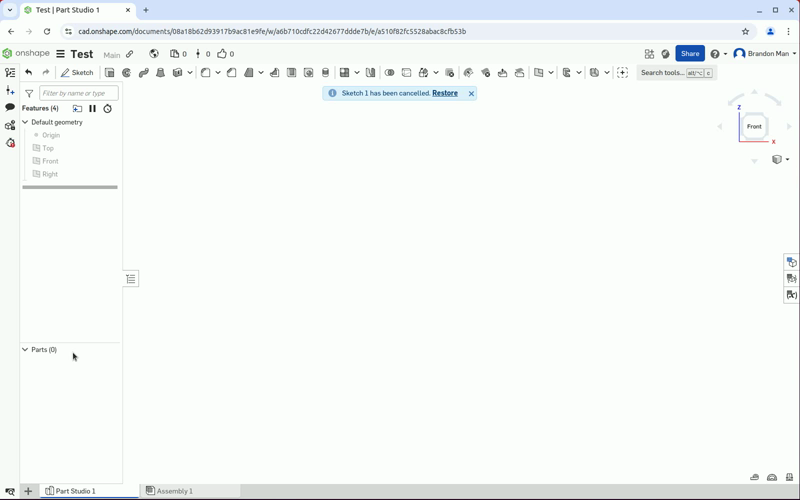
mouse_move(73, 352)
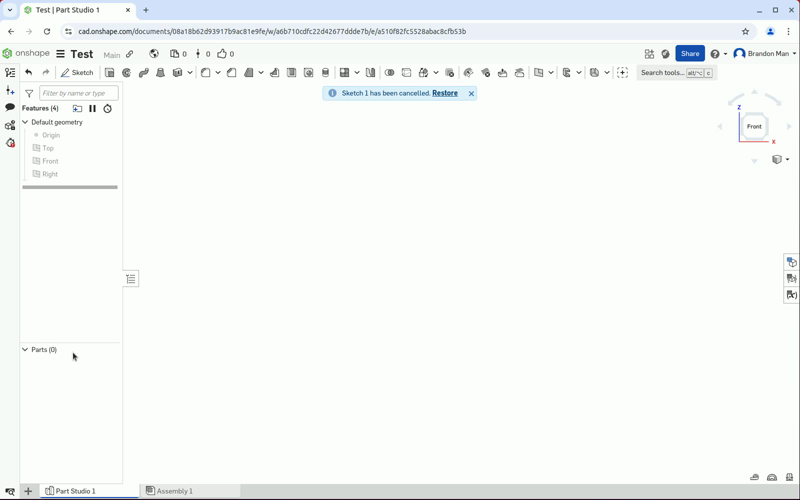
key(shift+y)
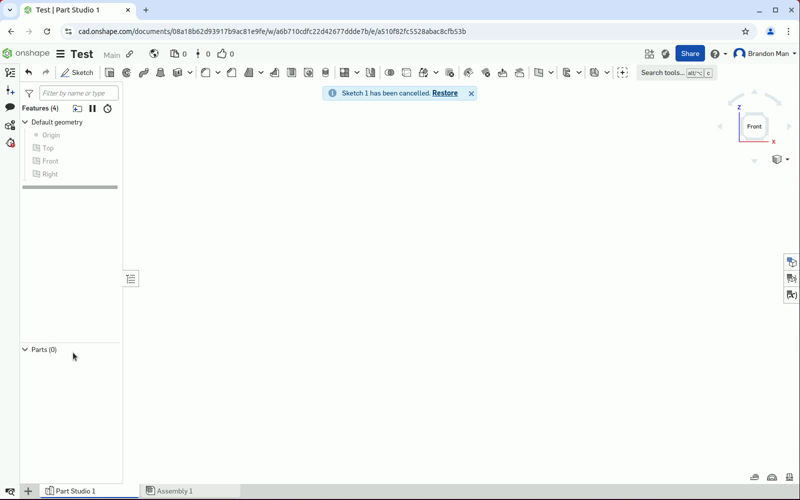
key(shift+s)
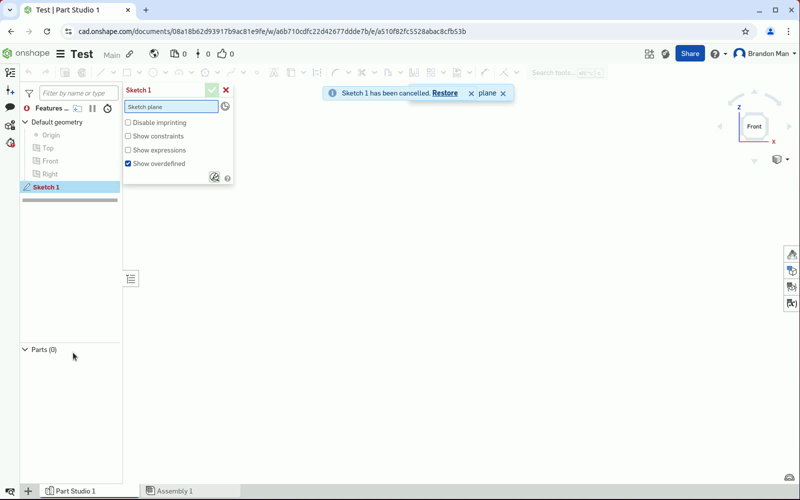
mouse_move(73, 163)
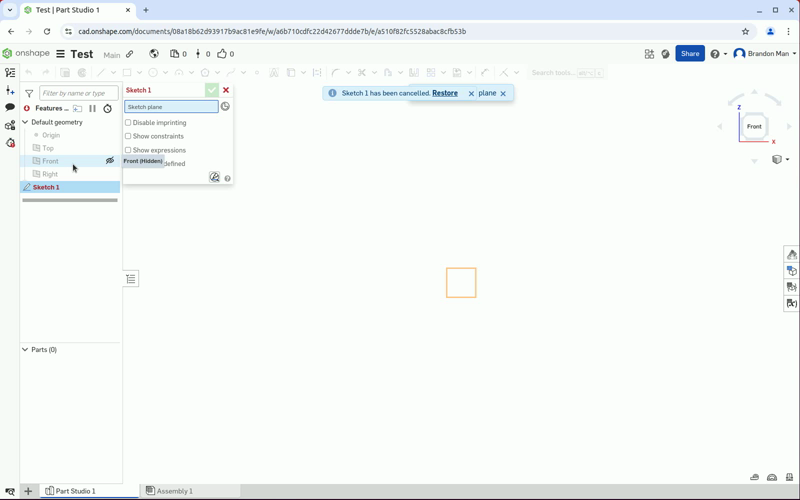
click(73, 163)
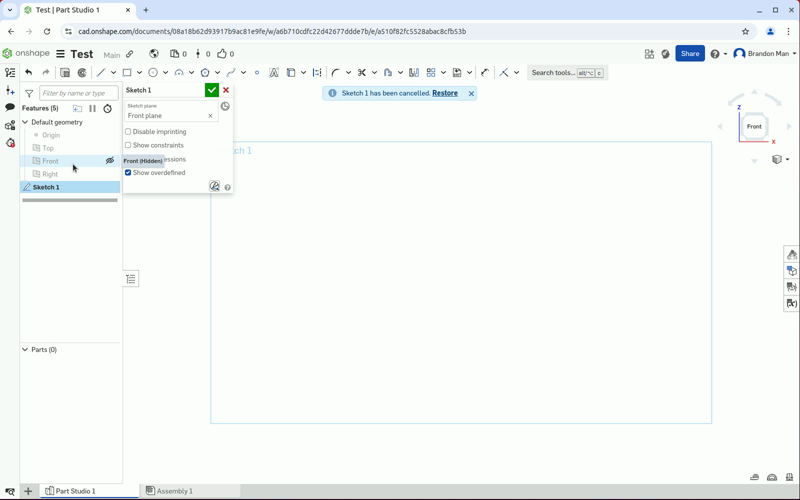
mouse_move(73, 352)
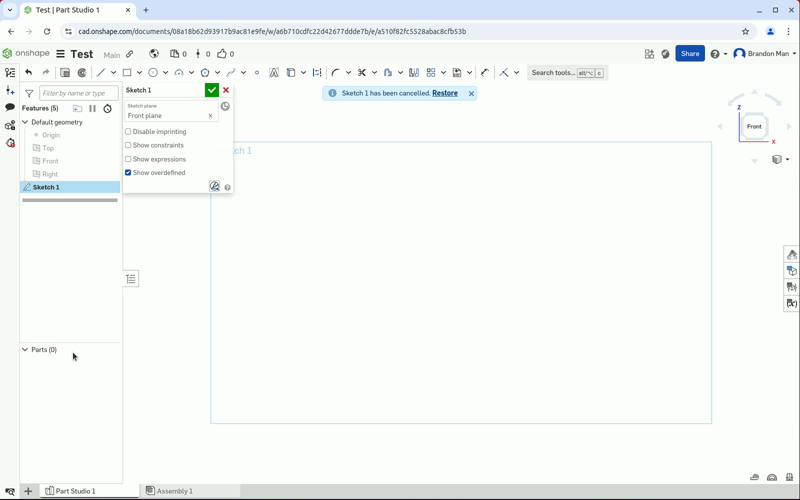
key(y)
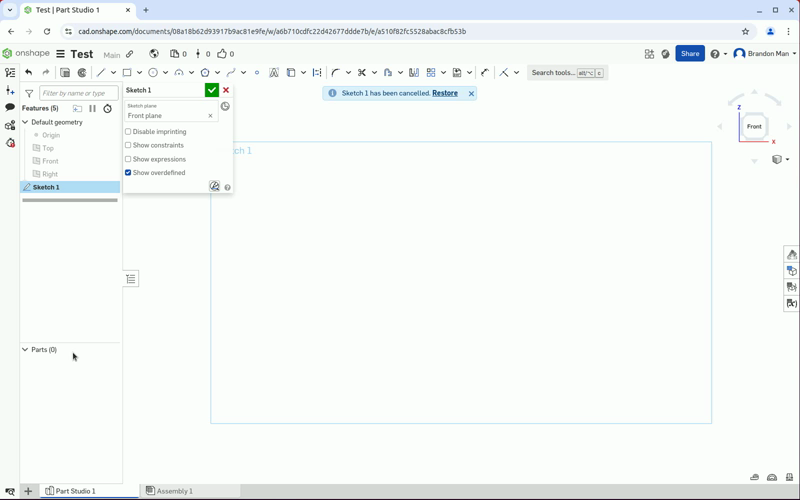
key(l)
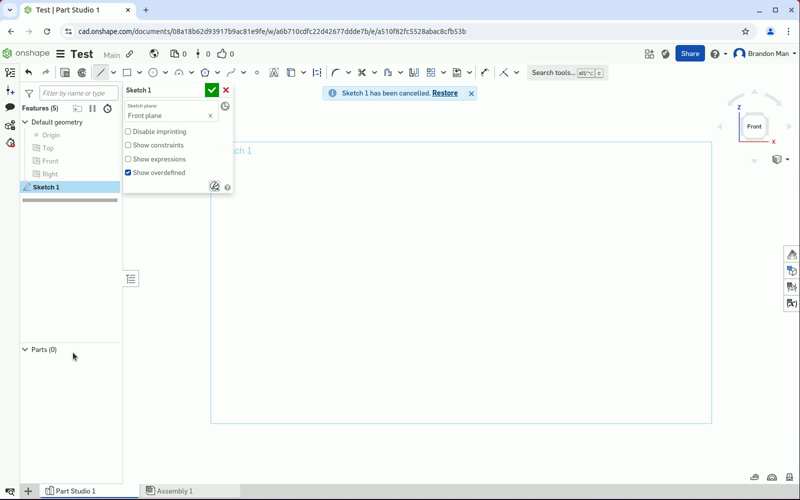
key_down(shift)
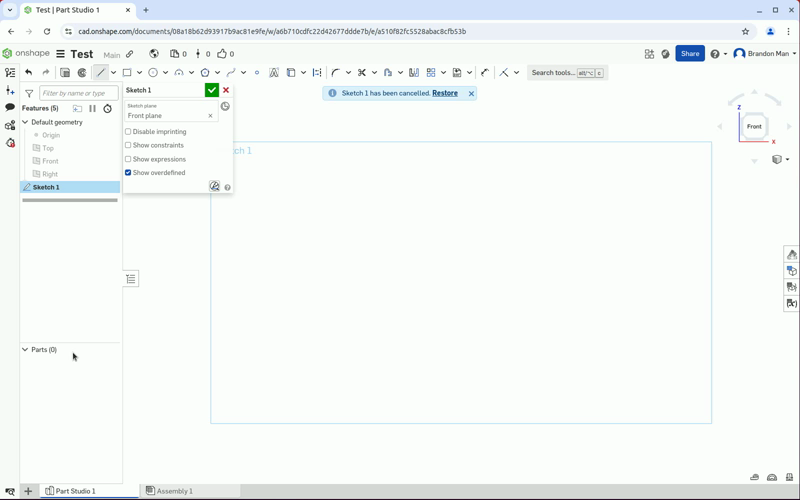
mouse_move(460, 291)
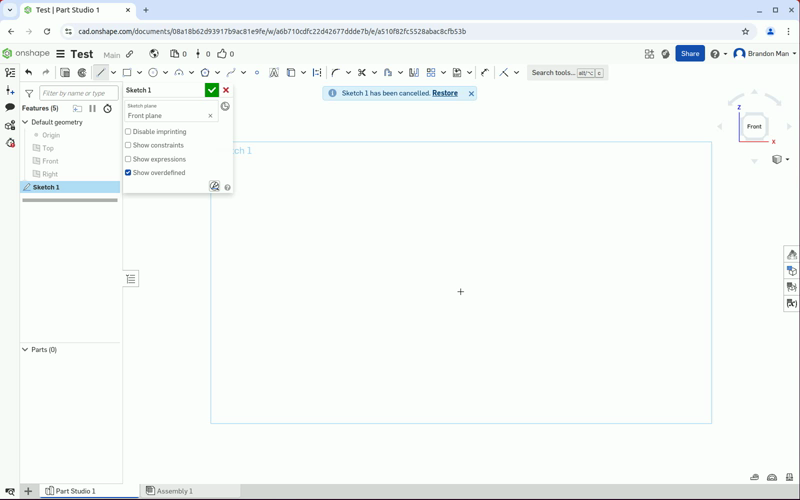
click(460, 291)
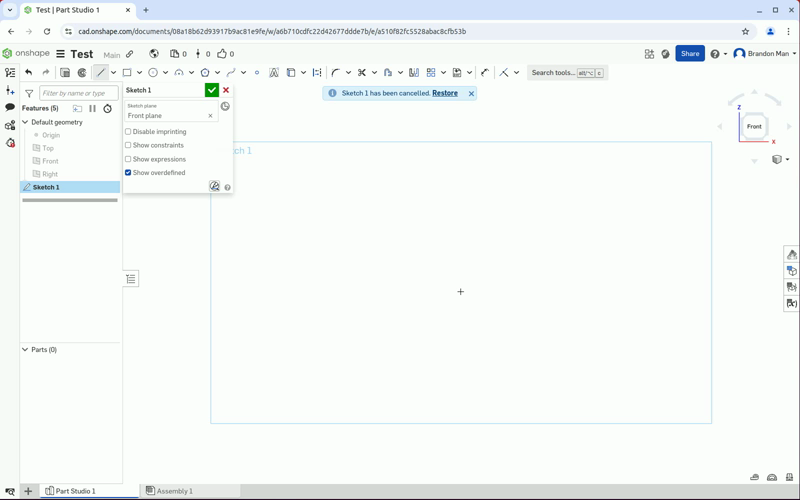
key_up(shift)
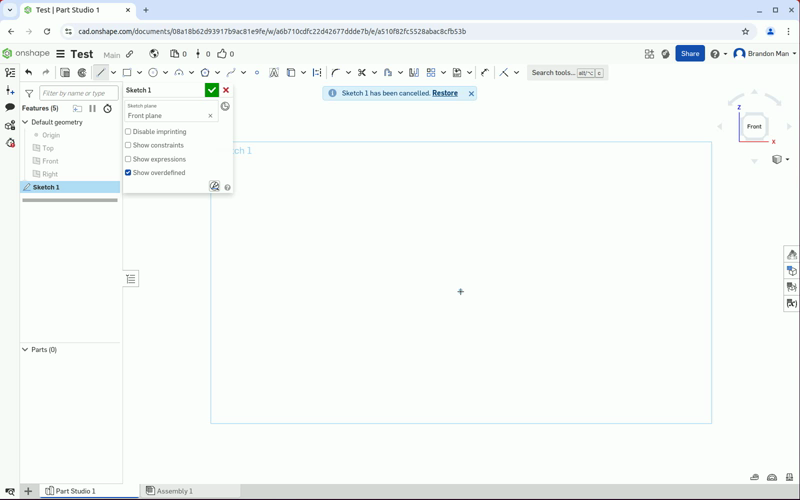
key_down(shift)
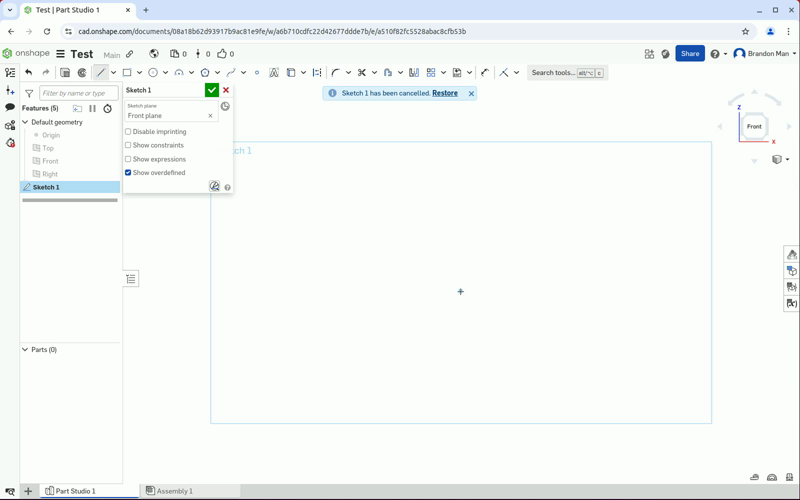
mouse_move(490, 291)
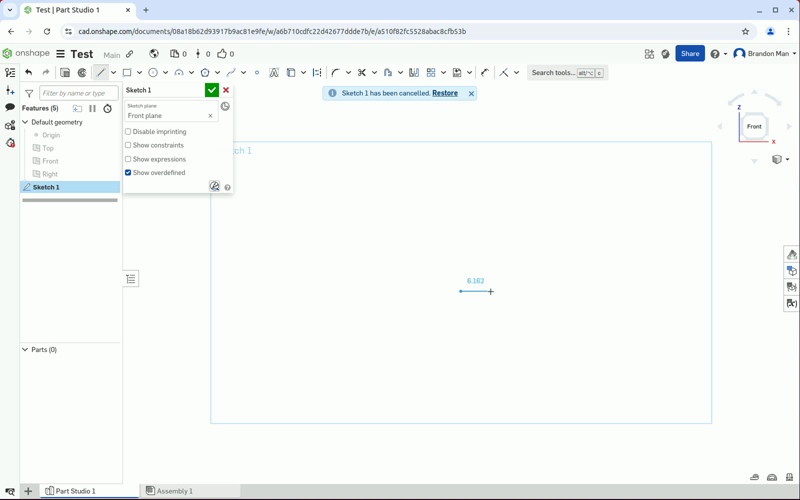
mouse_move(479, 291)
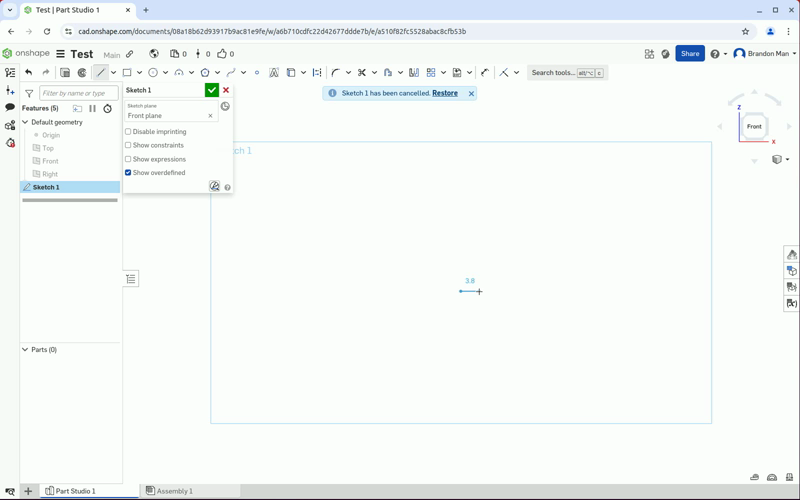
click(479, 291)
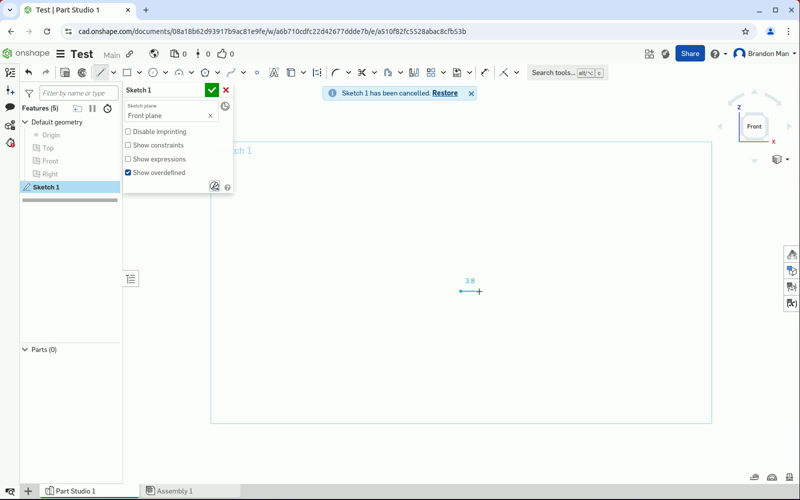
key_up(shift)
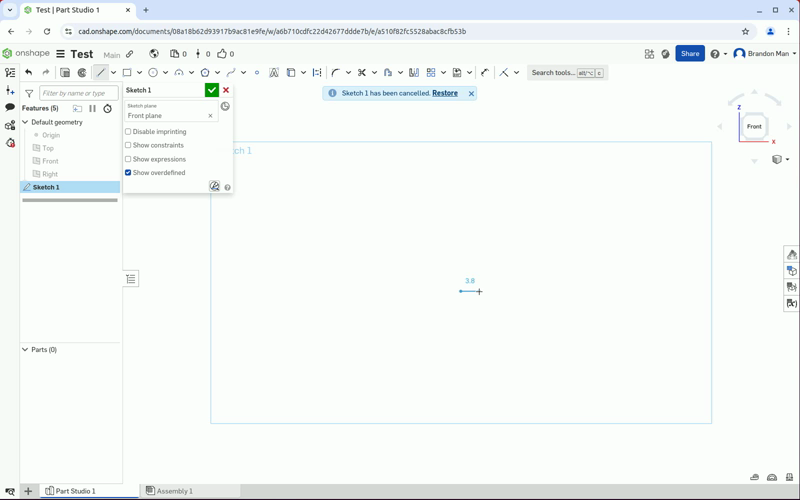
key_down(shift)
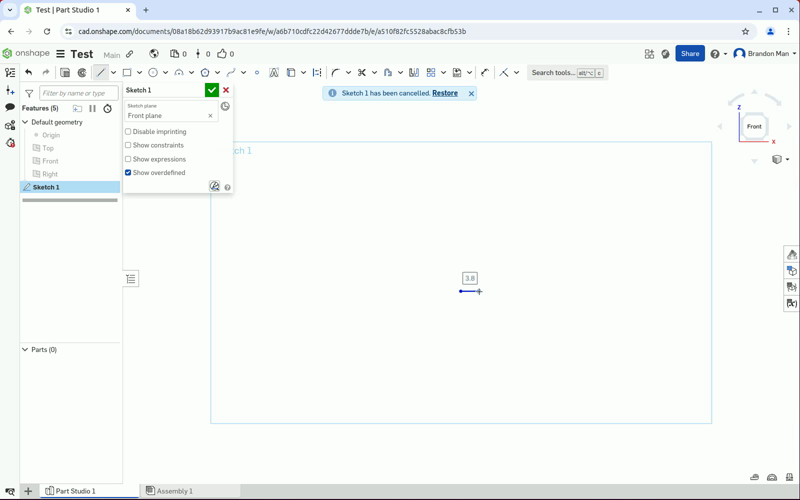
mouse_move(509, 291)
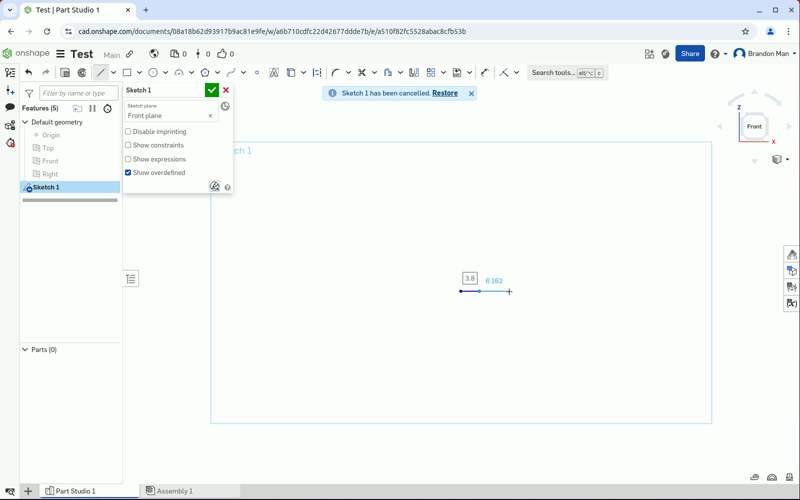
mouse_move(479, 282)
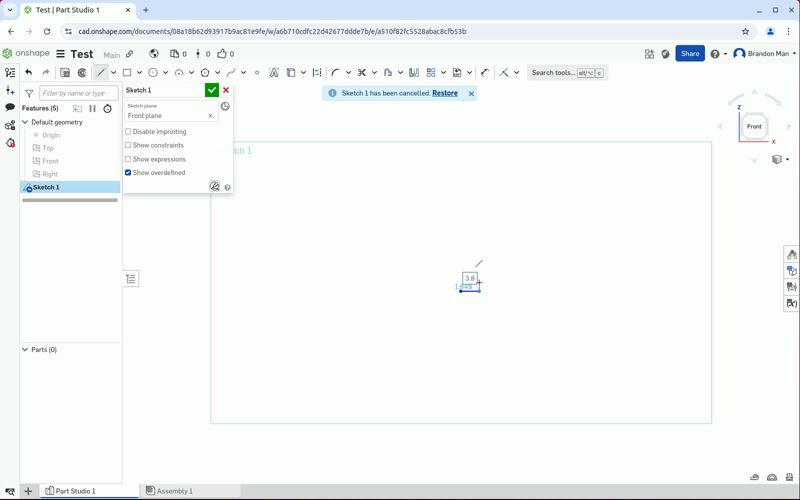
click(479, 282)
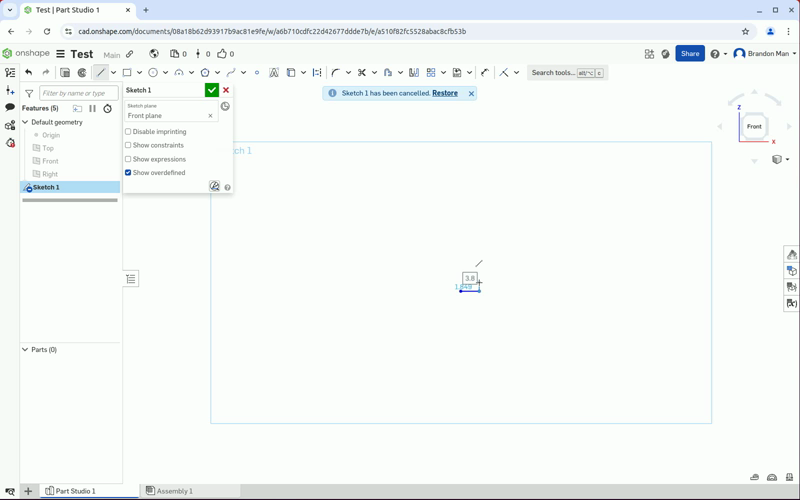
key_up(shift)
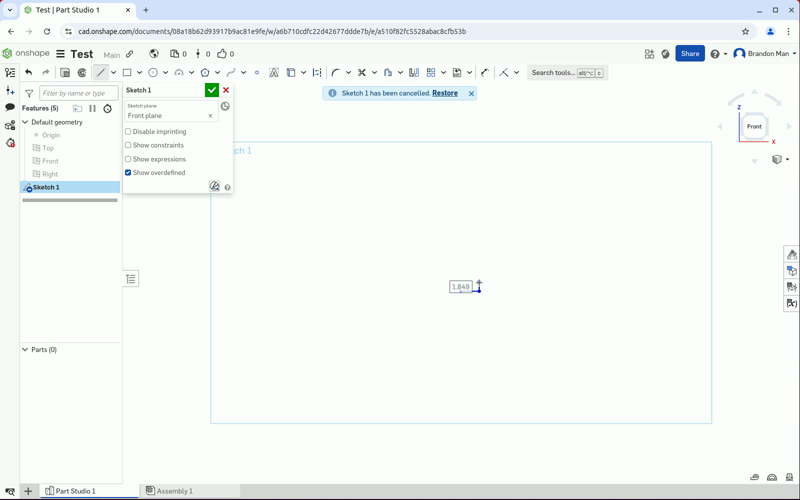
key_down(shift)
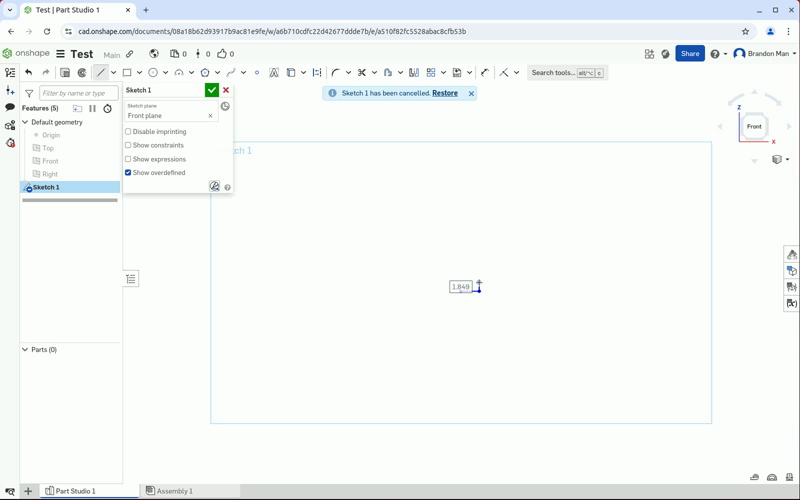
mouse_move(509, 282)
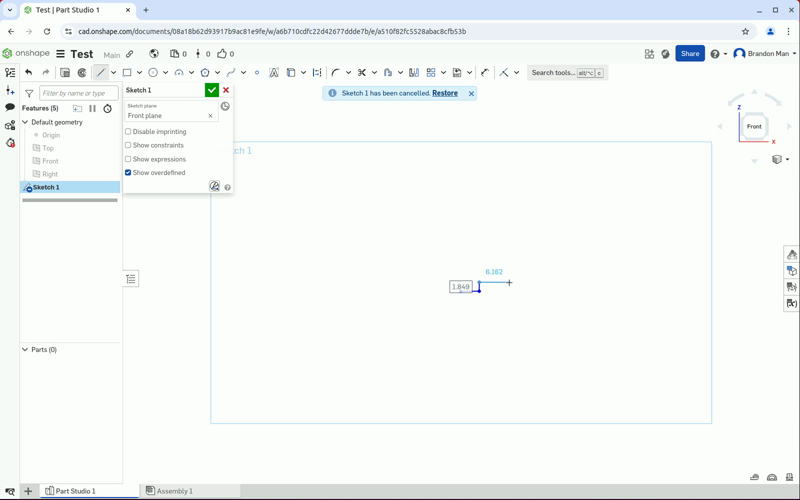
mouse_move(460, 282)
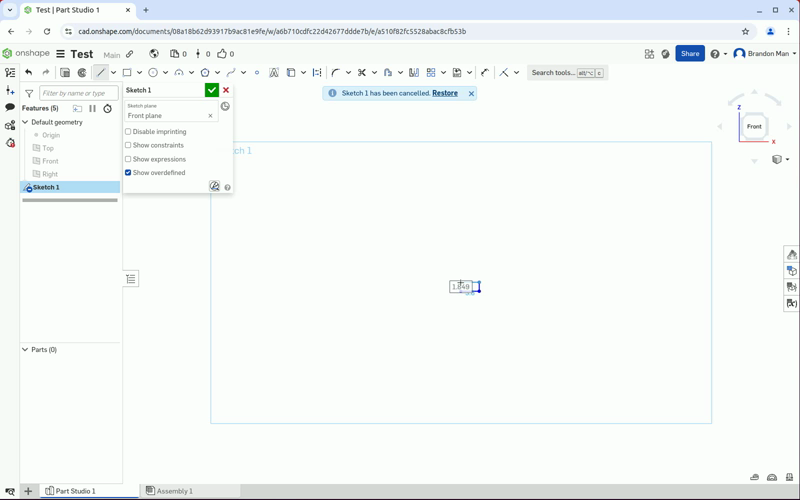
click(460, 282)
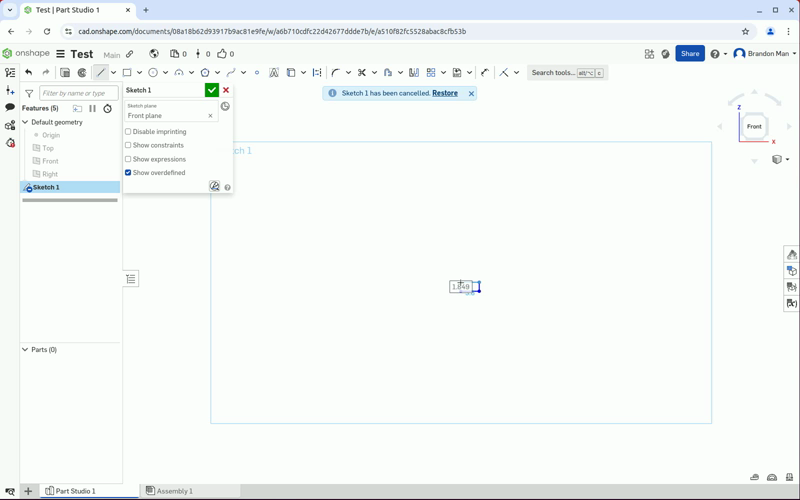
key_up(shift)
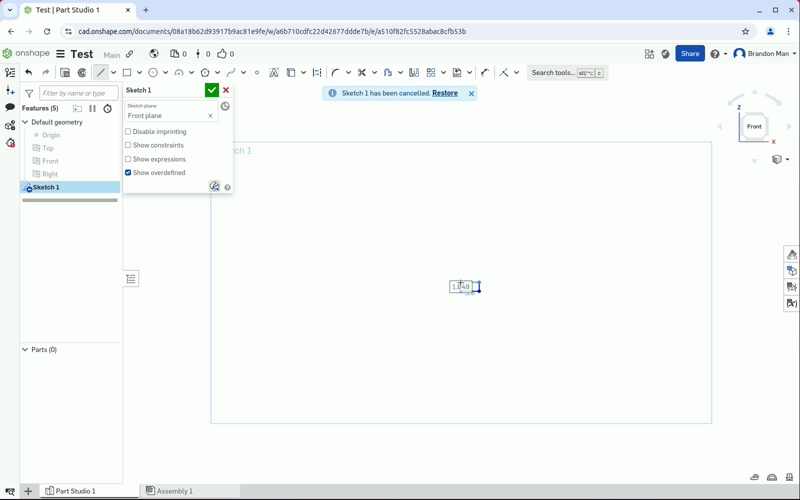
mouse_move(490, 282)
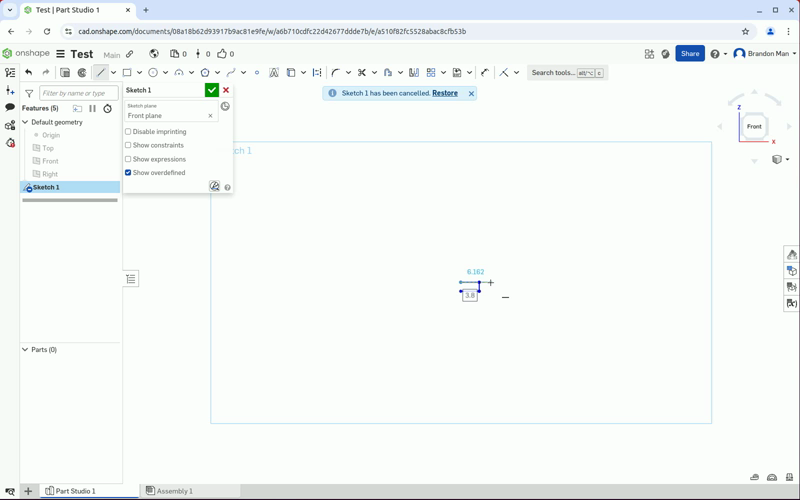
key_down(shift)
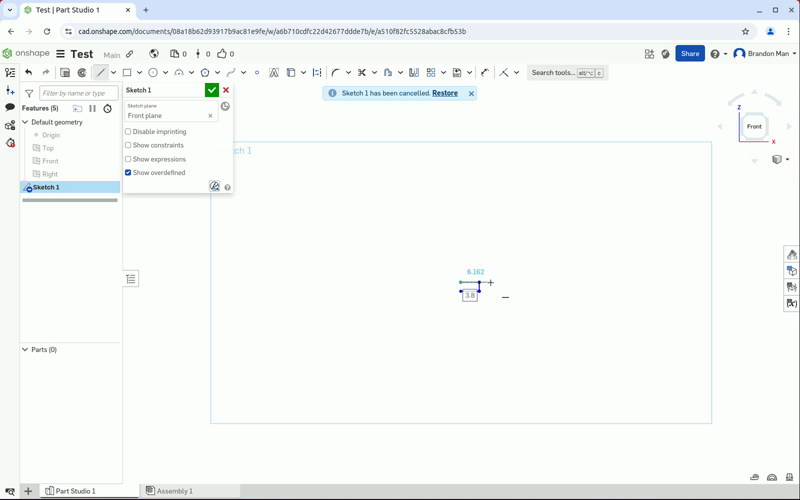
mouse_move(460, 291)
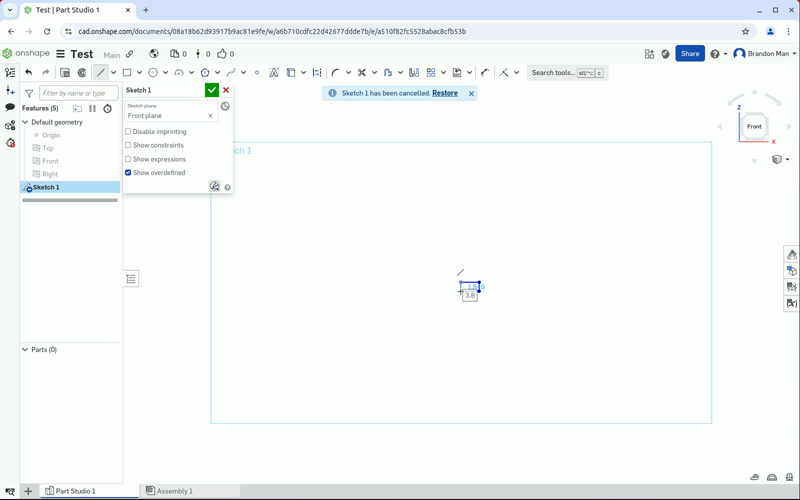
key_up(shift)
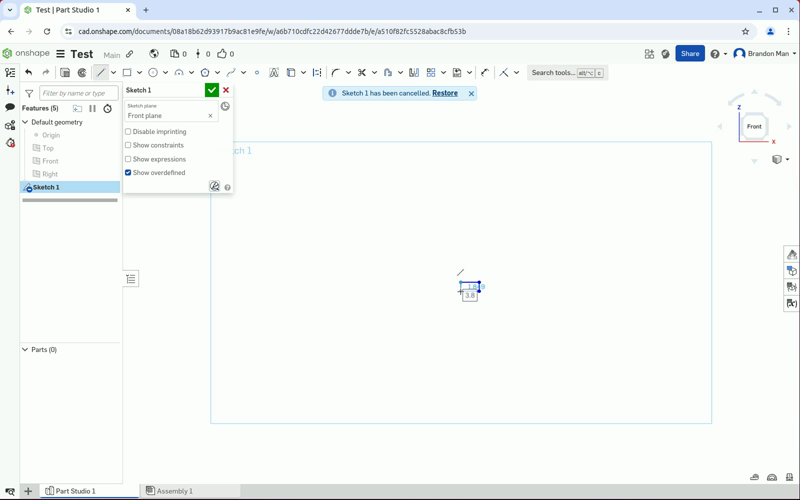
click(460, 291)
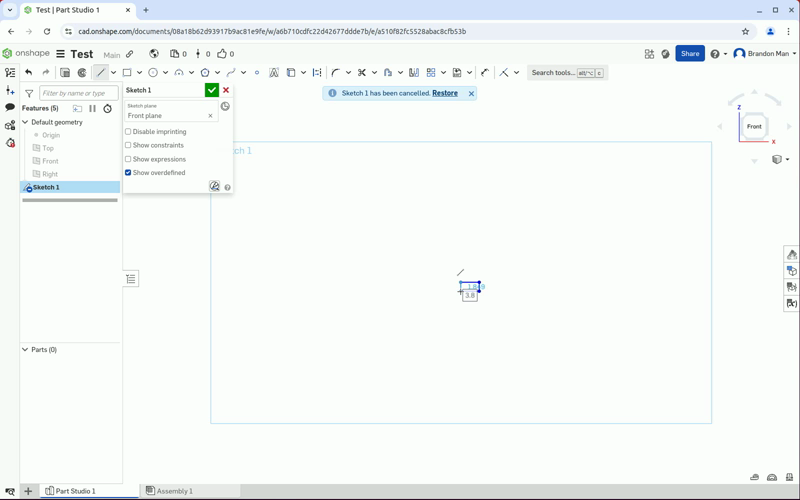
key(esc)
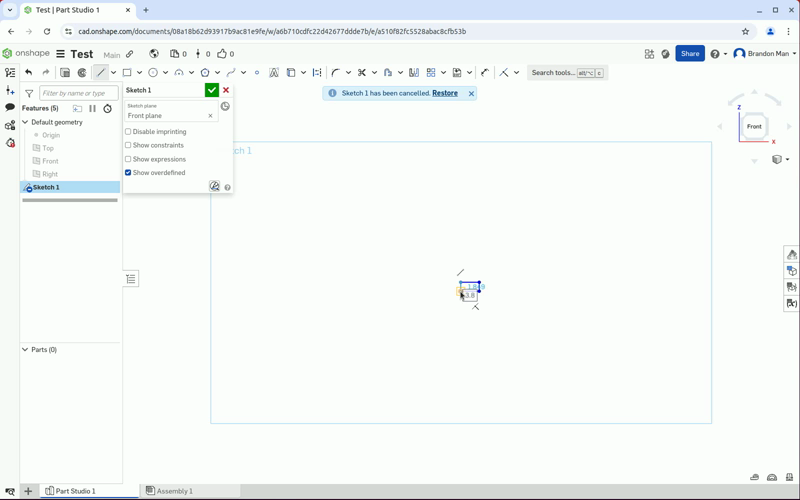
key(l)
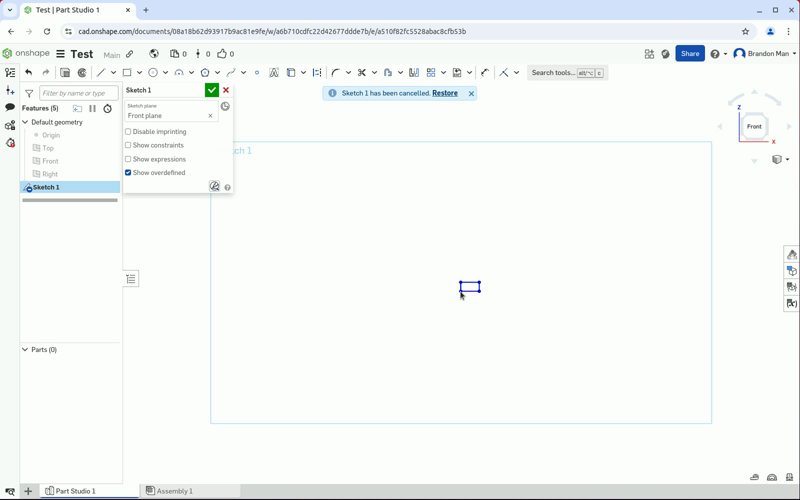
key_down(shift)
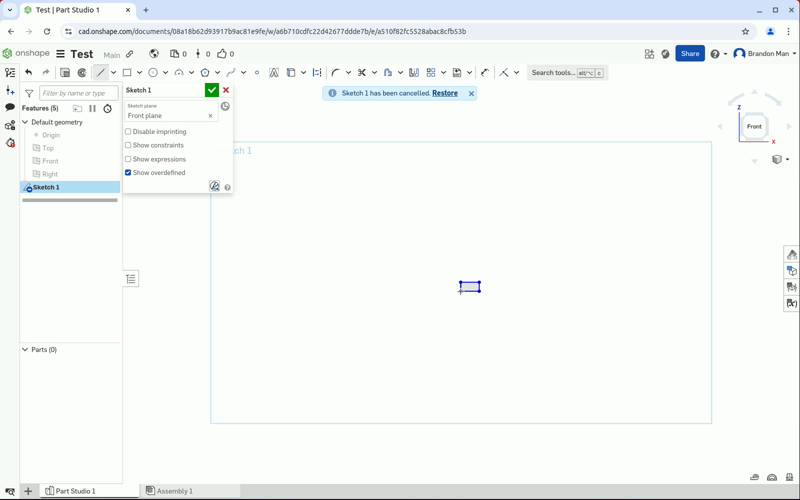
mouse_move(461, 290)
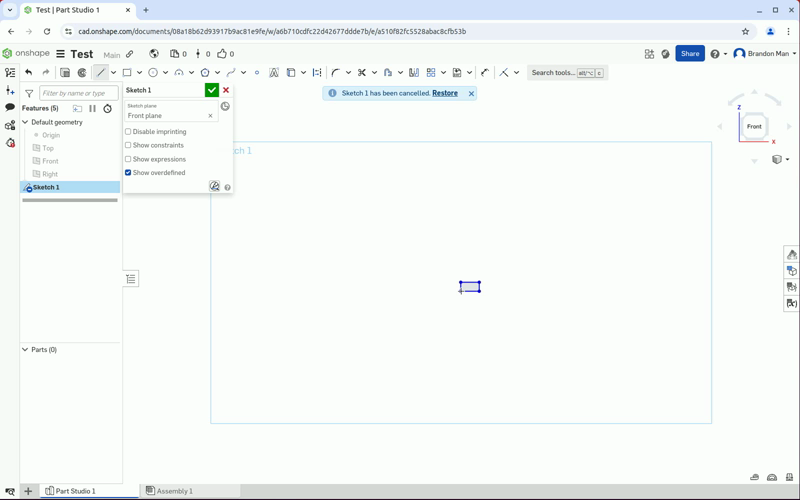
scroll(6)
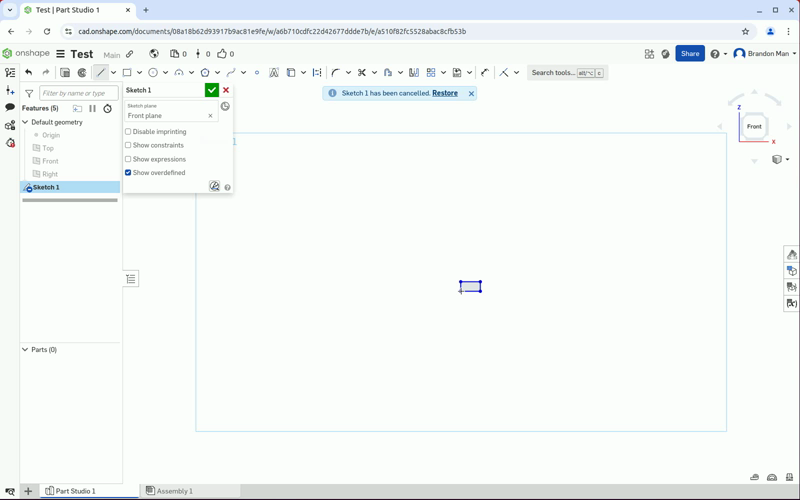
scroll(6)
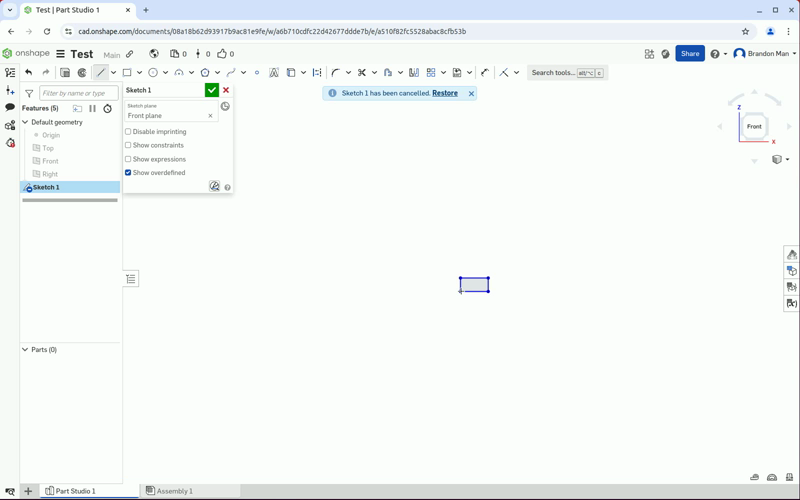
scroll(6)
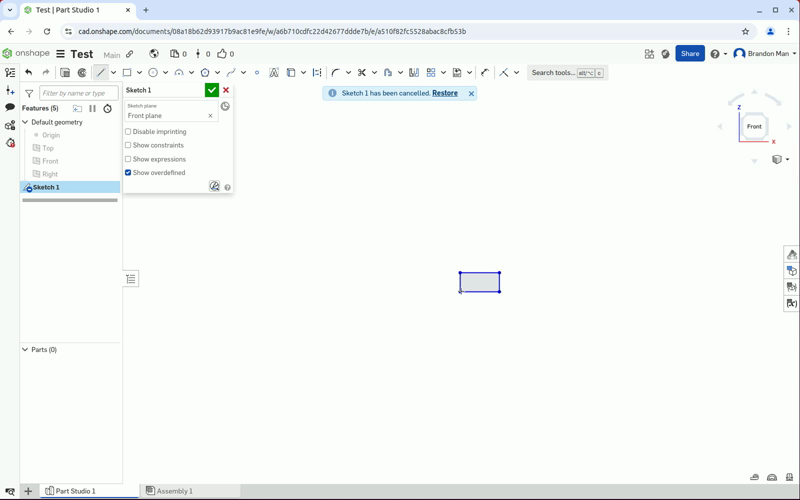
scroll(6)
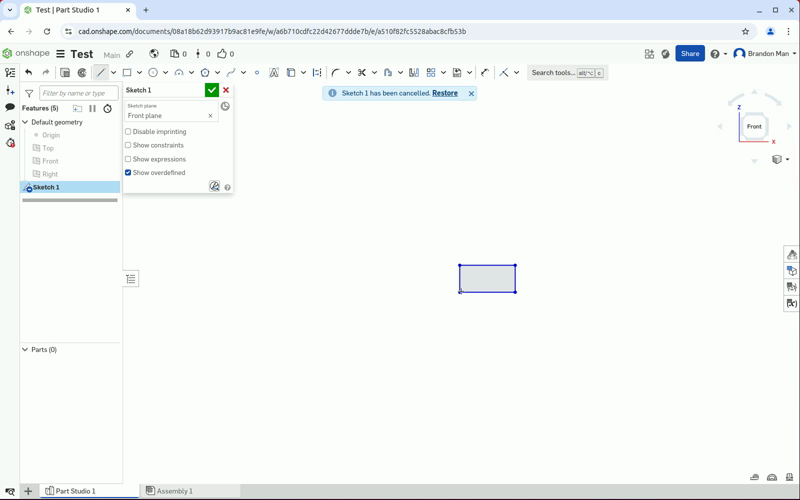
scroll(6)
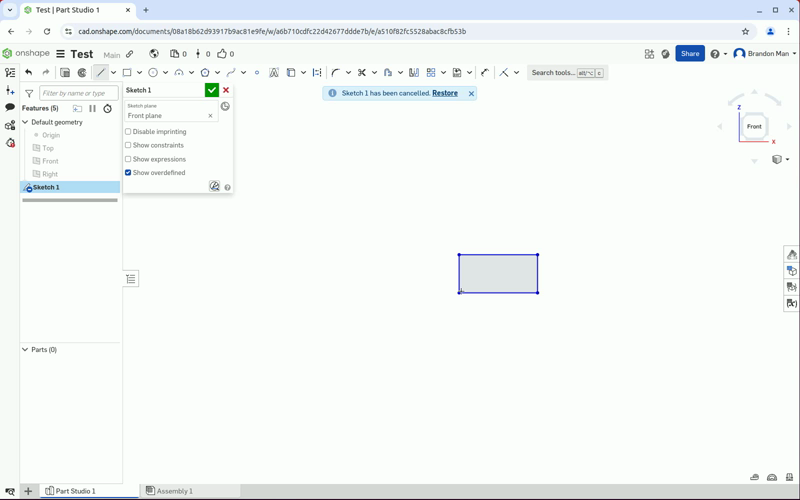
scroll(6)
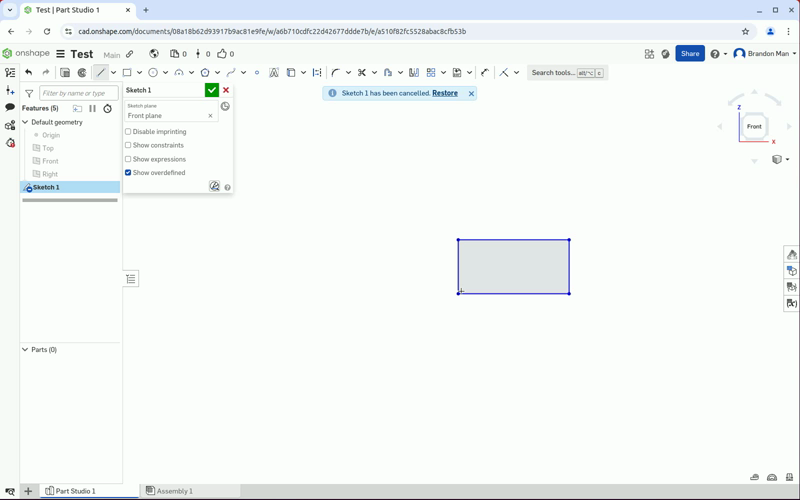
scroll(6)
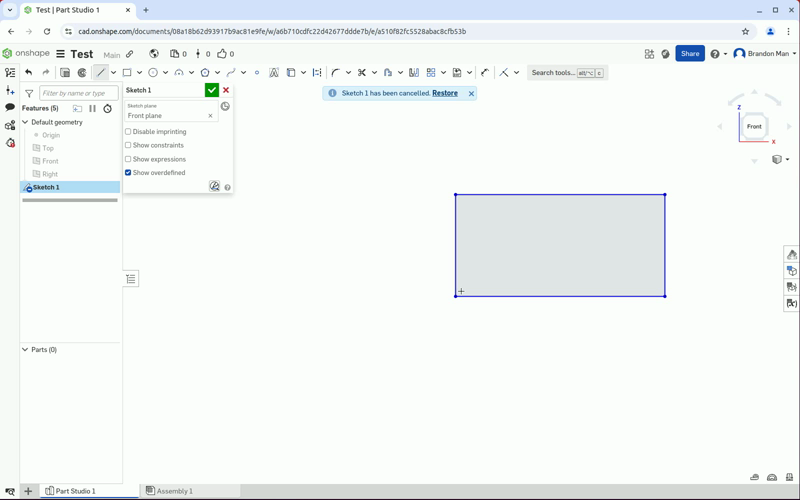
click(461, 290)
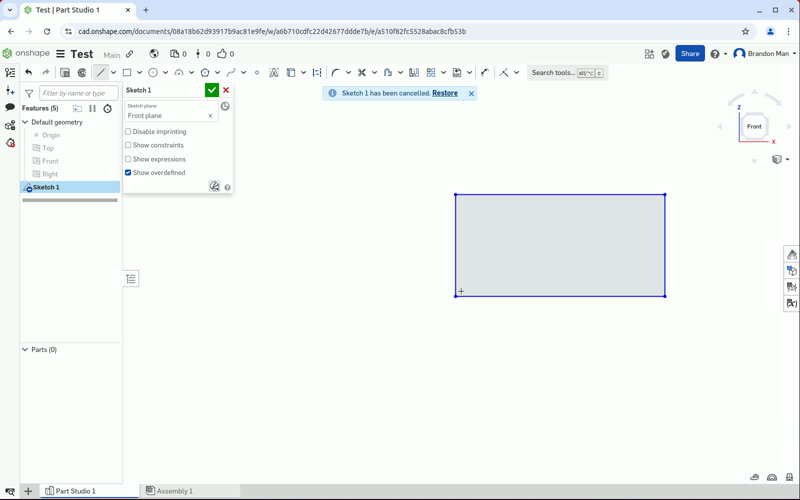
scroll(-6)
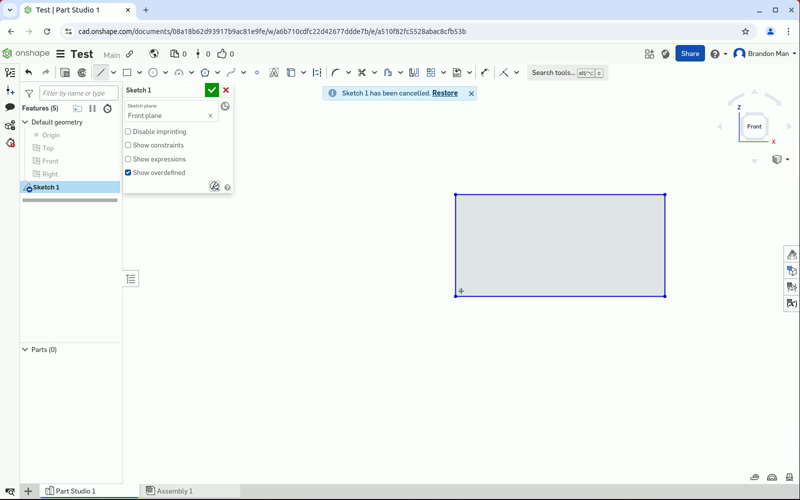
scroll(-6)
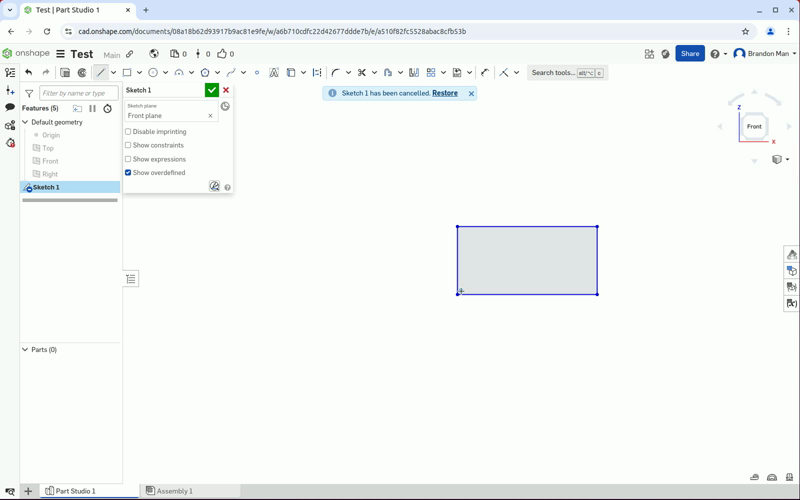
scroll(-6)
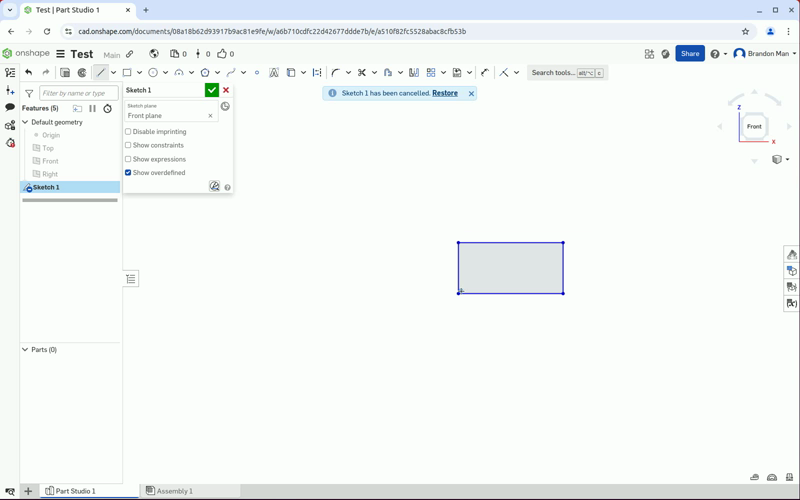
scroll(-6)
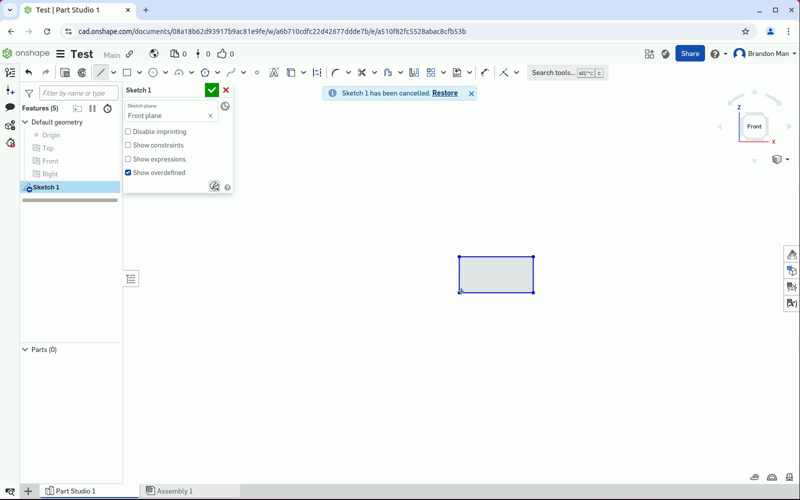
scroll(-6)
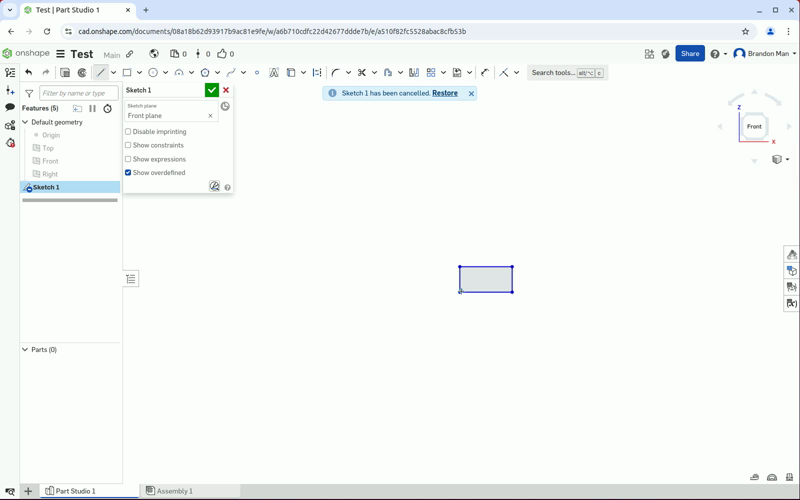
scroll(-6)
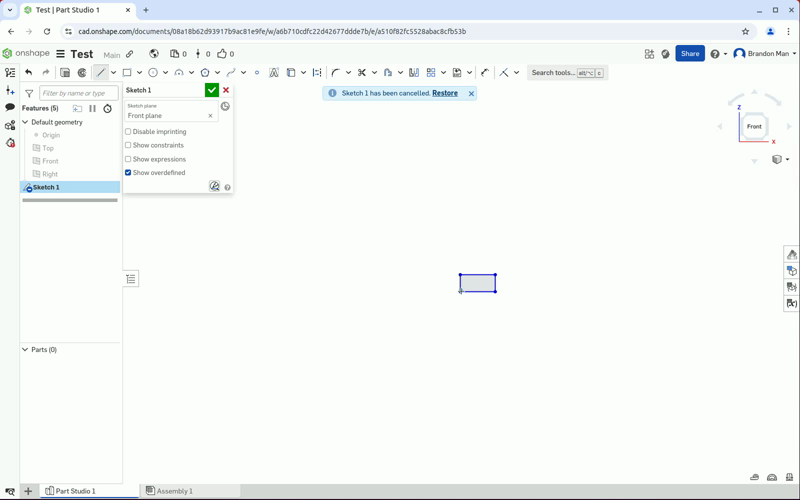
scroll(-6)
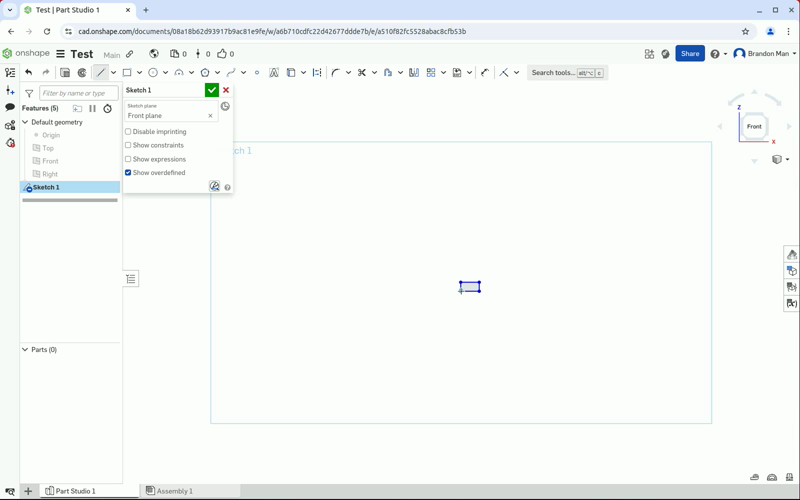
key_up(shift)
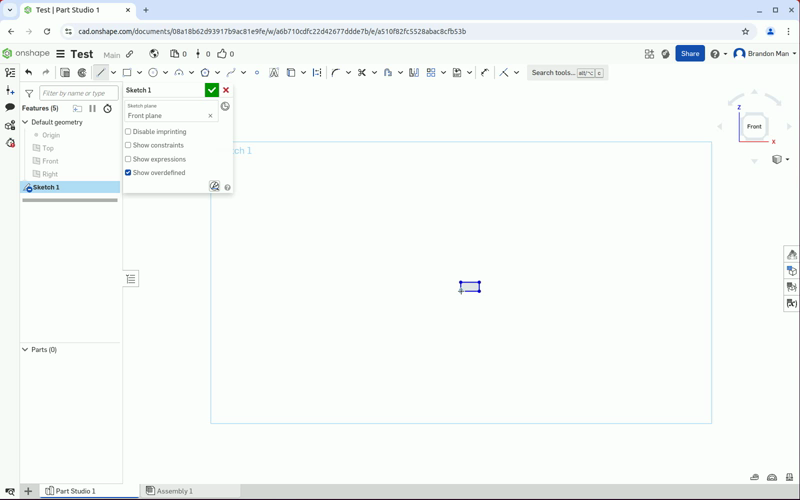
key_down(shift)
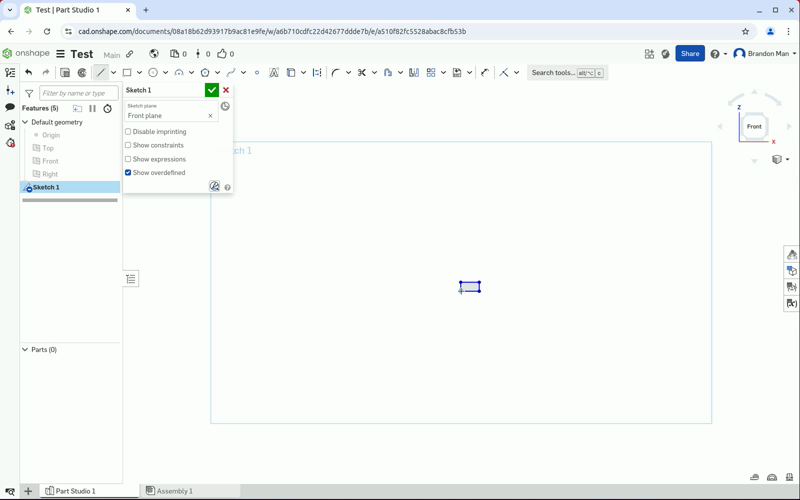
mouse_move(491, 290)
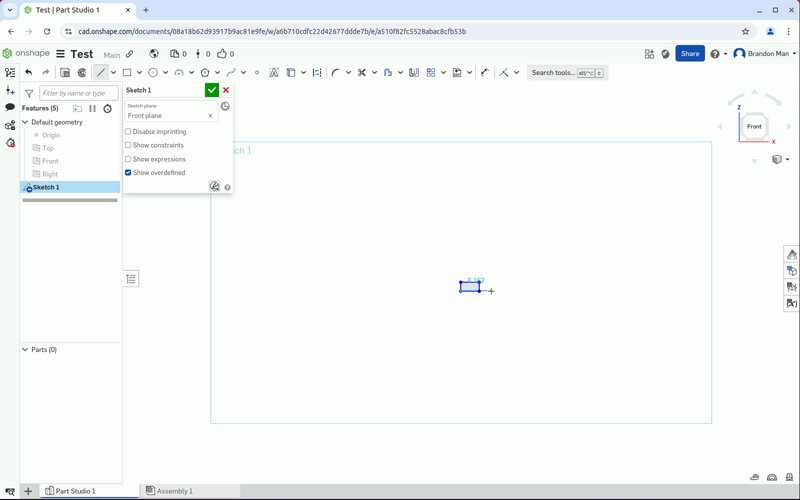
mouse_move(479, 290)
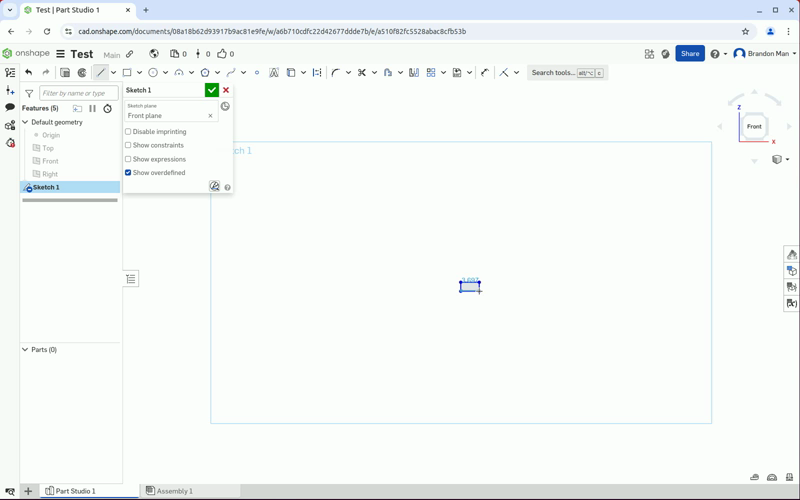
scroll(6)
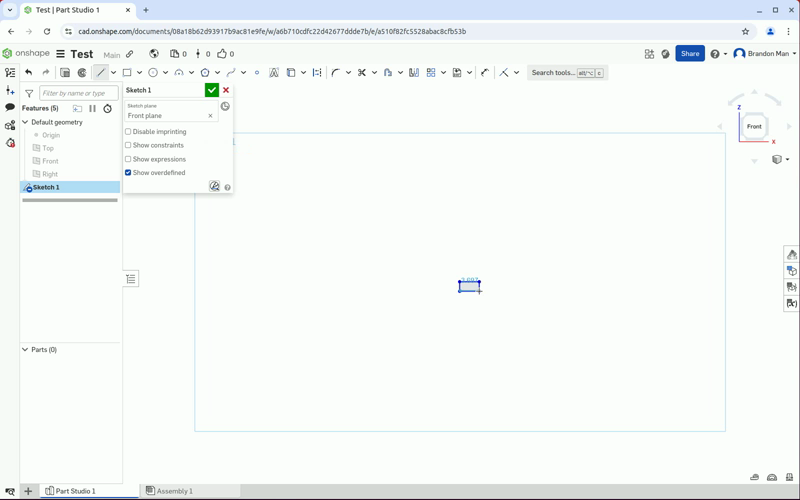
scroll(6)
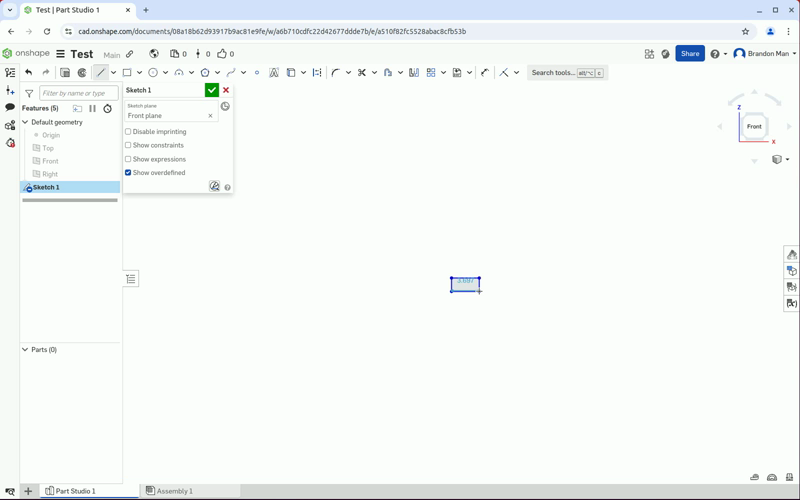
scroll(6)
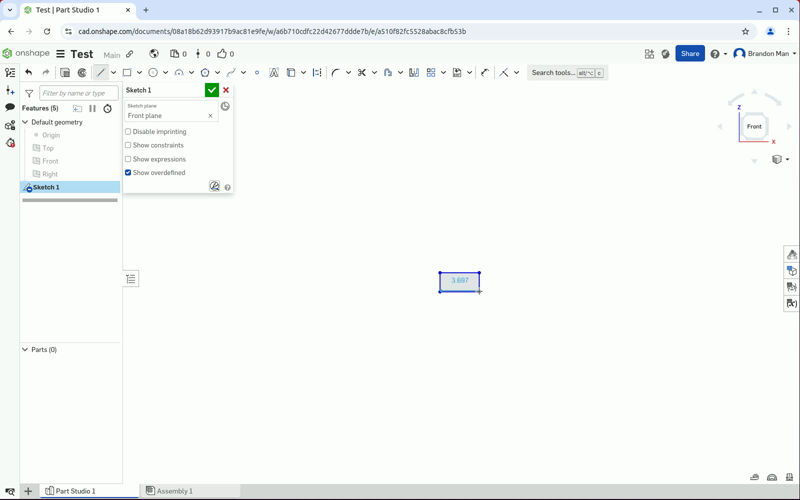
scroll(6)
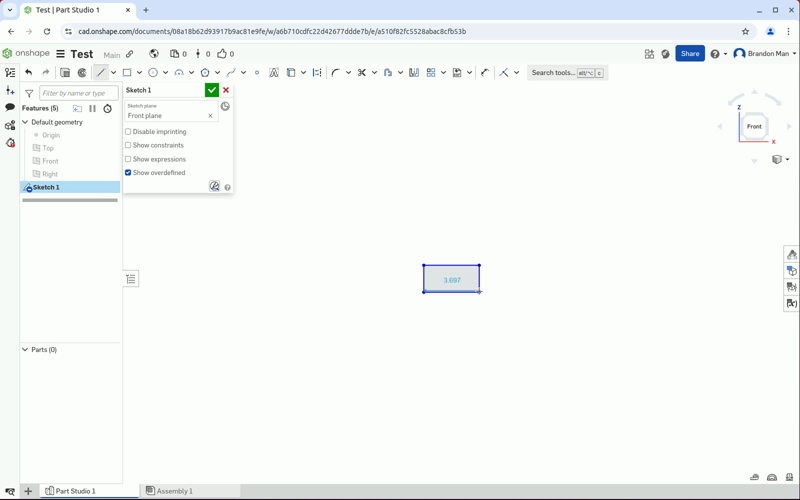
scroll(6)
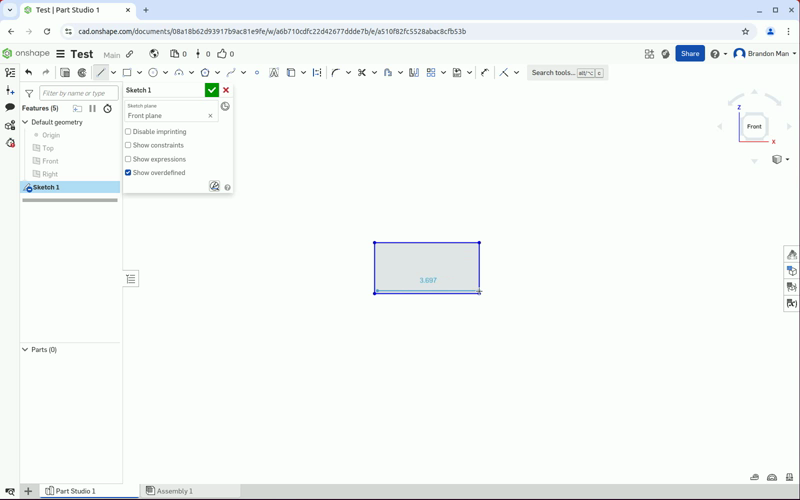
scroll(6)
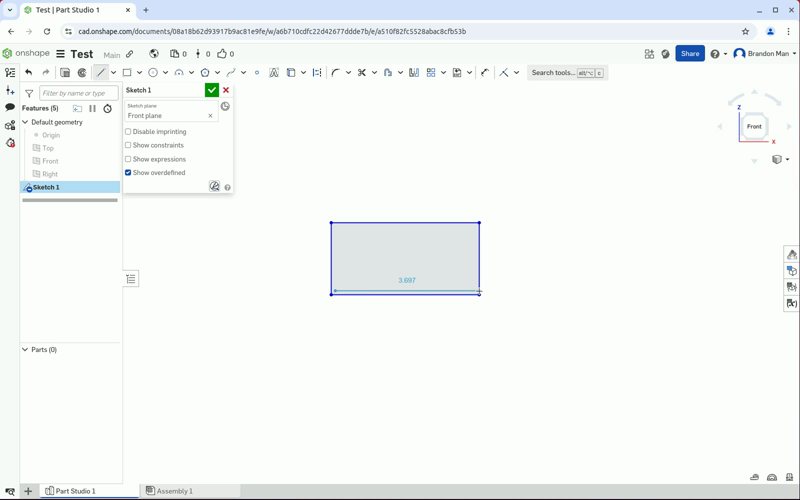
scroll(6)
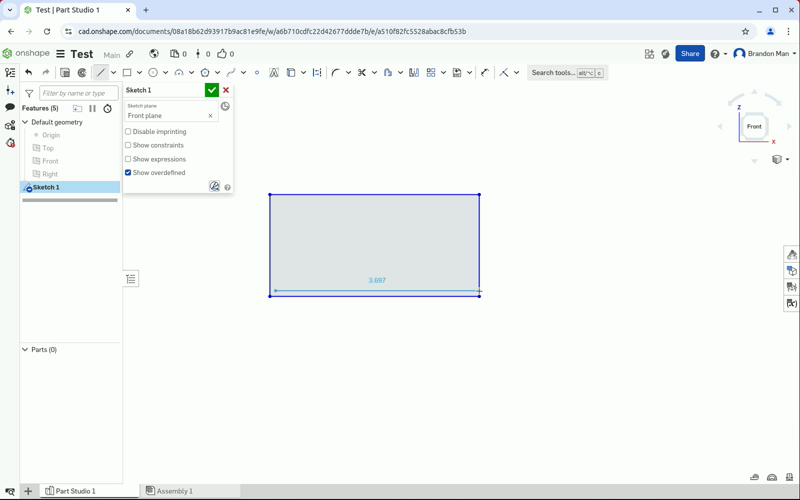
click(479, 290)
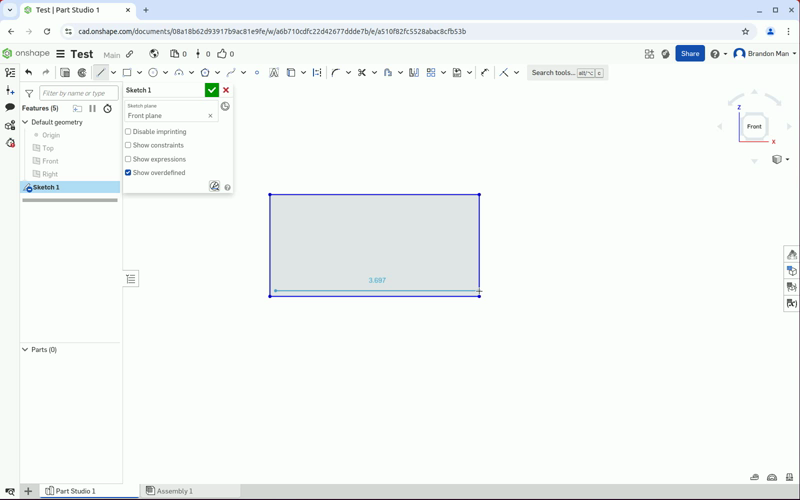
scroll(-6)
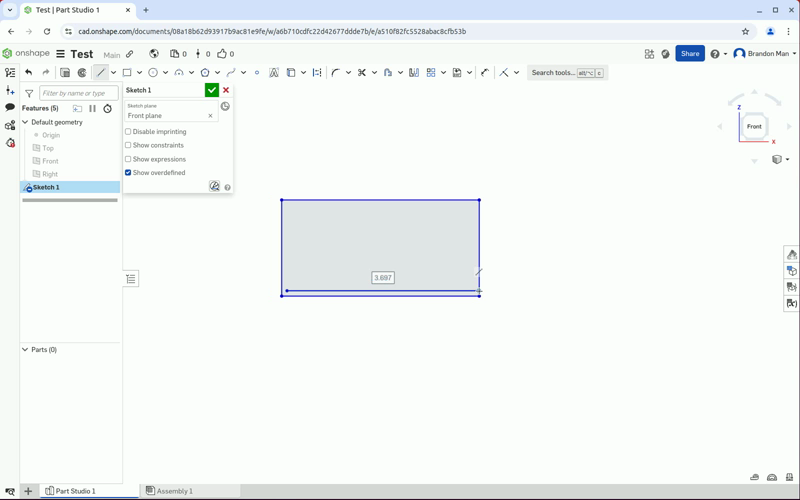
scroll(-6)
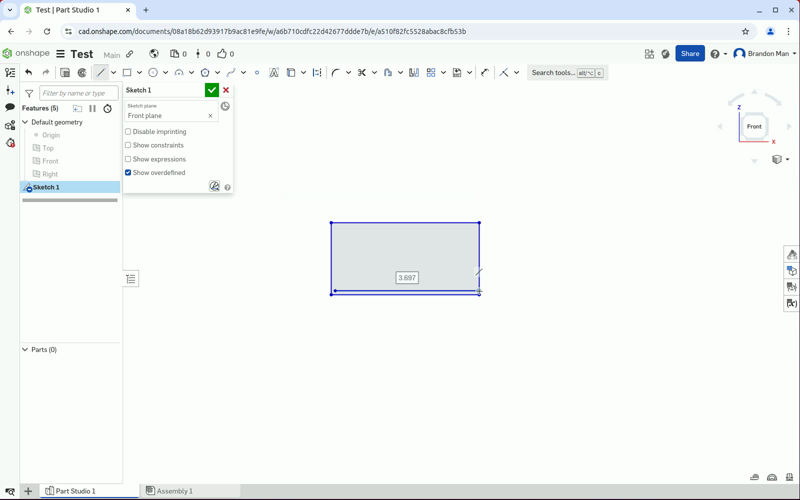
scroll(-6)
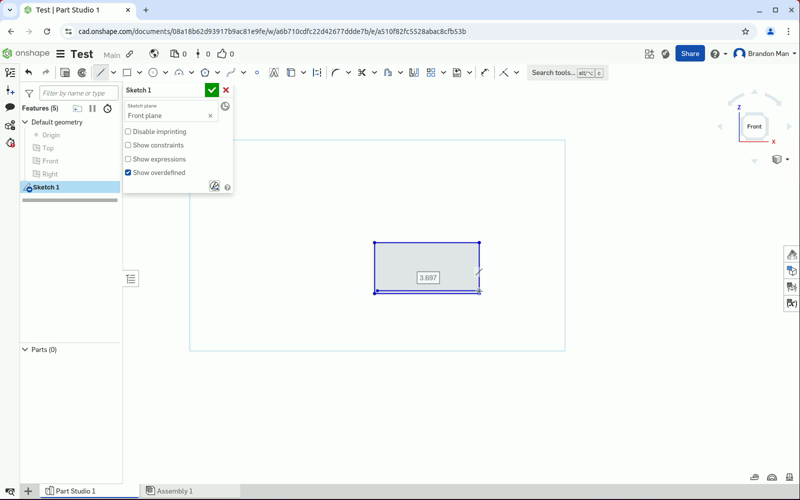
scroll(-6)
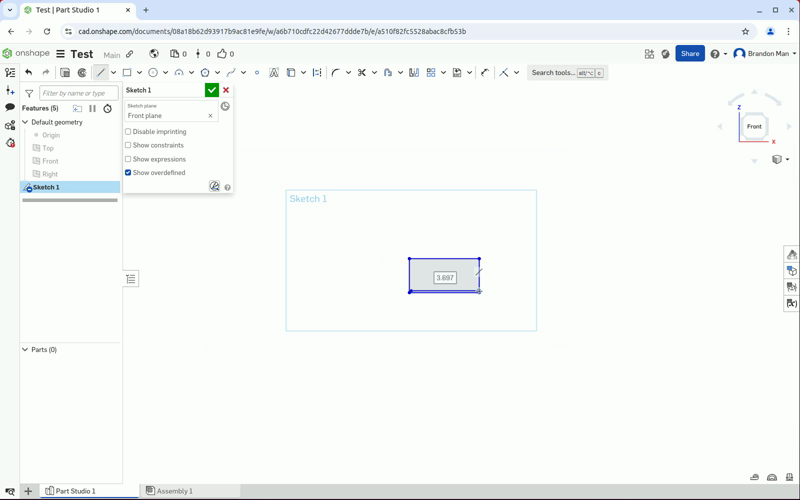
scroll(-6)
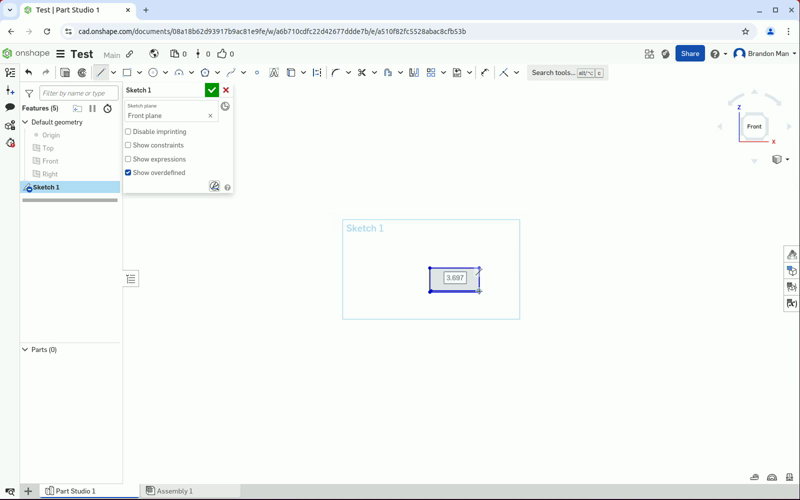
scroll(-6)
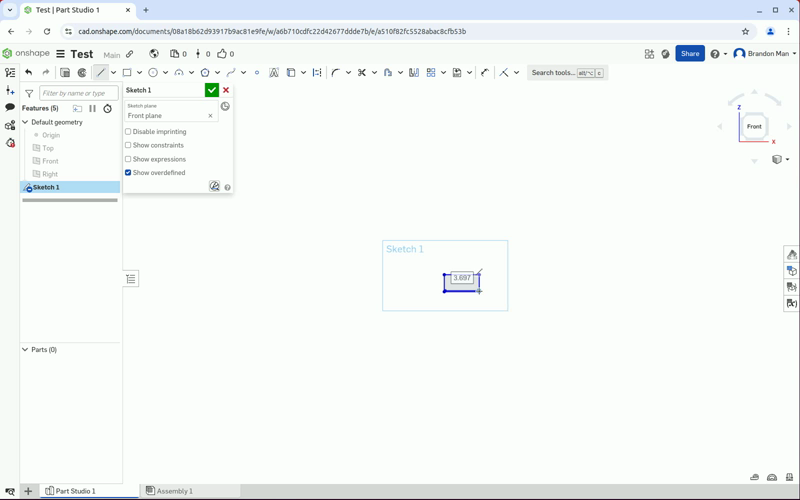
scroll(-6)
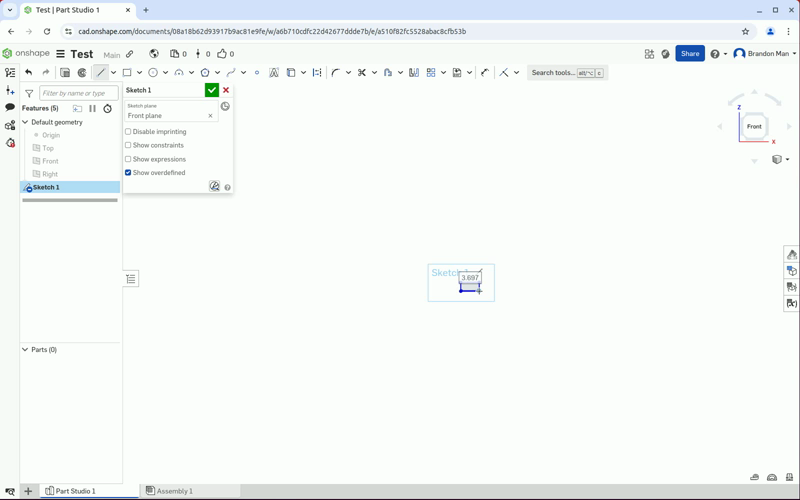
key_up(shift)
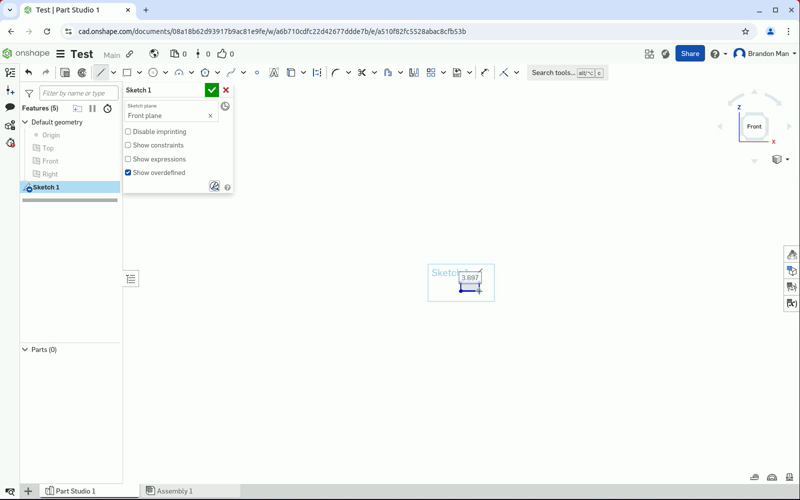
key_down(shift)
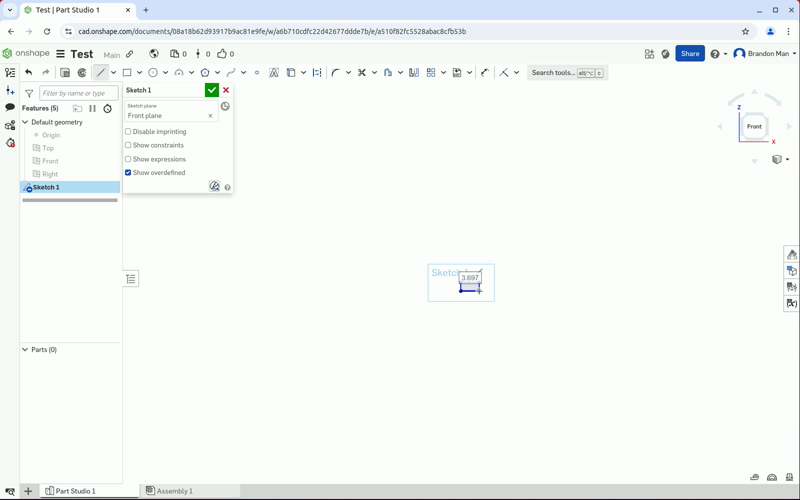
mouse_move(509, 290)
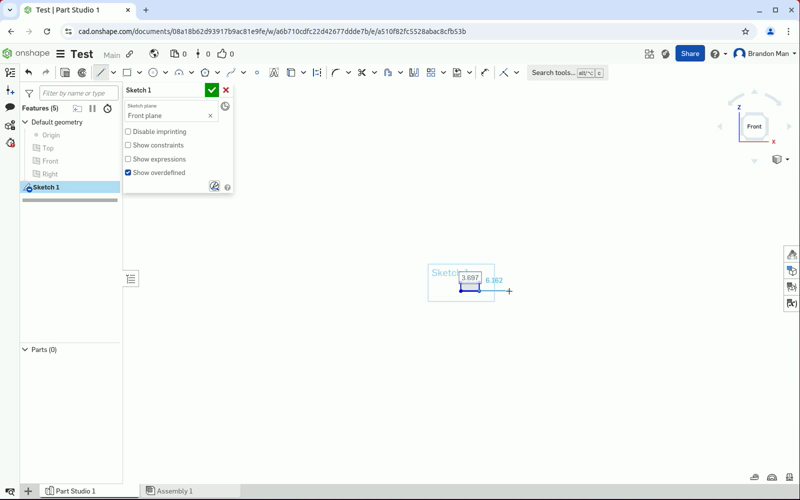
mouse_move(479, 282)
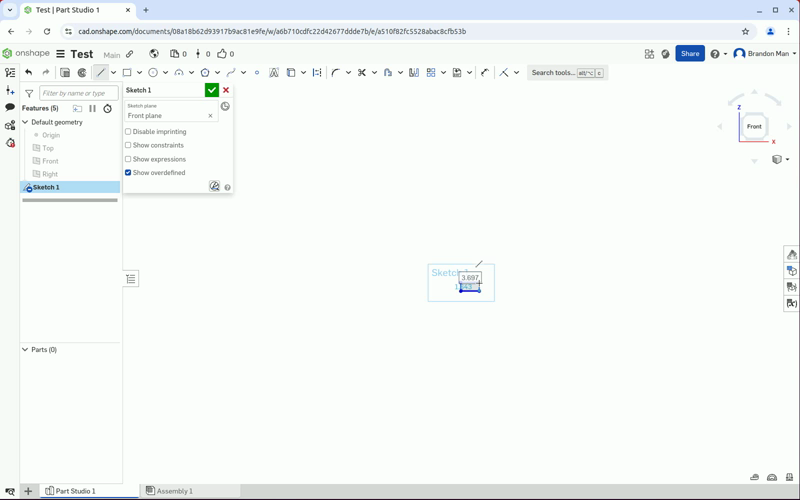
scroll(6)
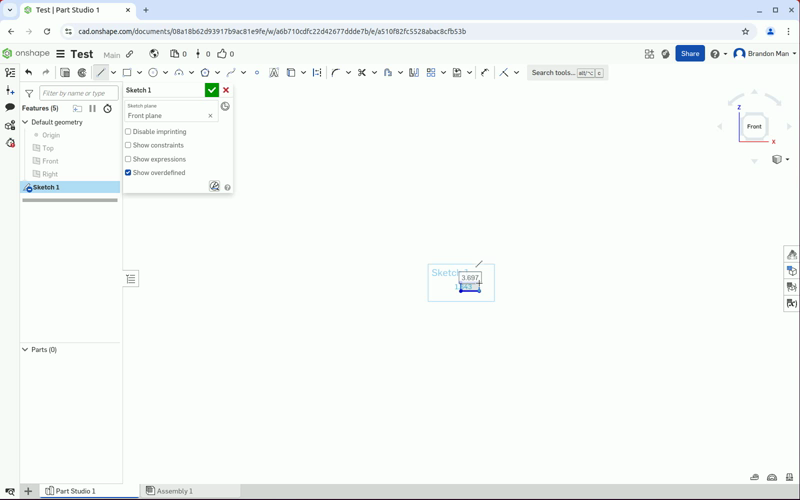
scroll(6)
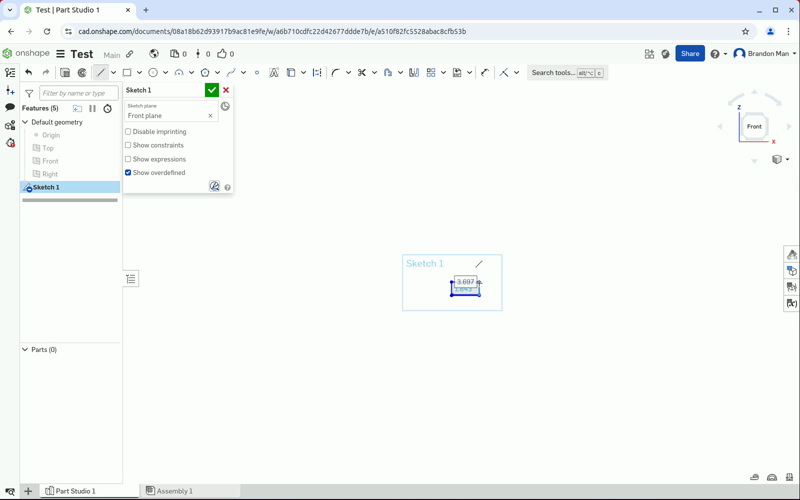
scroll(6)
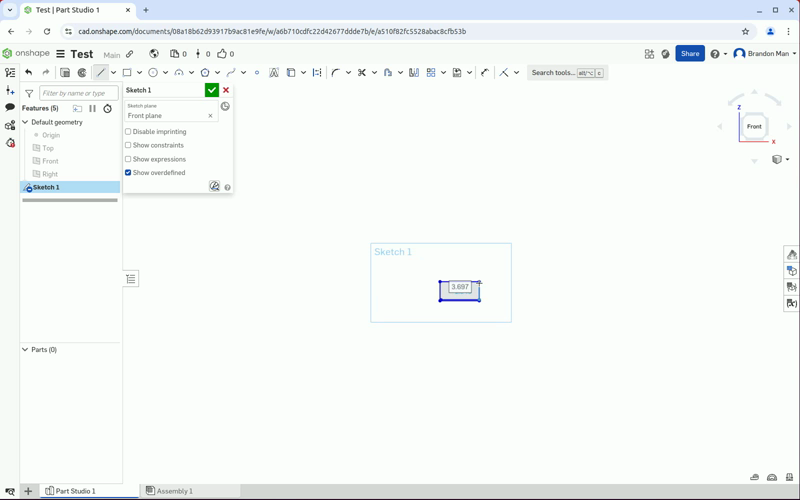
scroll(6)
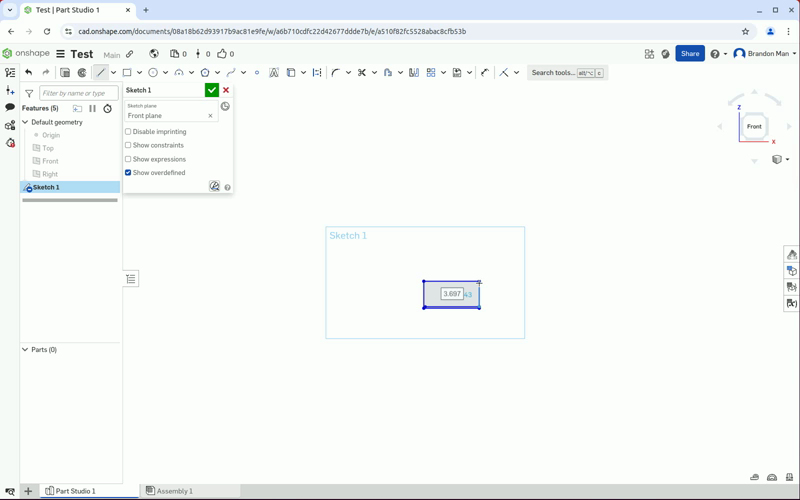
scroll(6)
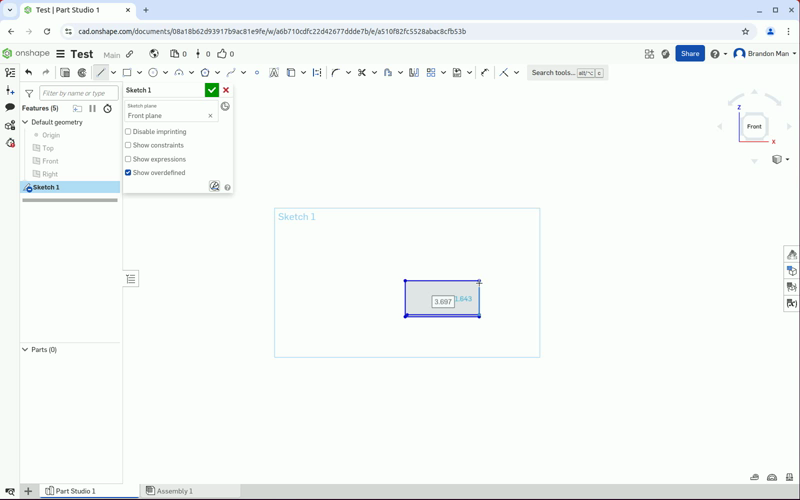
scroll(6)
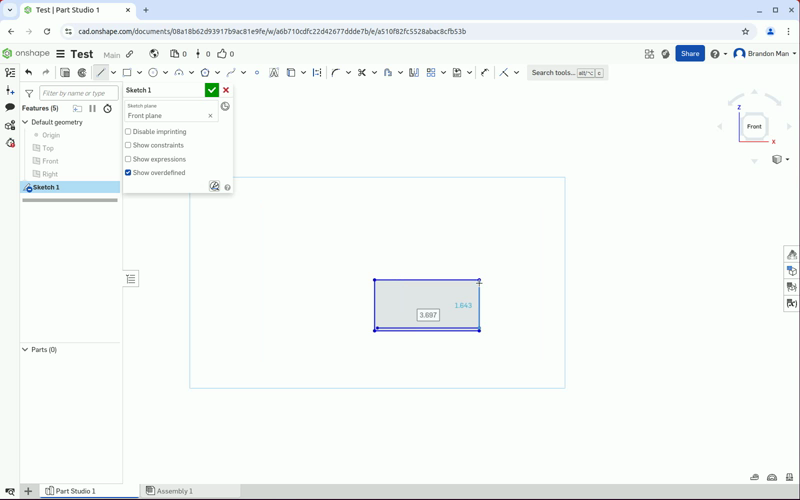
scroll(6)
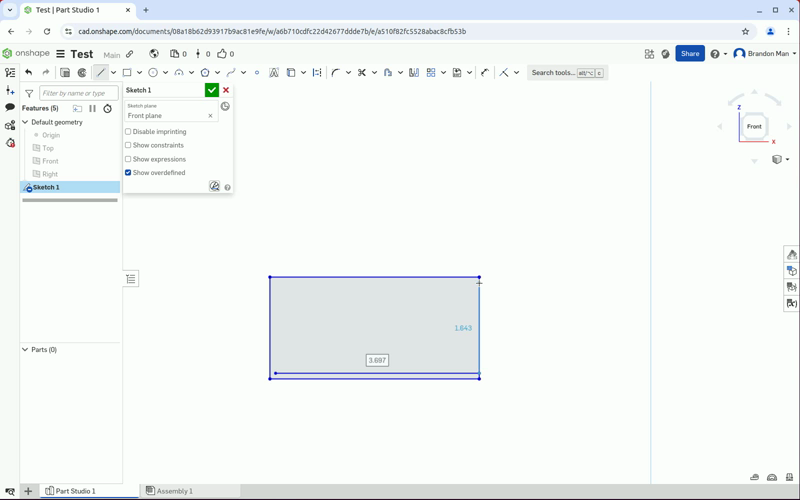
click(479, 282)
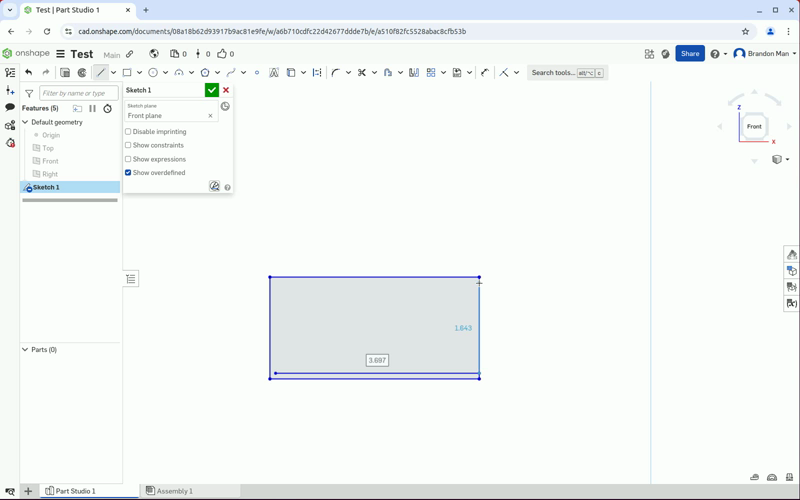
scroll(-6)
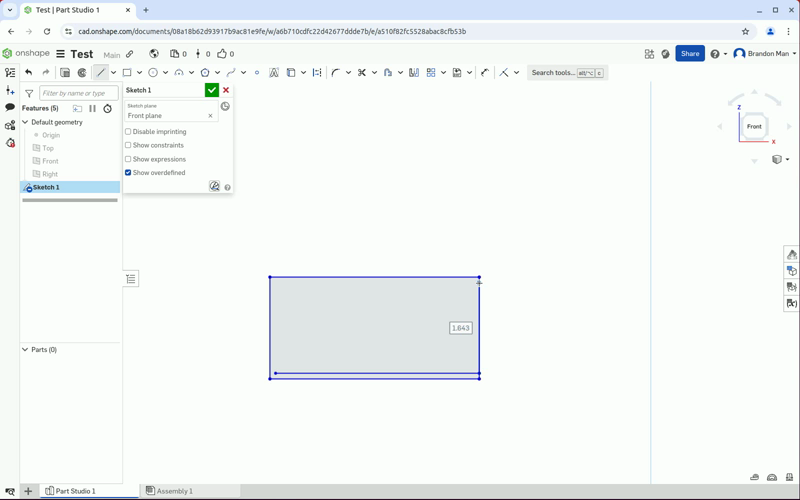
scroll(-6)
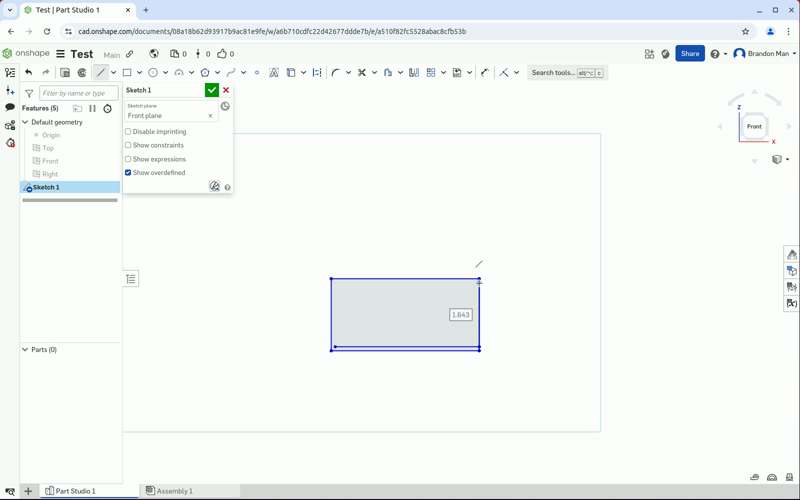
scroll(-6)
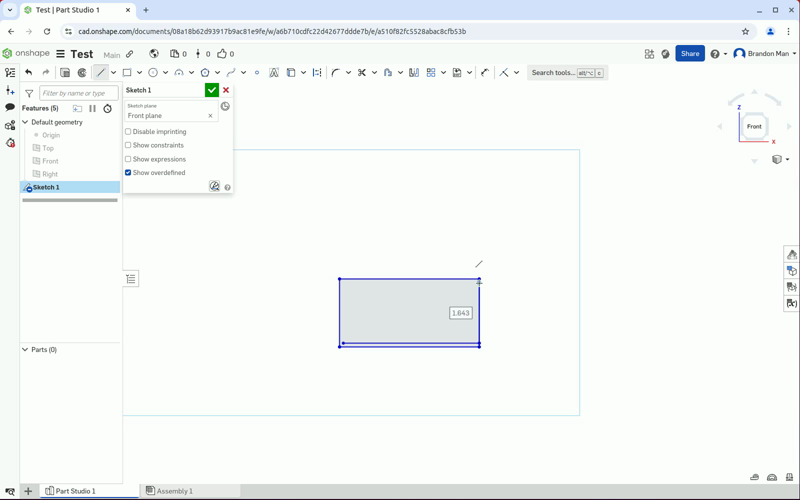
scroll(-6)
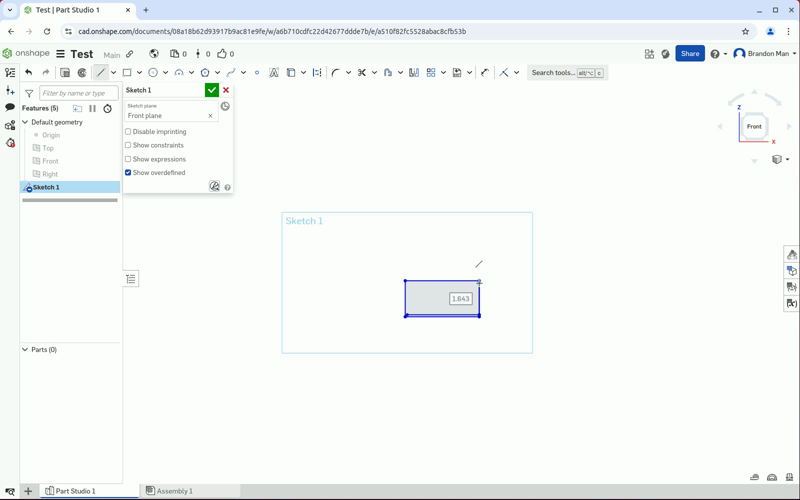
scroll(-6)
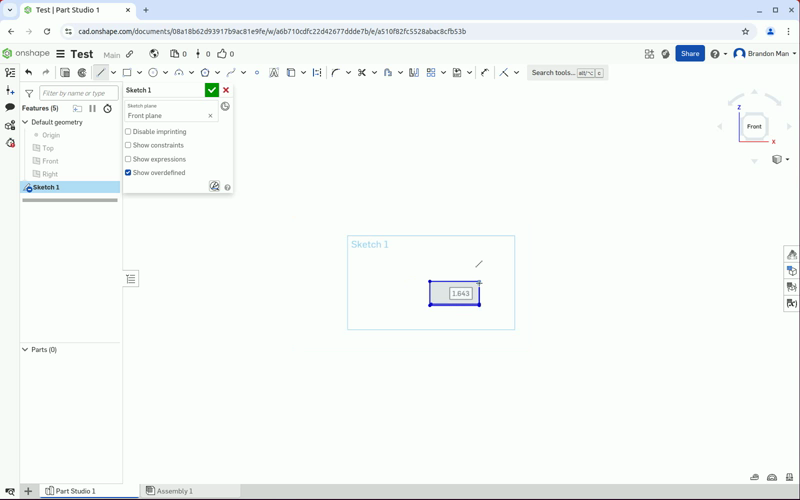
scroll(-6)
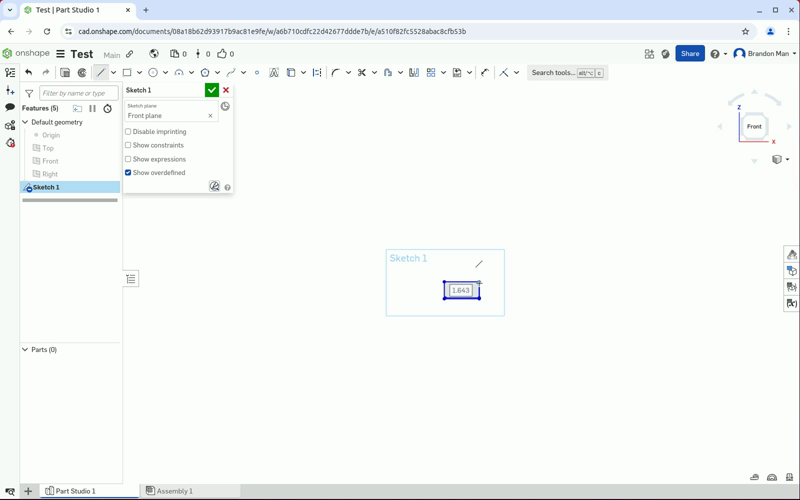
scroll(-6)
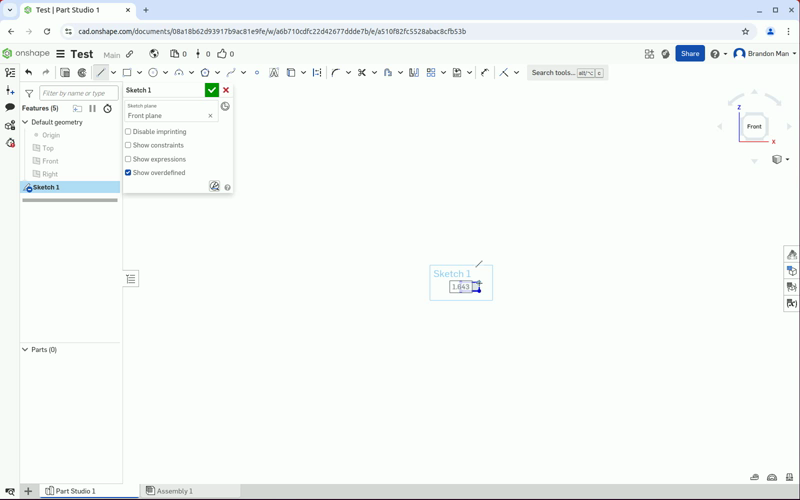
key_up(shift)
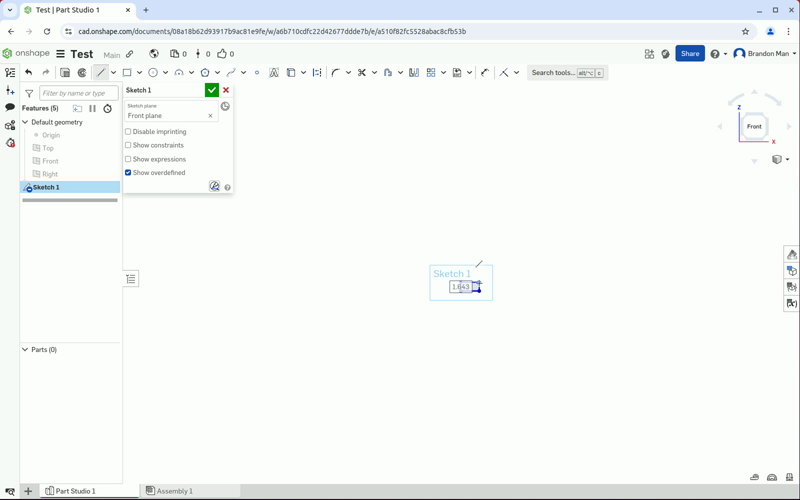
key_down(shift)
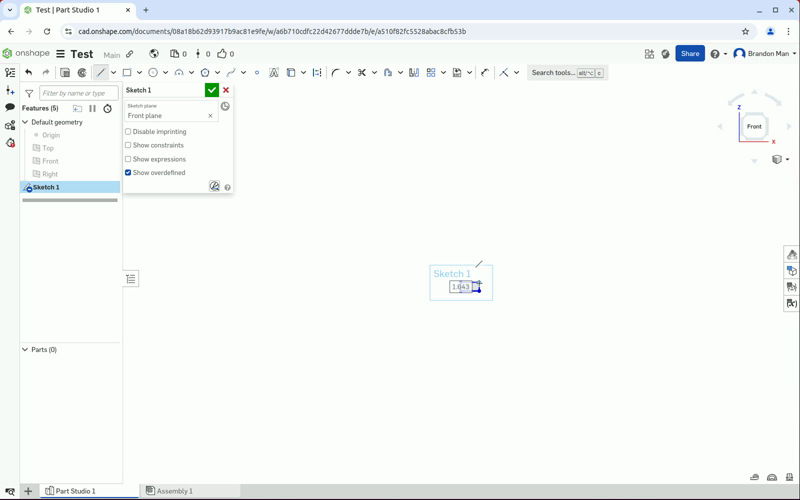
mouse_move(509, 282)
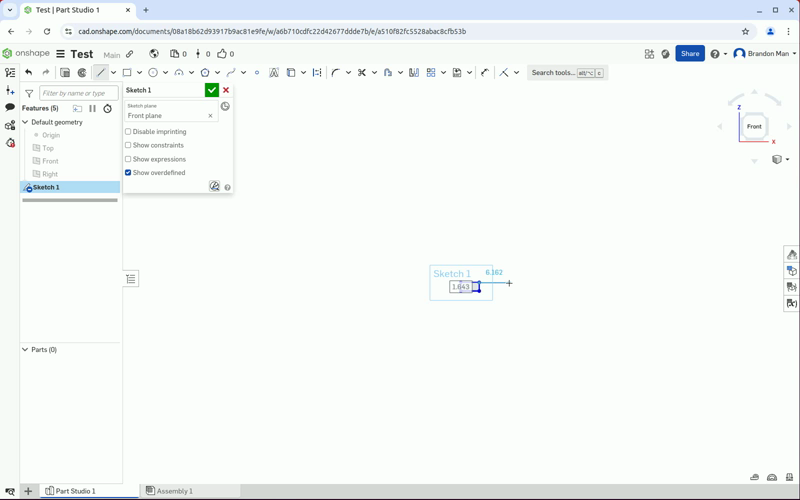
mouse_move(461, 282)
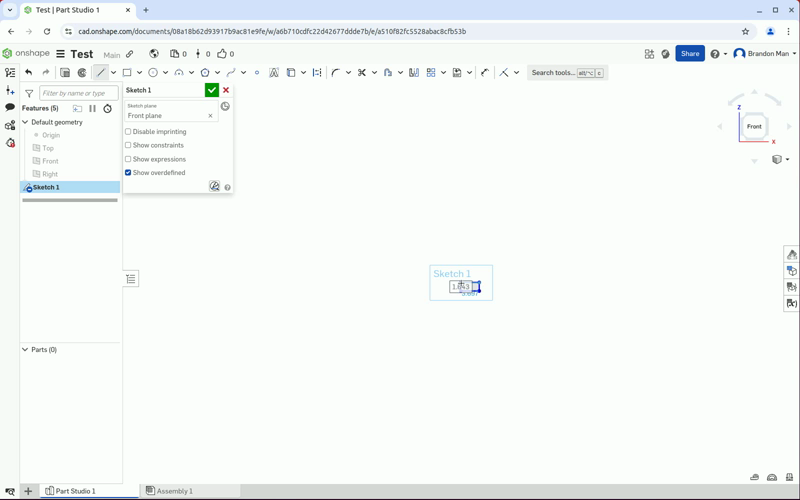
scroll(6)
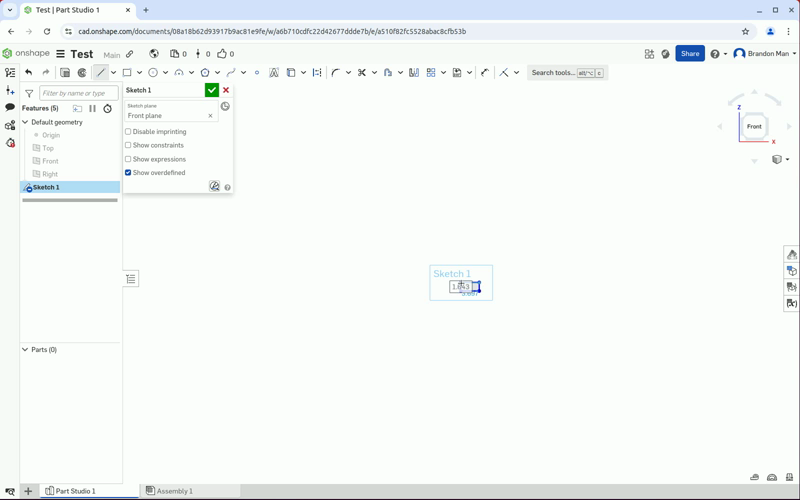
scroll(6)
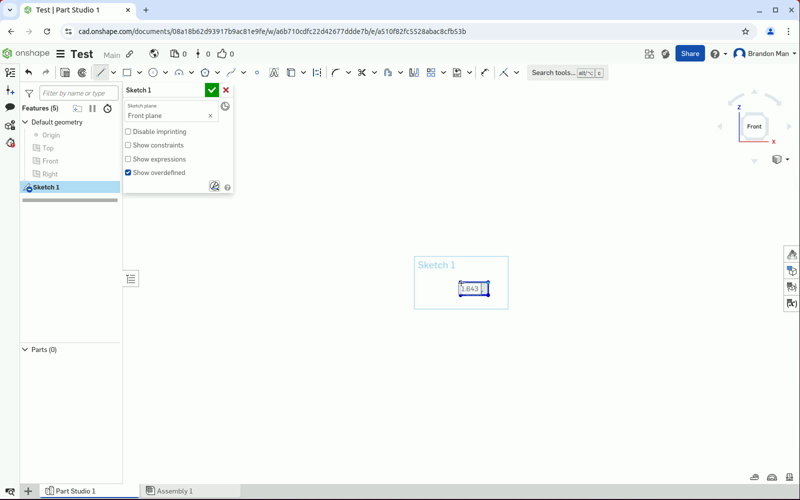
scroll(6)
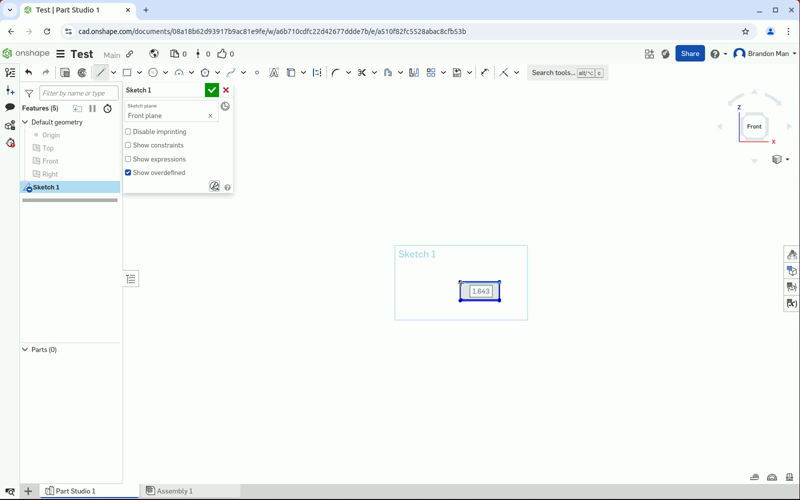
scroll(6)
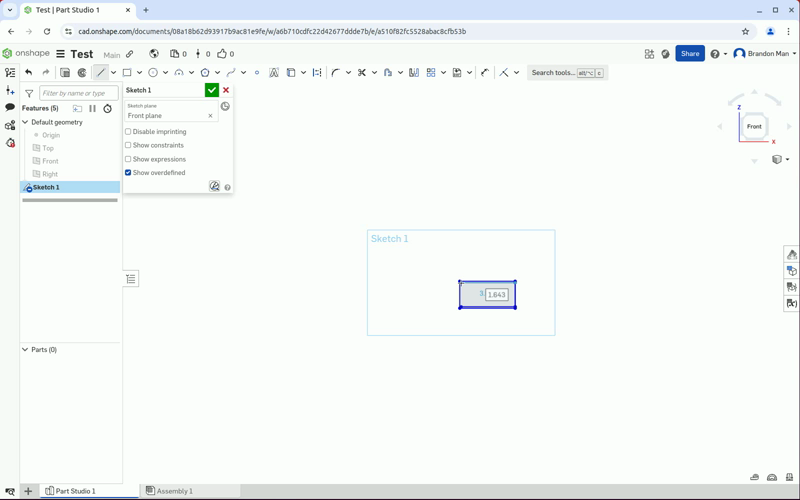
scroll(6)
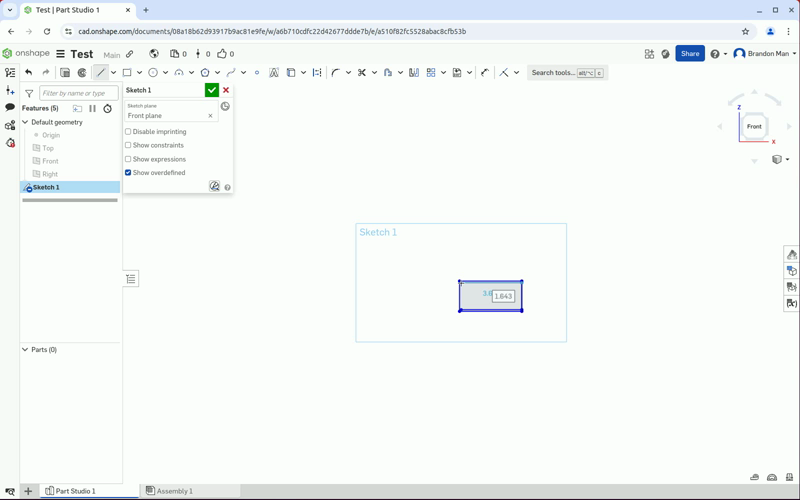
scroll(6)
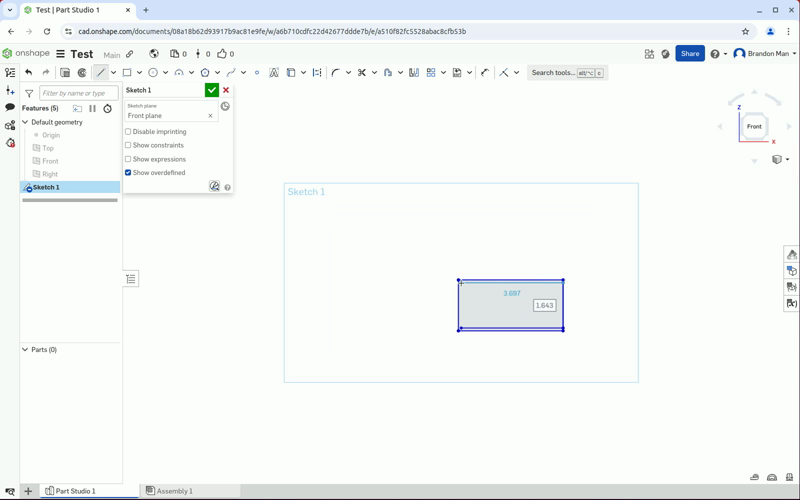
scroll(6)
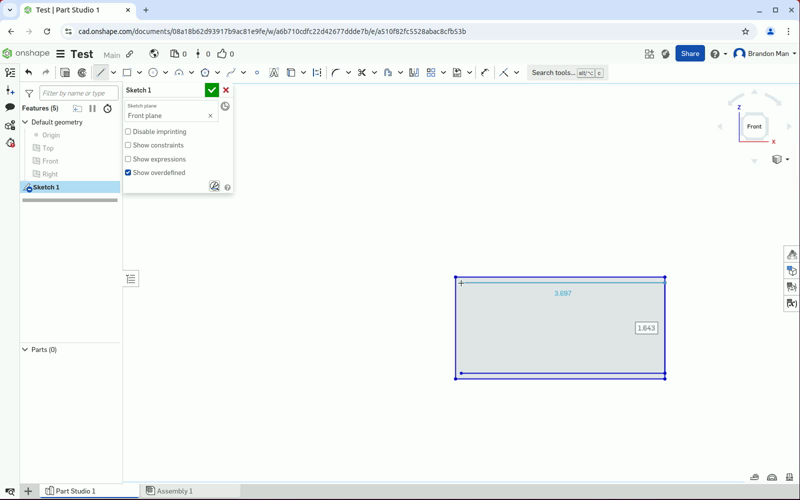
click(461, 282)
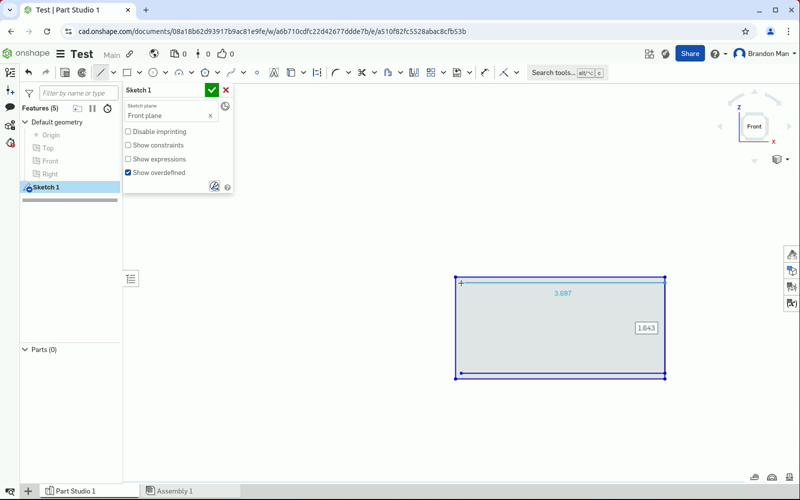
scroll(-6)
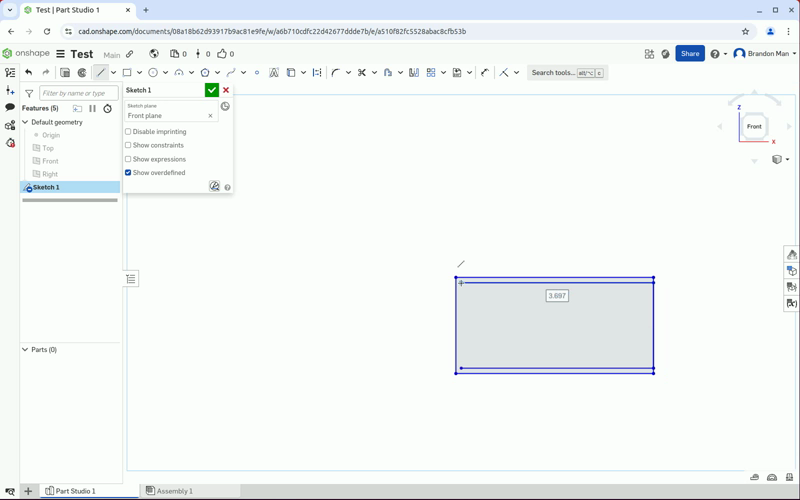
scroll(-6)
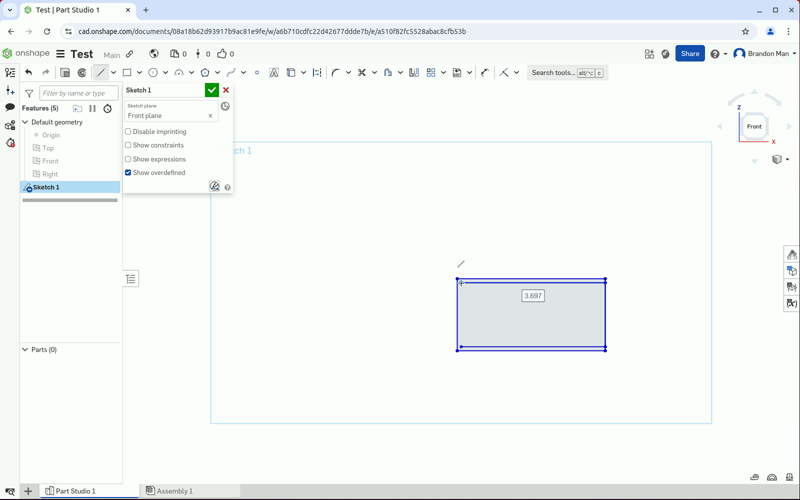
scroll(-6)
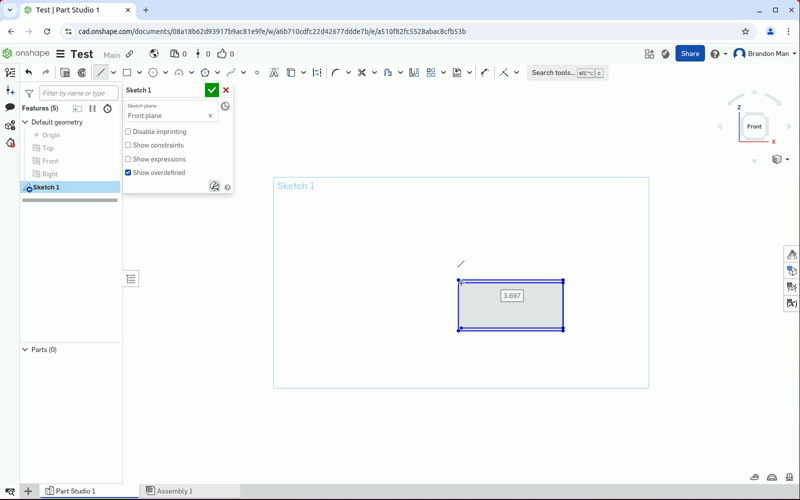
scroll(-6)
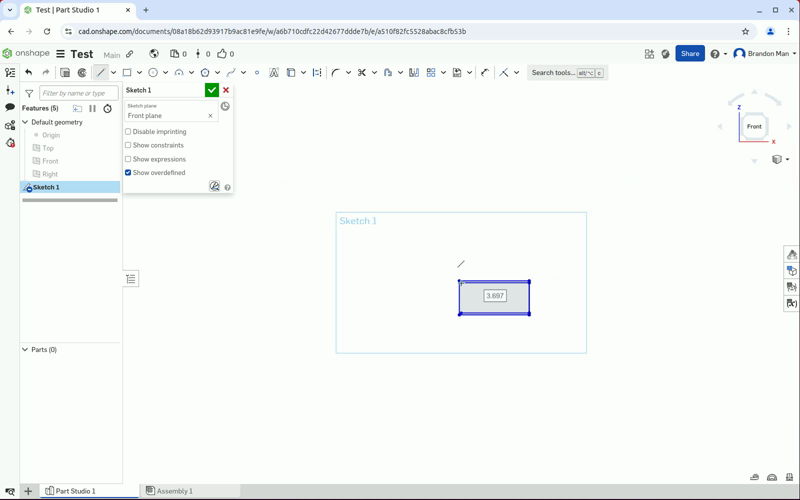
scroll(-6)
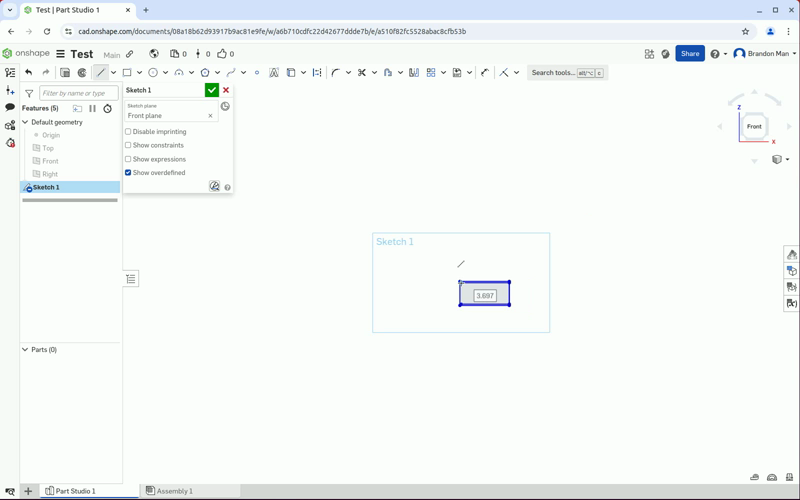
scroll(-6)
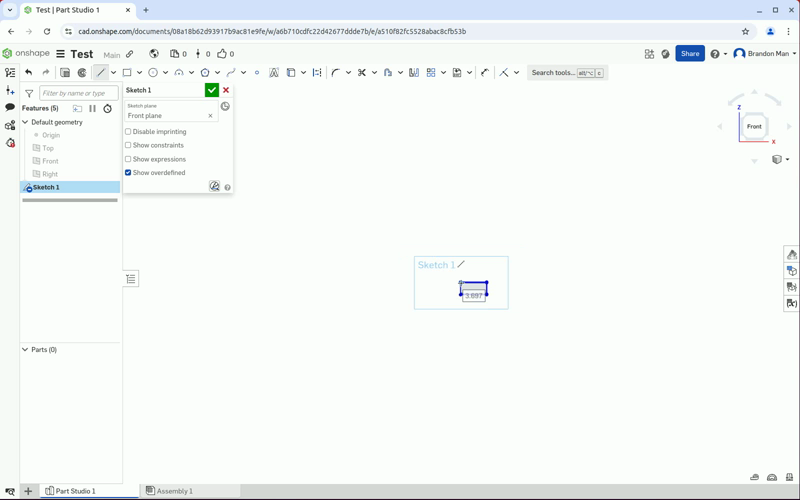
scroll(-6)
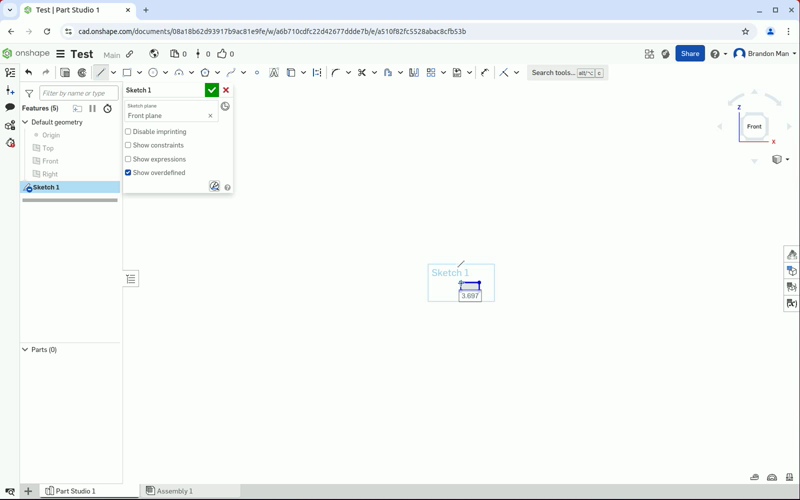
key_up(shift)
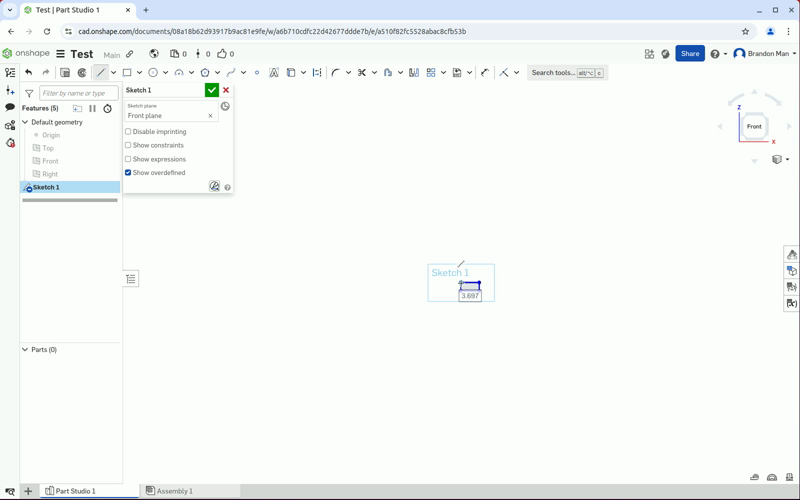
mouse_move(491, 282)
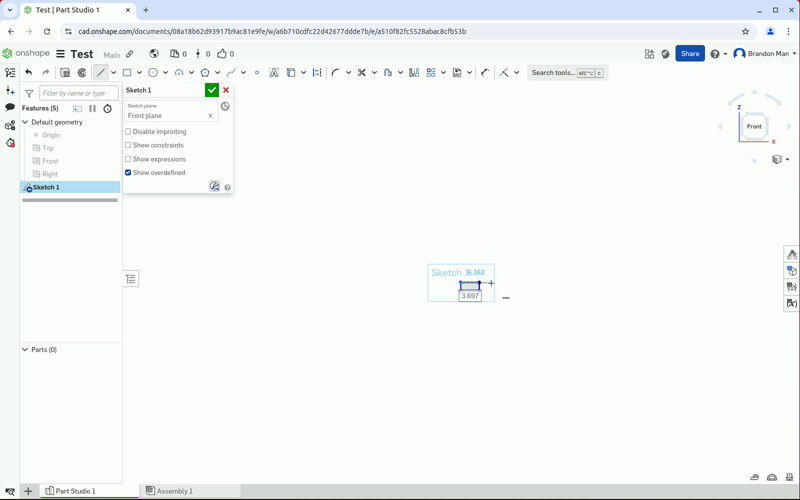
key_down(shift)
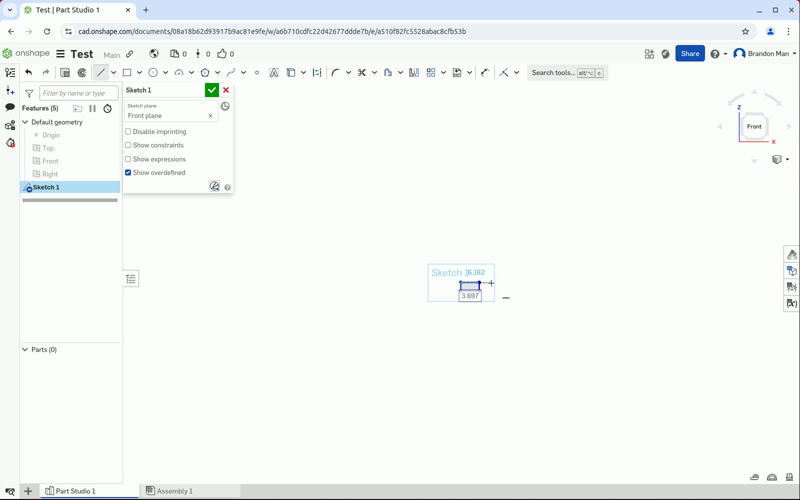
mouse_move(461, 290)
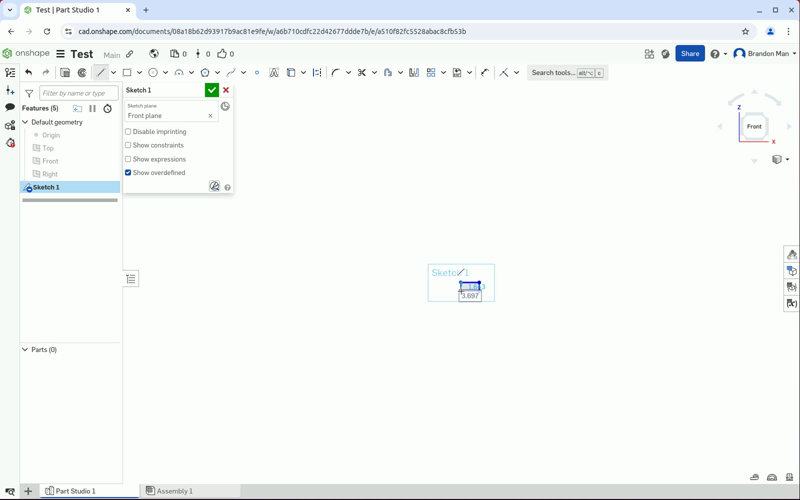
scroll(6)
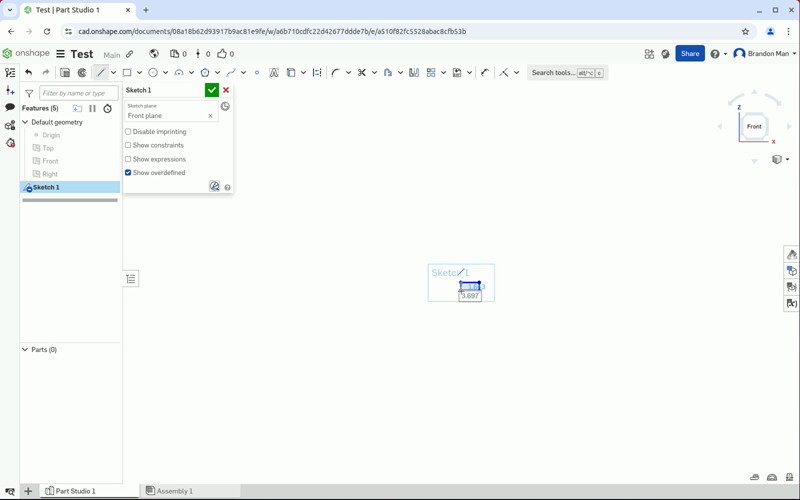
scroll(6)
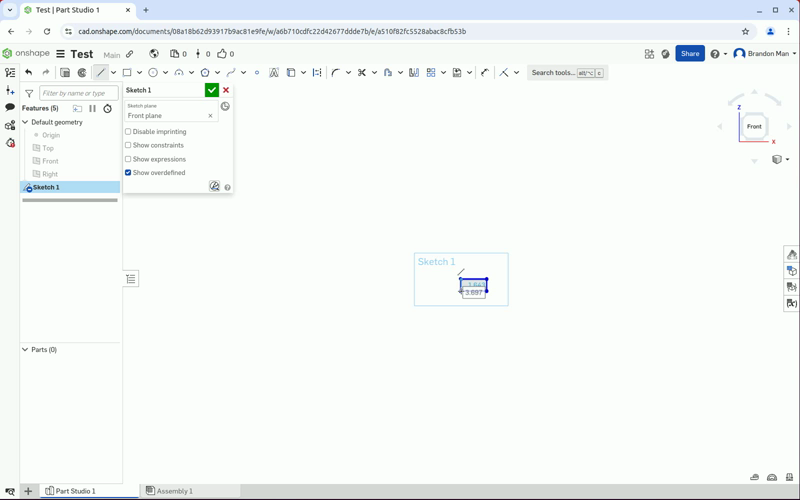
scroll(6)
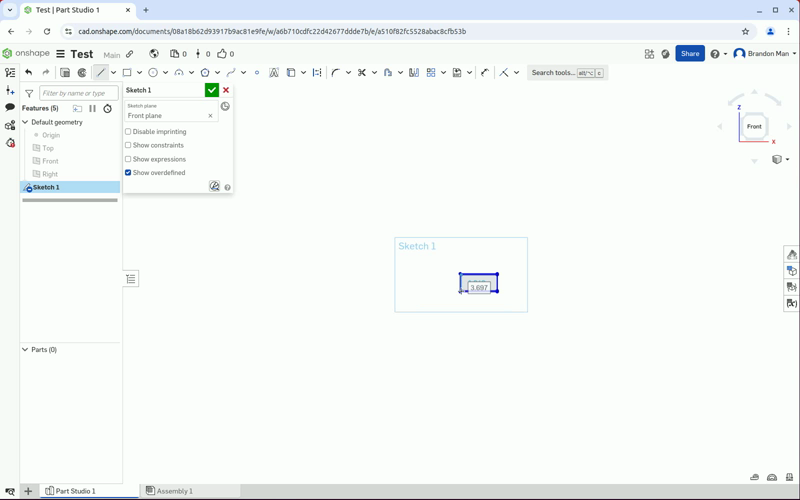
scroll(6)
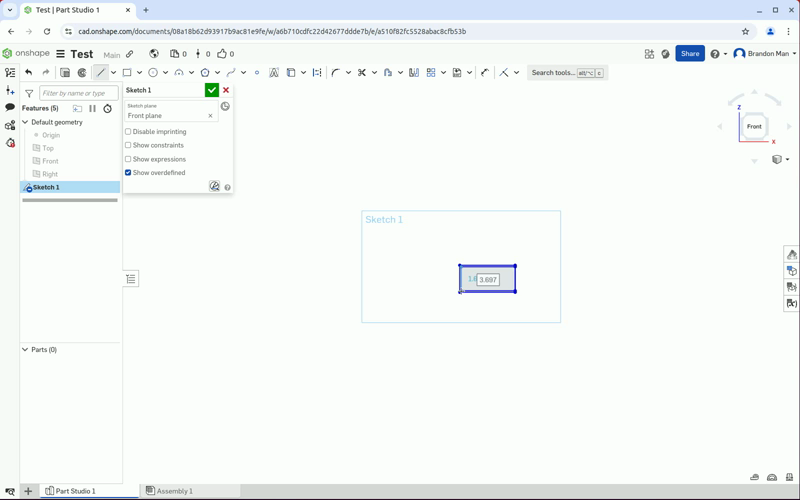
scroll(6)
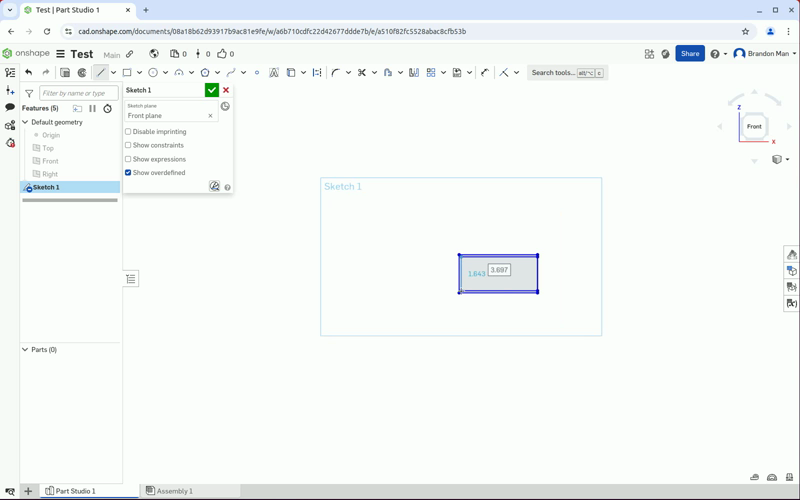
scroll(6)
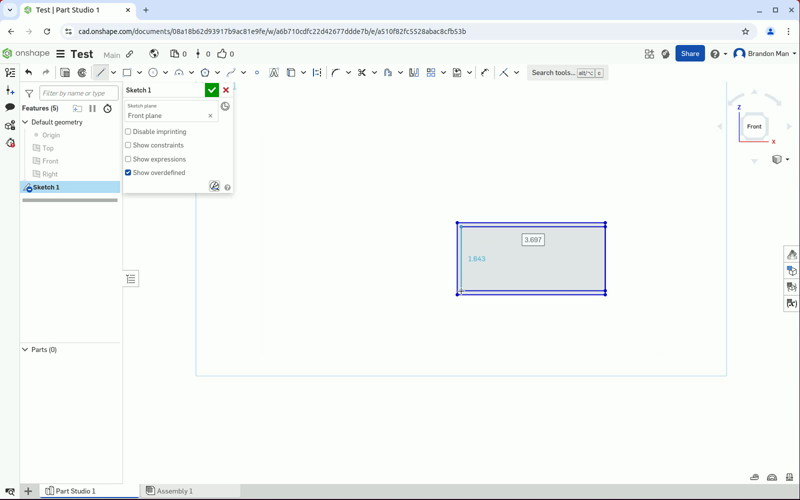
scroll(6)
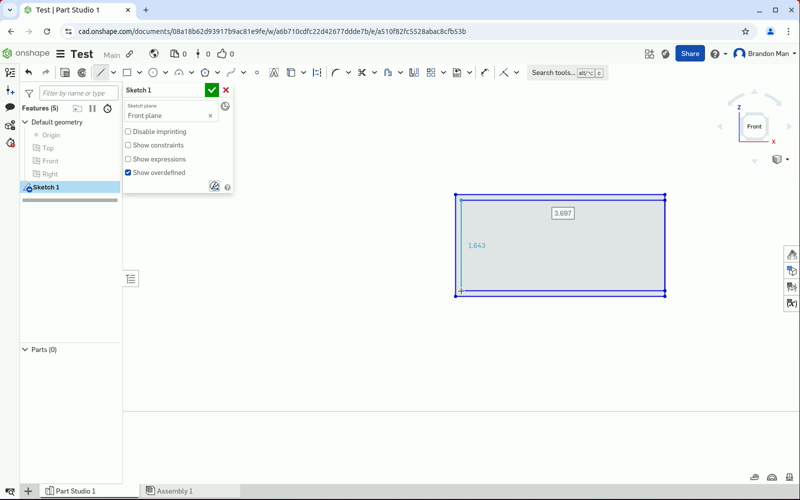
key_up(shift)
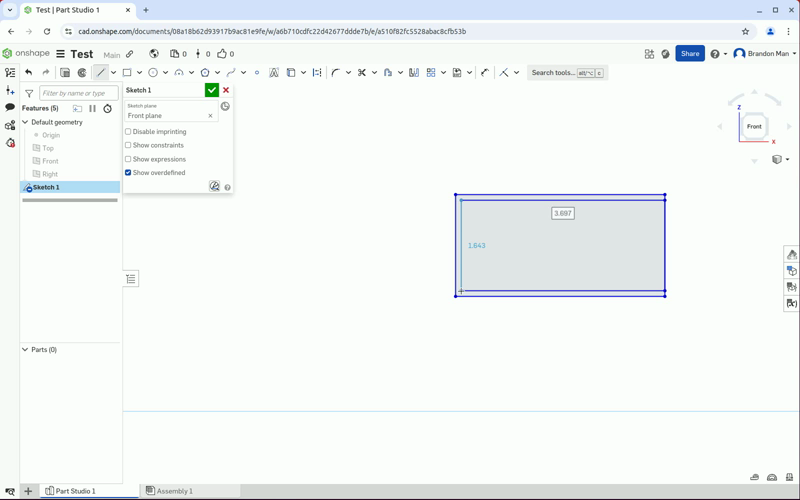
click(461, 290)
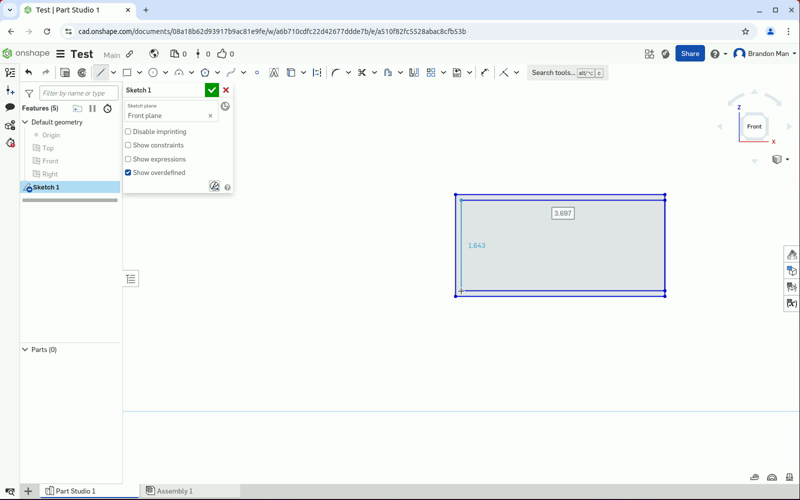
scroll(-6)
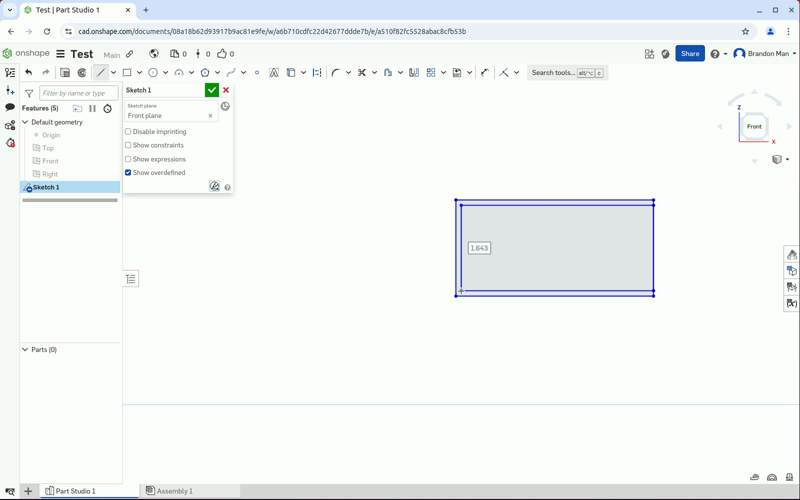
scroll(-6)
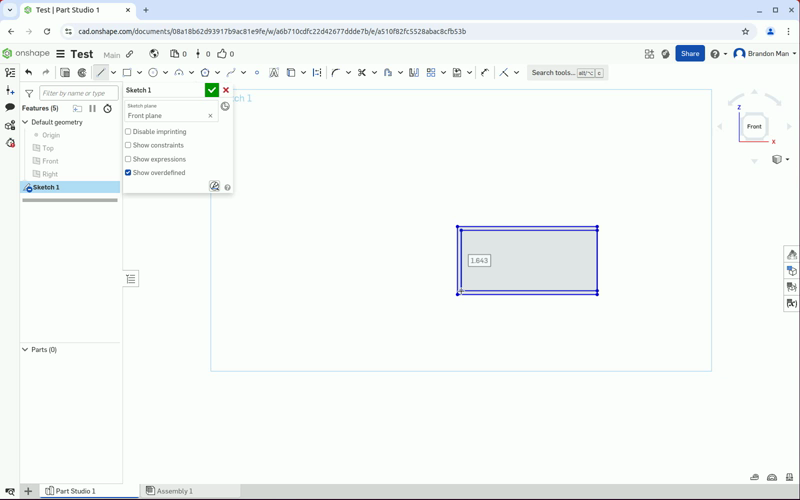
scroll(-6)
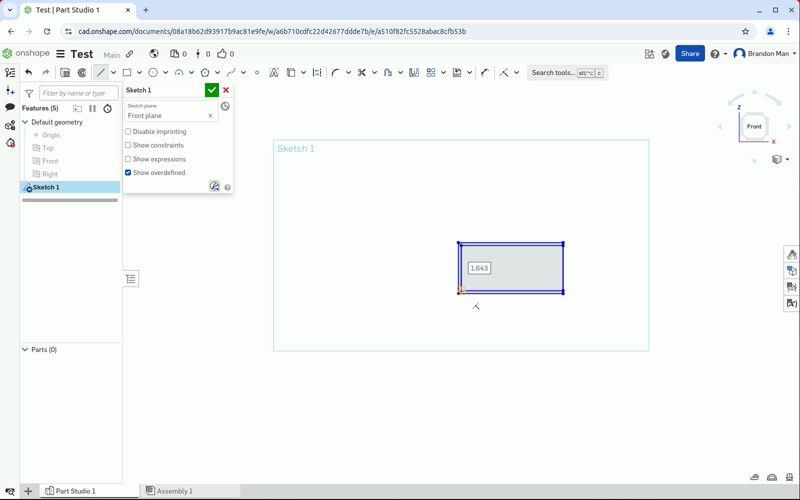
scroll(-6)
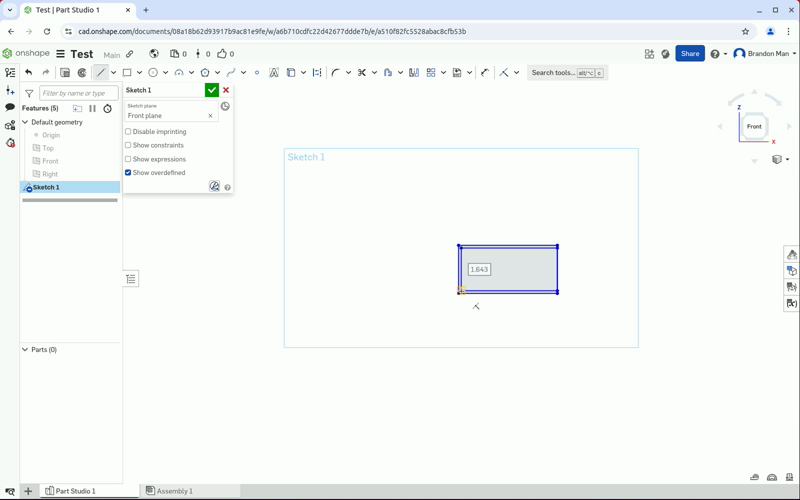
scroll(-6)
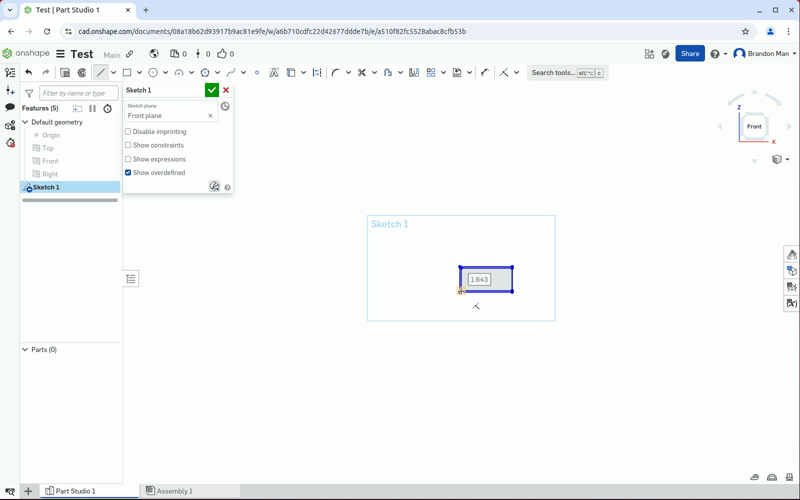
scroll(-6)
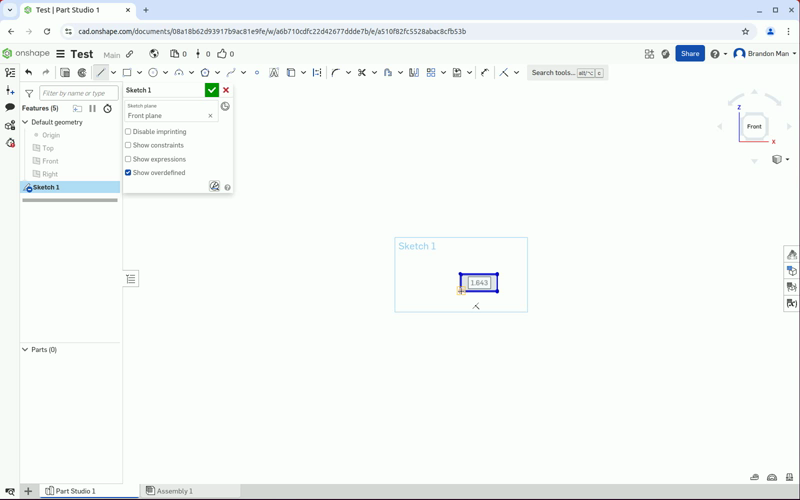
scroll(-6)
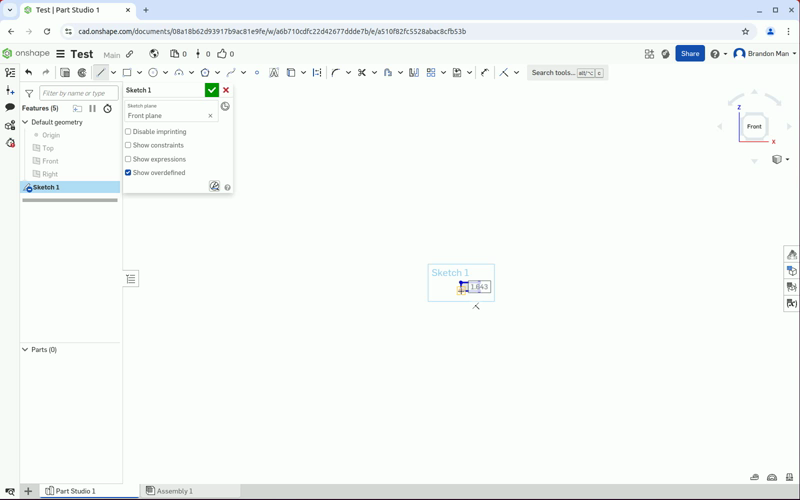
key(esc)
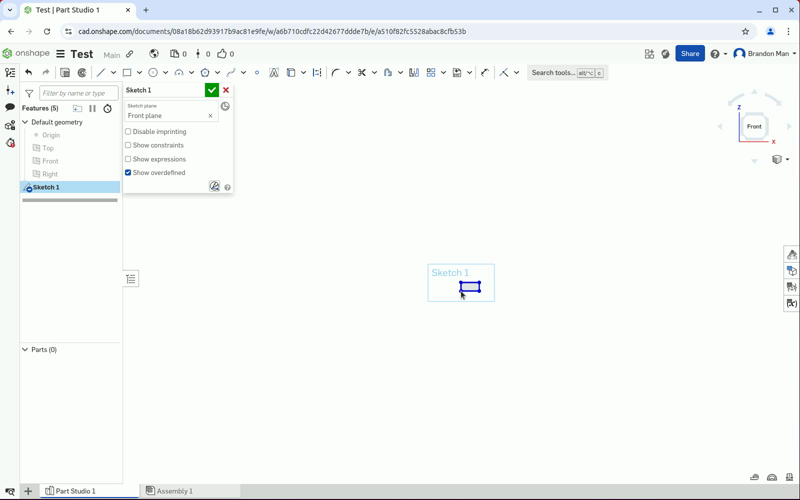
mouse_move(461, 290)
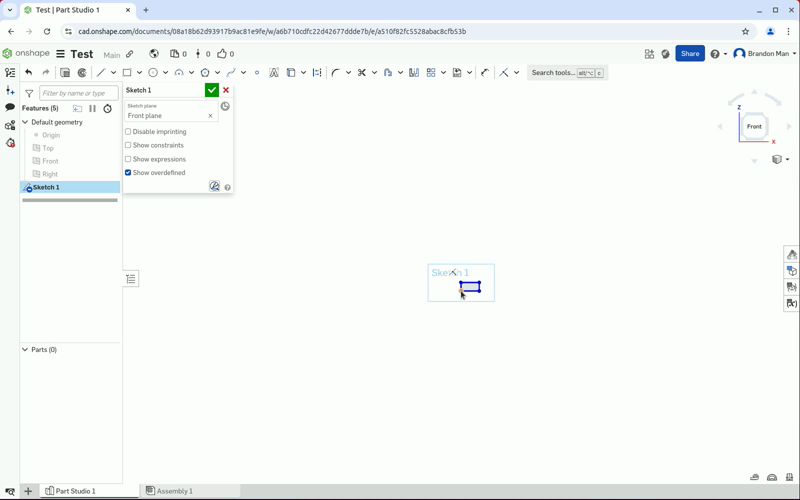
scroll(6)
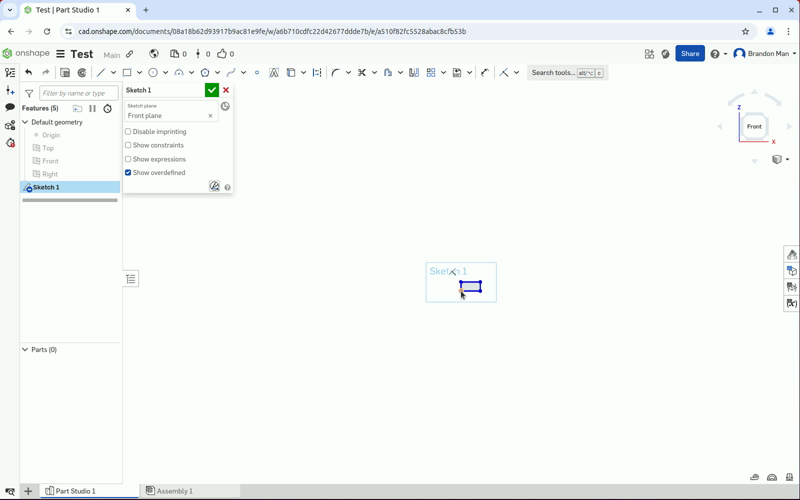
scroll(6)
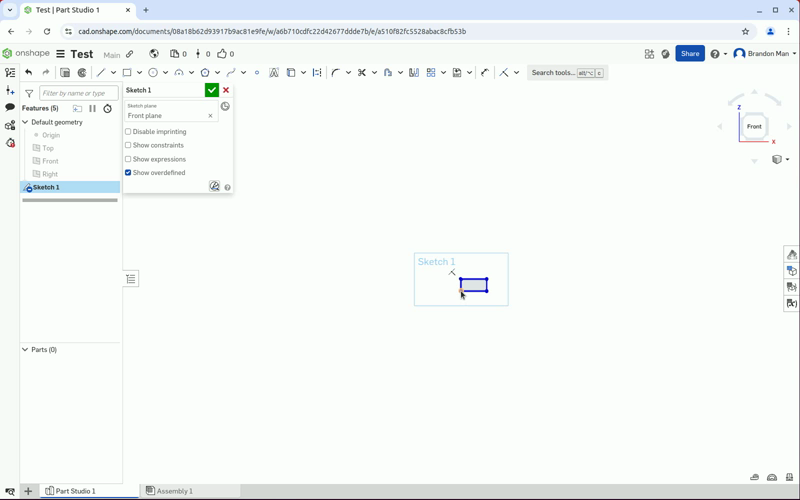
scroll(6)
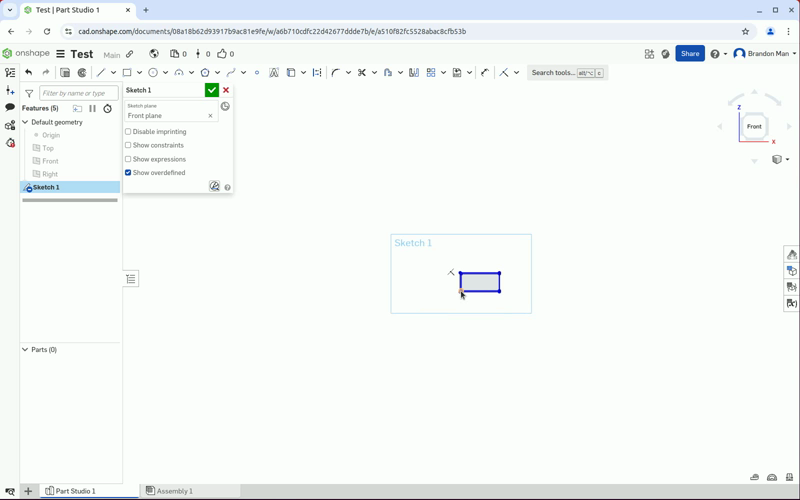
scroll(6)
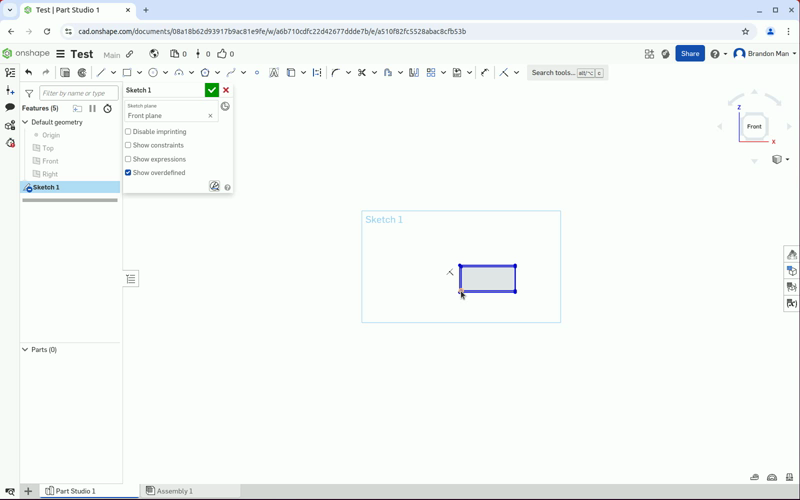
scroll(6)
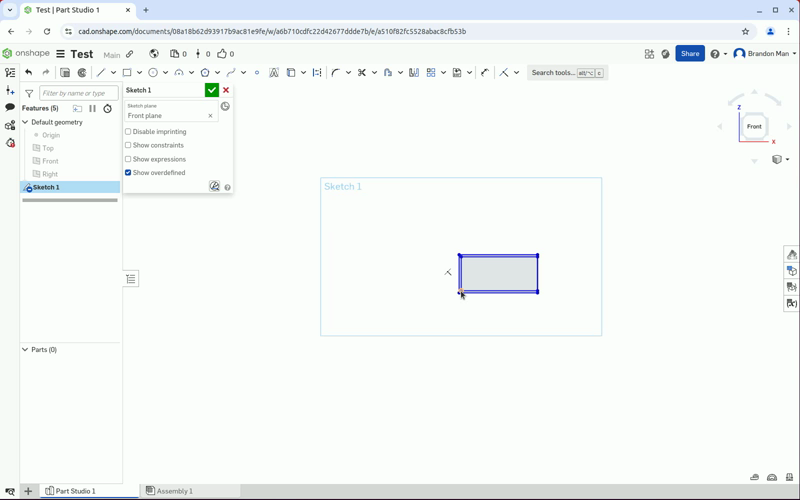
scroll(6)
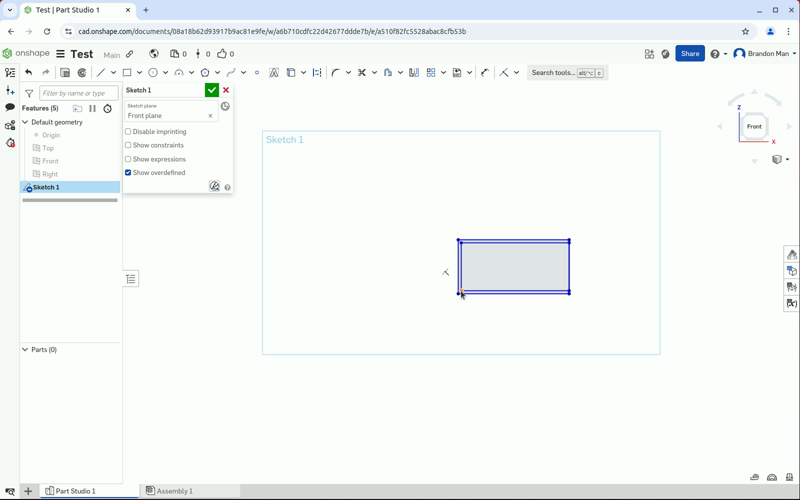
scroll(6)
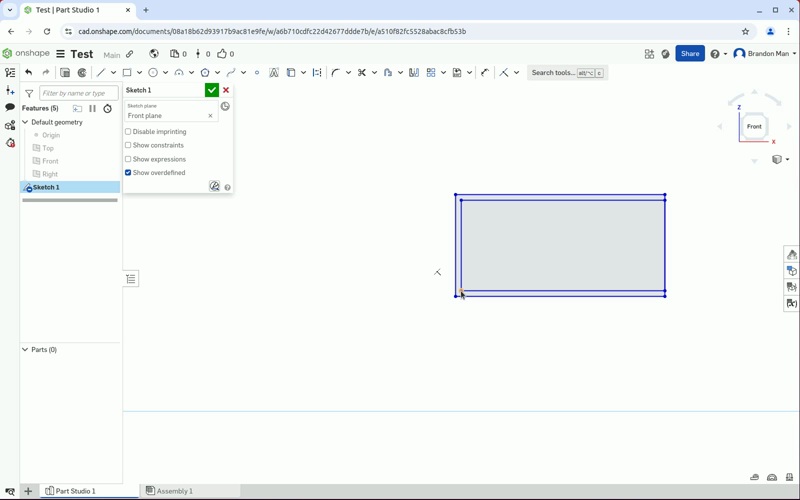
click(461, 290)
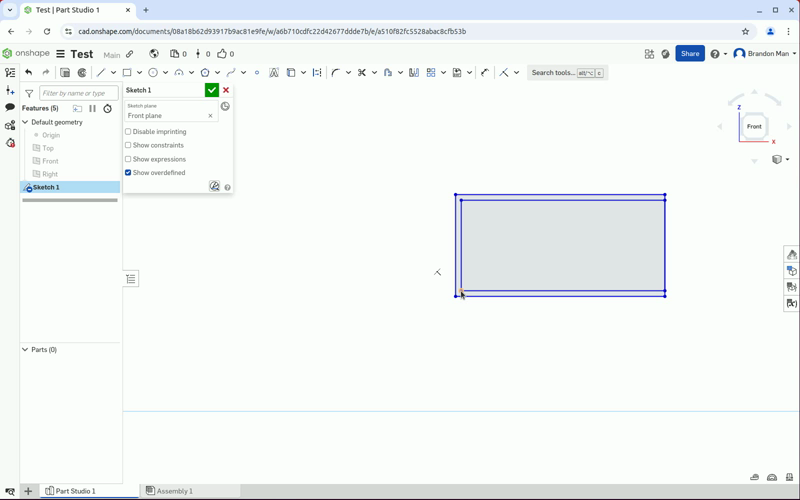
scroll(-6)
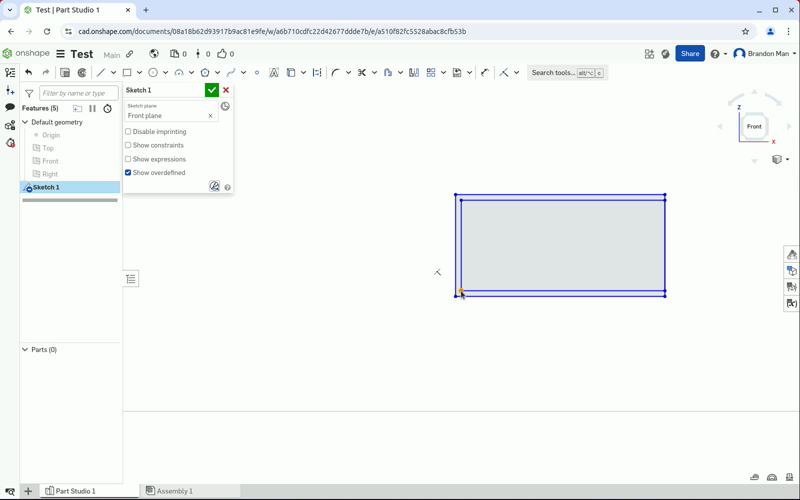
scroll(-6)
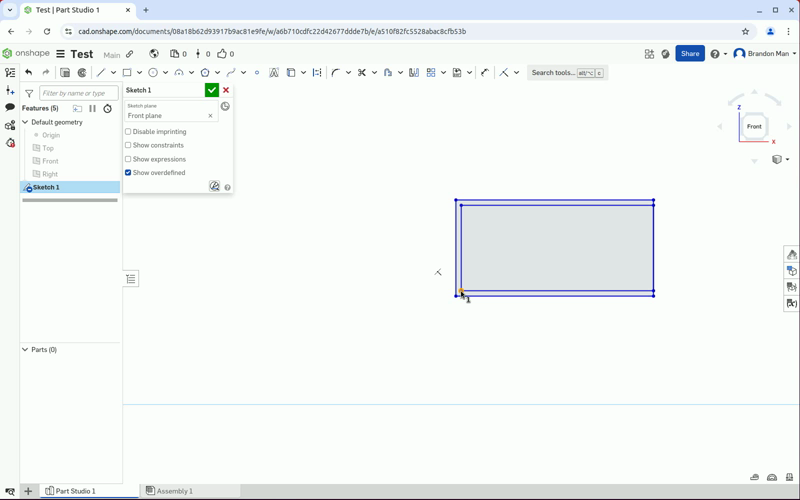
scroll(-6)
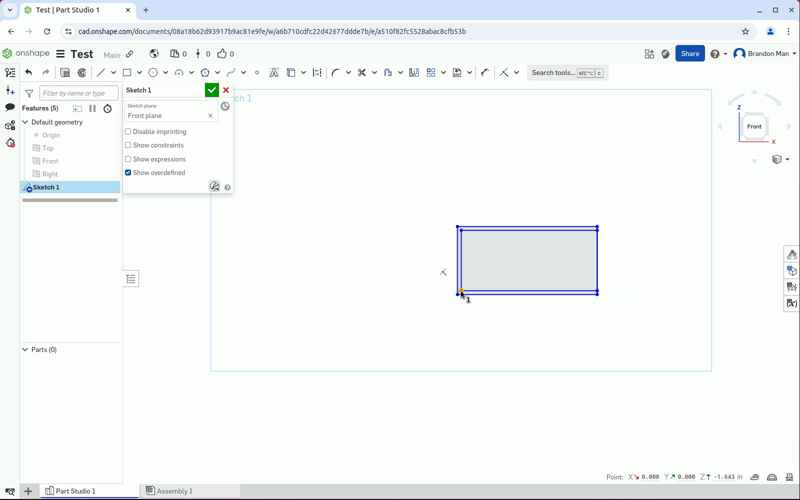
scroll(-6)
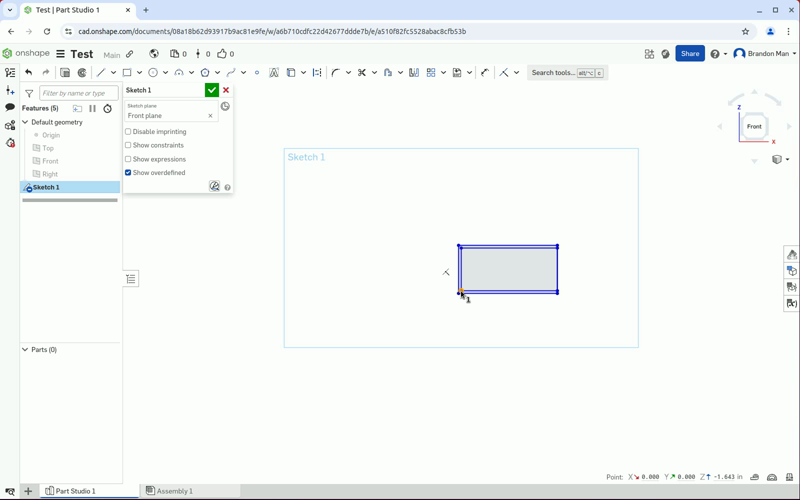
scroll(-6)
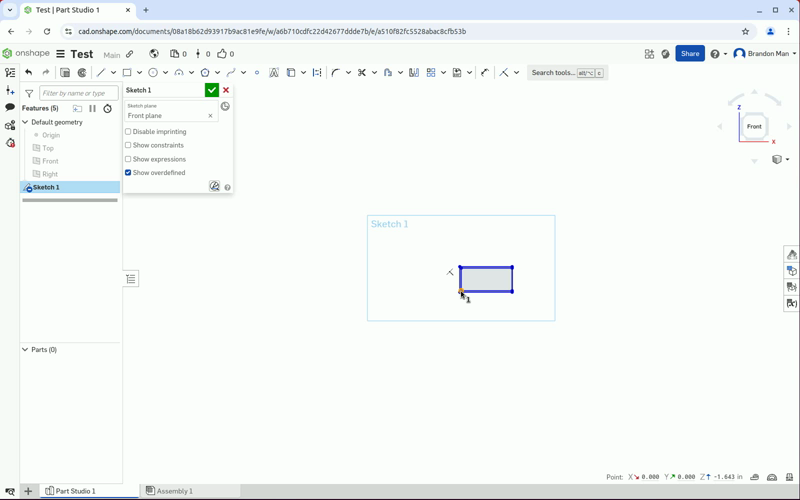
scroll(-6)
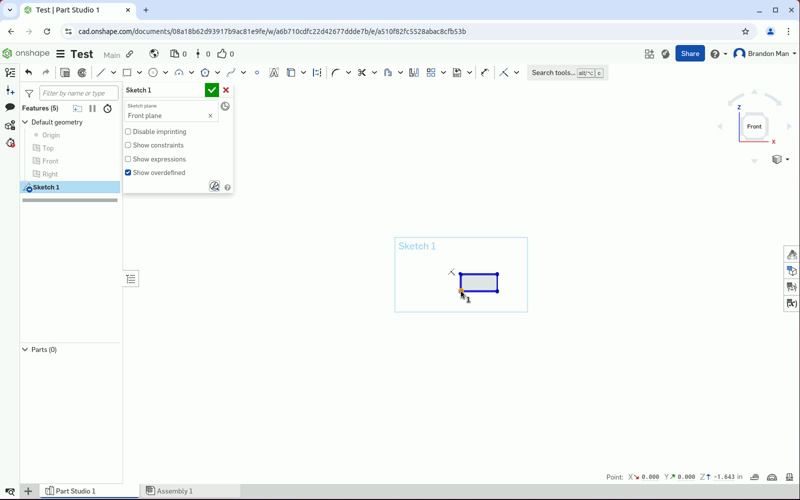
scroll(-6)
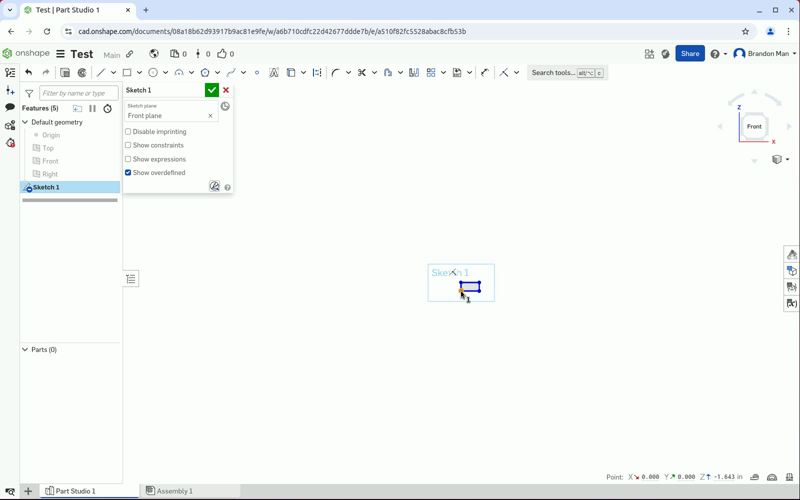
mouse_move(73, 352)
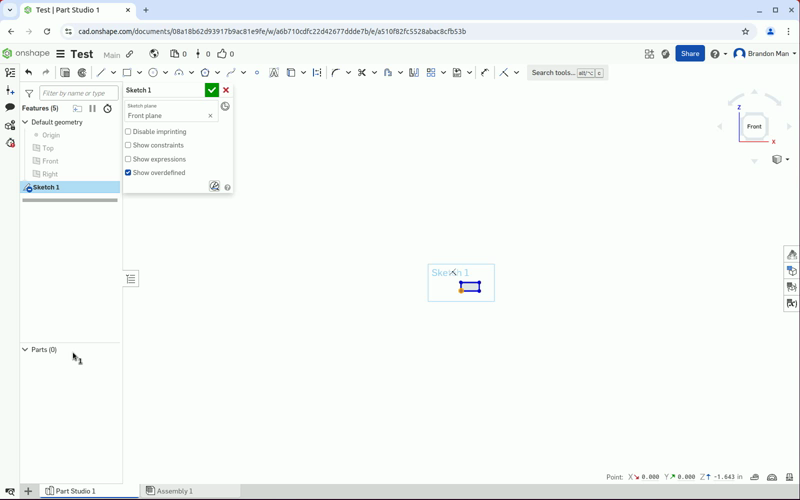
key(shift+y)
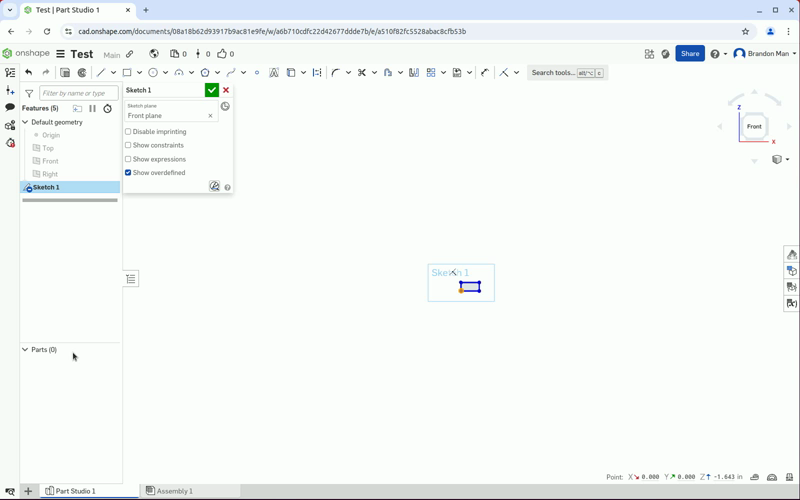
key(shift+e)
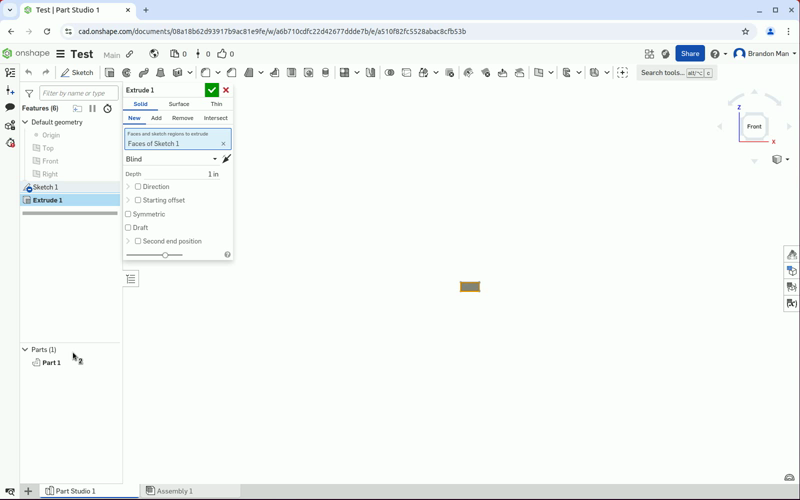
mouse_move(143, 106)
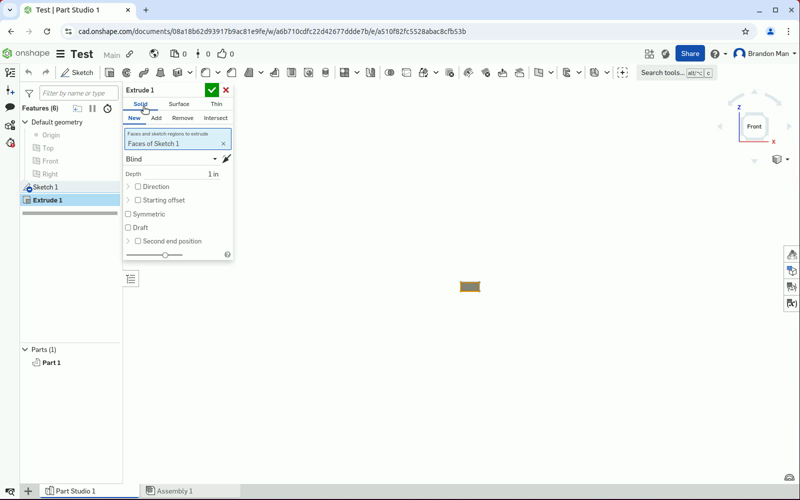
click(143, 106)
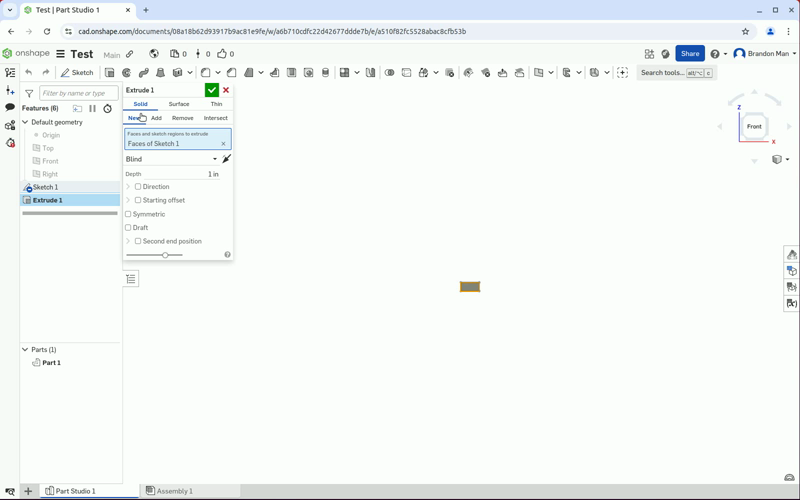
mouse_move(137, 120)
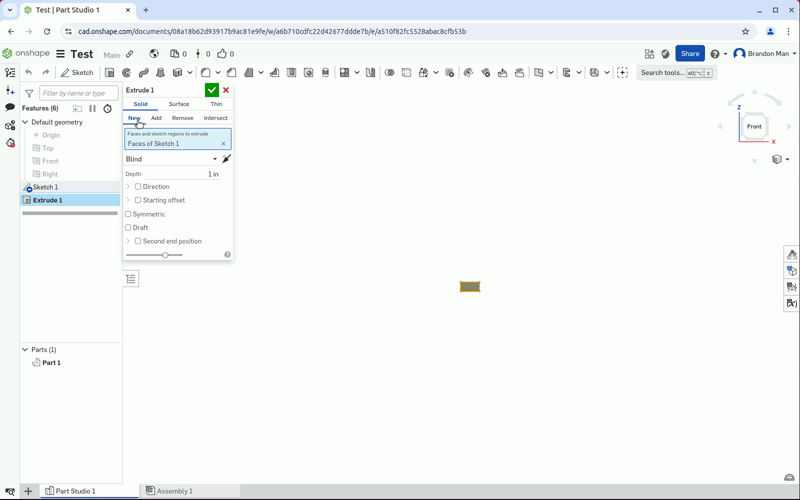
click(137, 120)
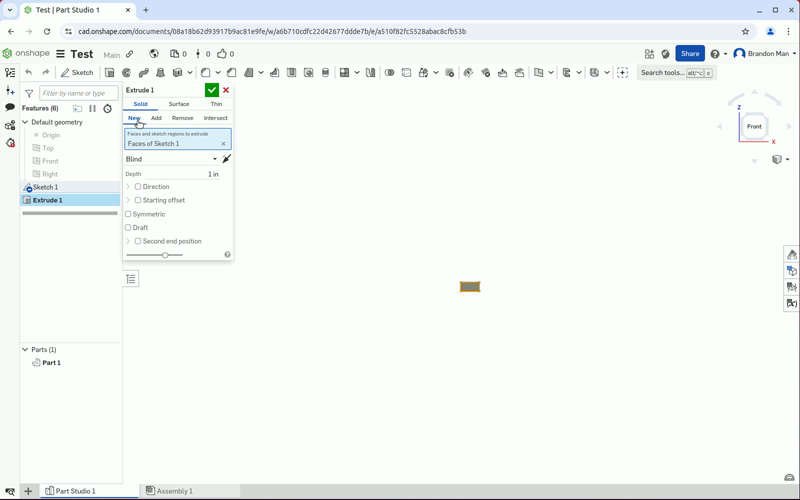
key(tab, 4)
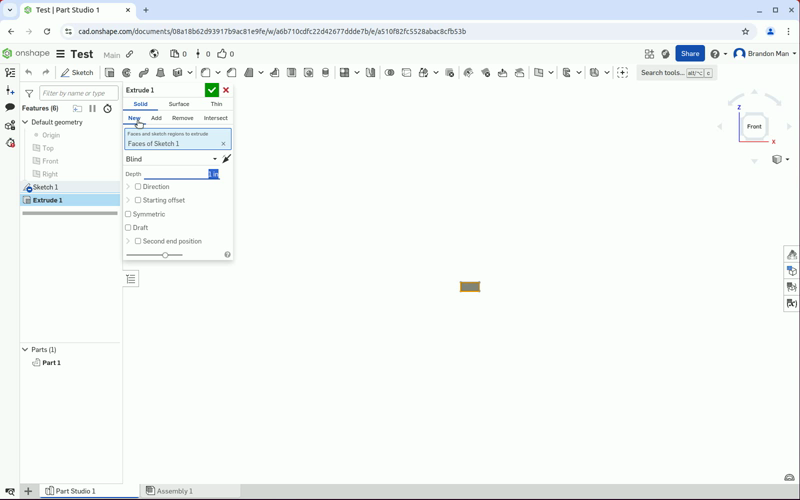
text(23.108)
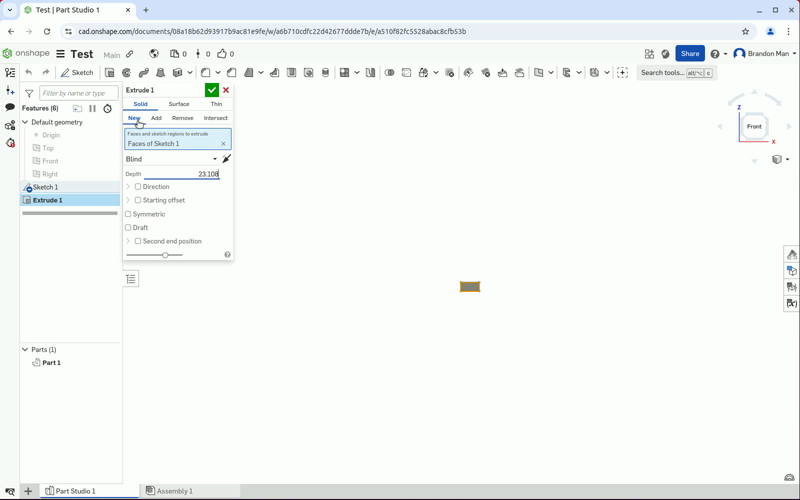
key(enter)
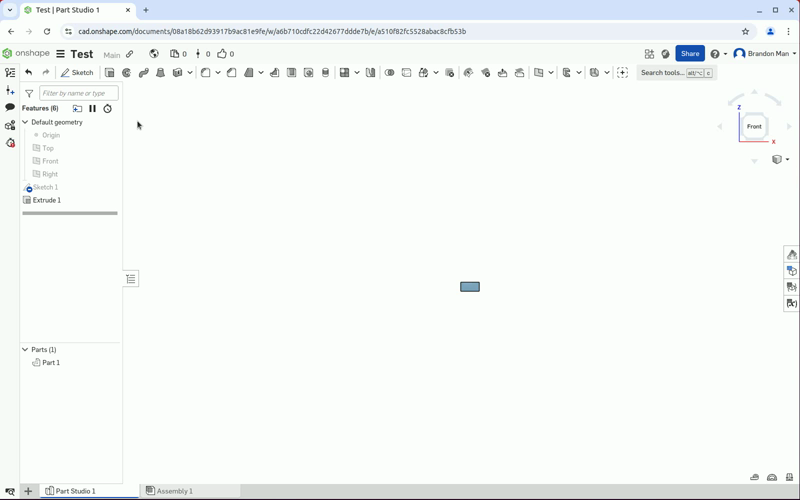
key(shift+h)
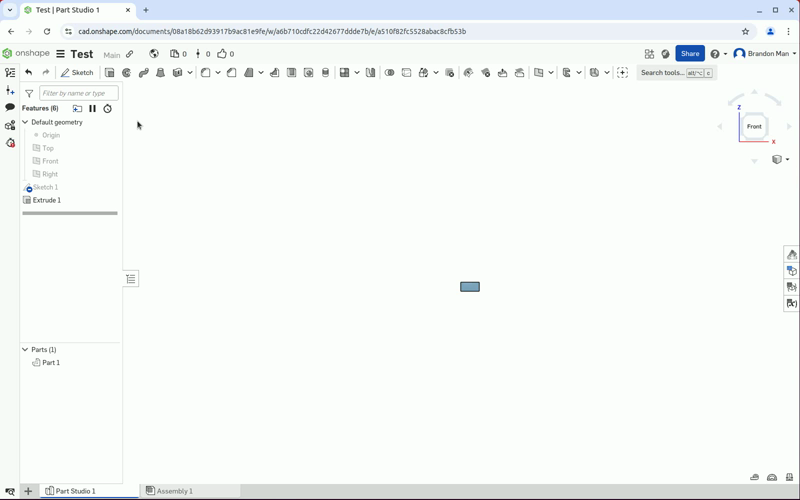
key(shift+h)
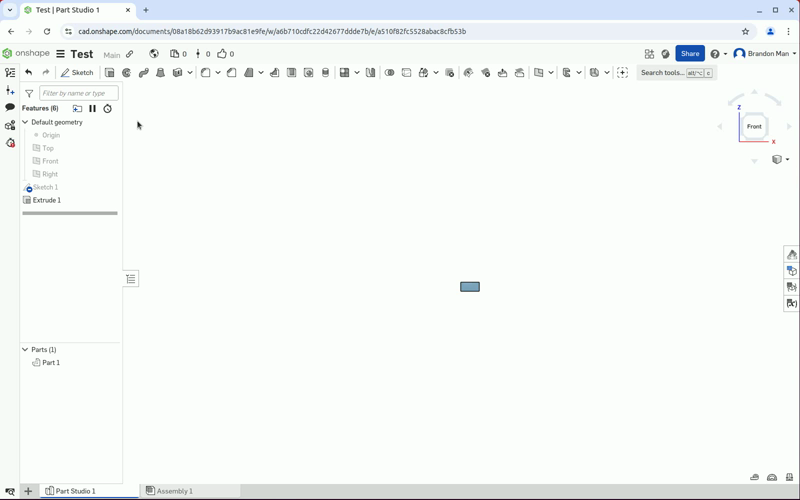
mouse_move(73, 189)
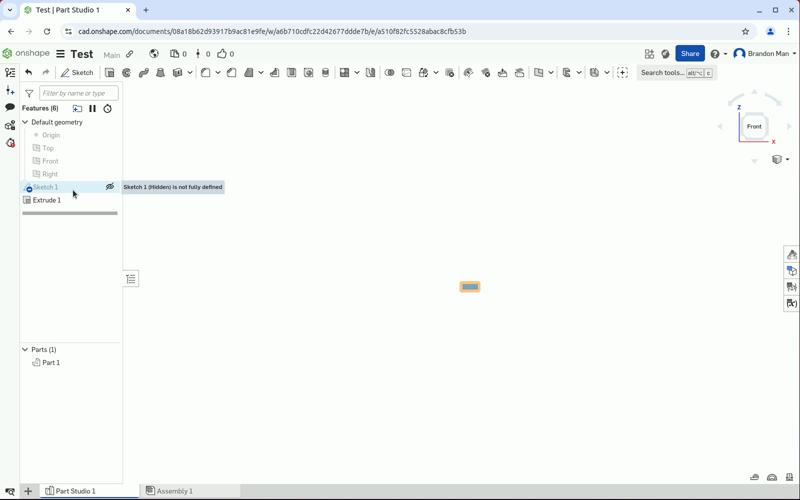
click(73, 189)
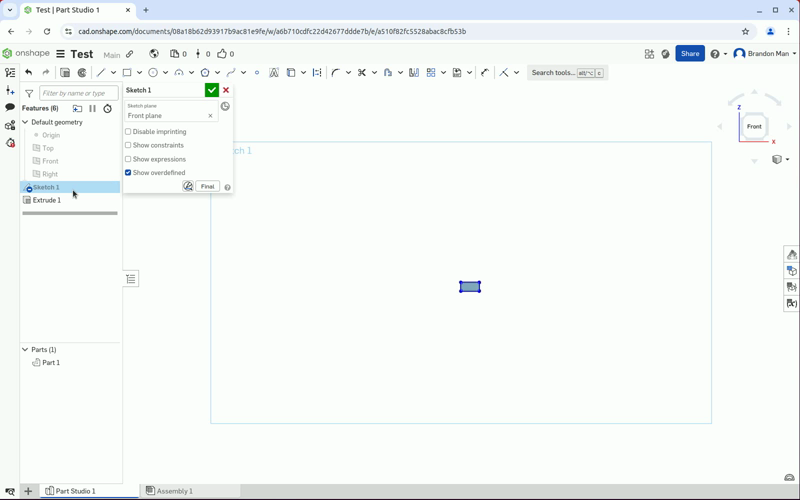
mouse_move(229, 92)
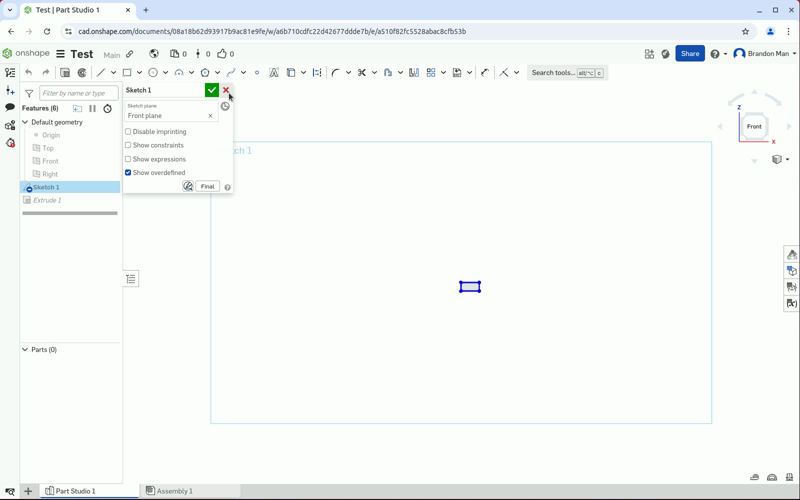
click(229, 92)
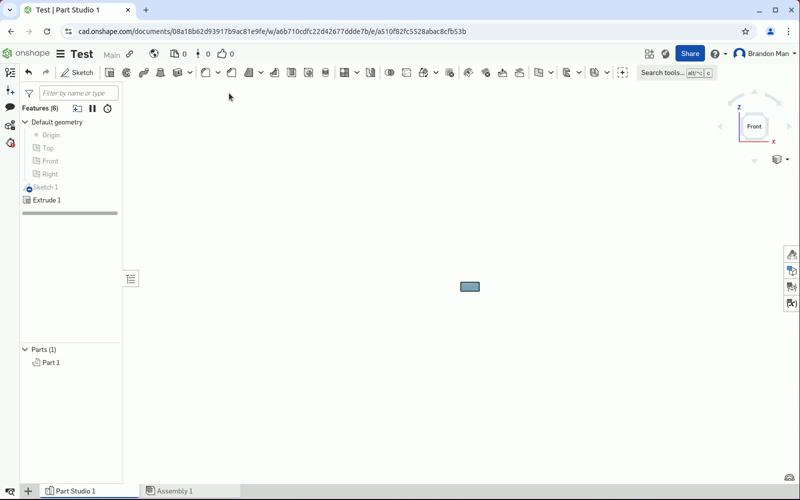
mouse_move(73, 352)
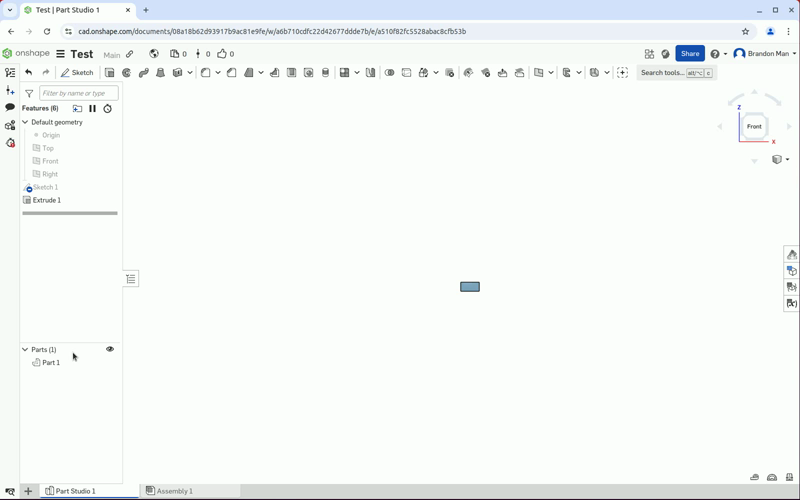
key(y)
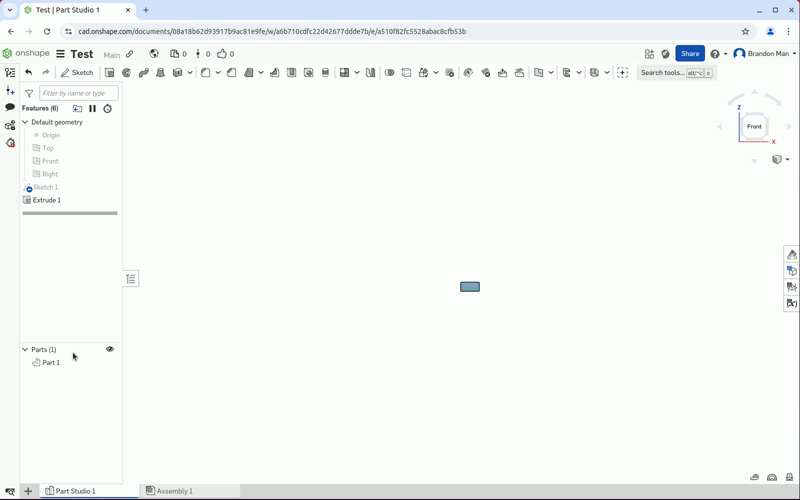
key(shift+p)
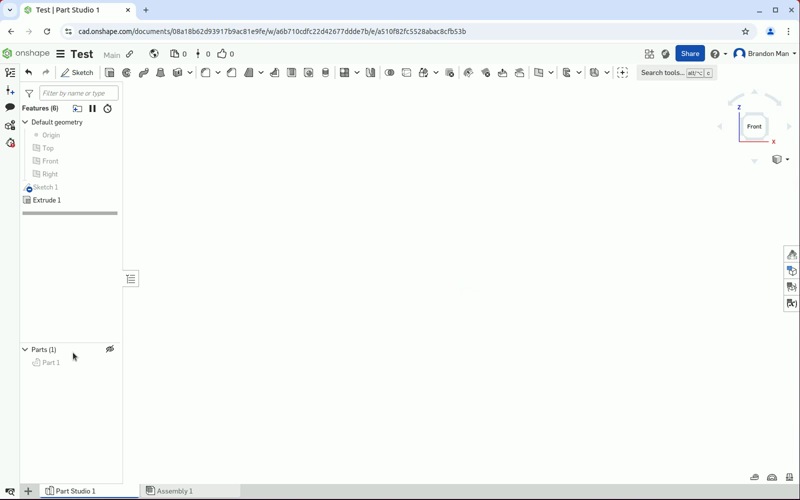
key(space)
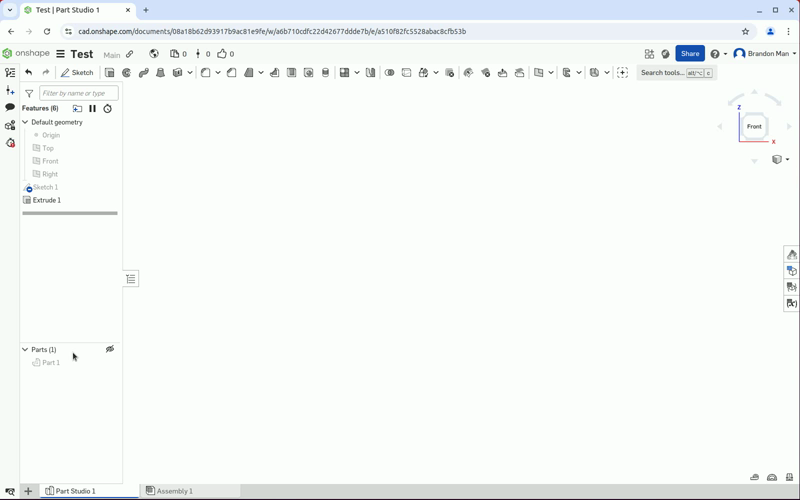
key_down(shift)
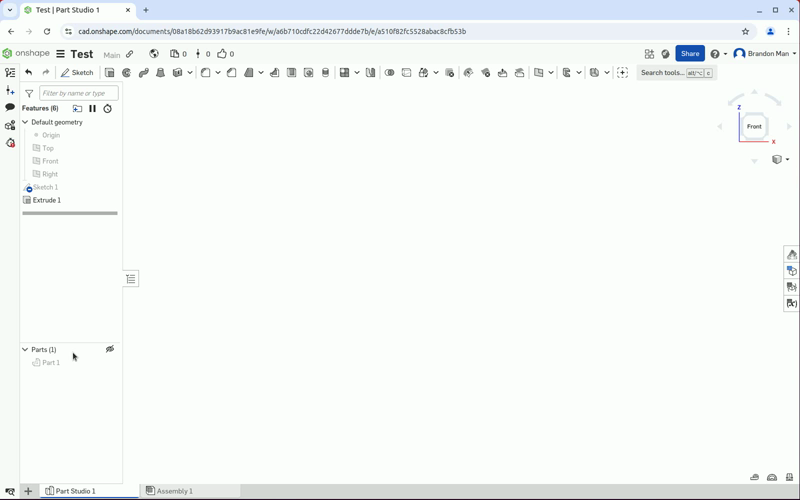
key(left)
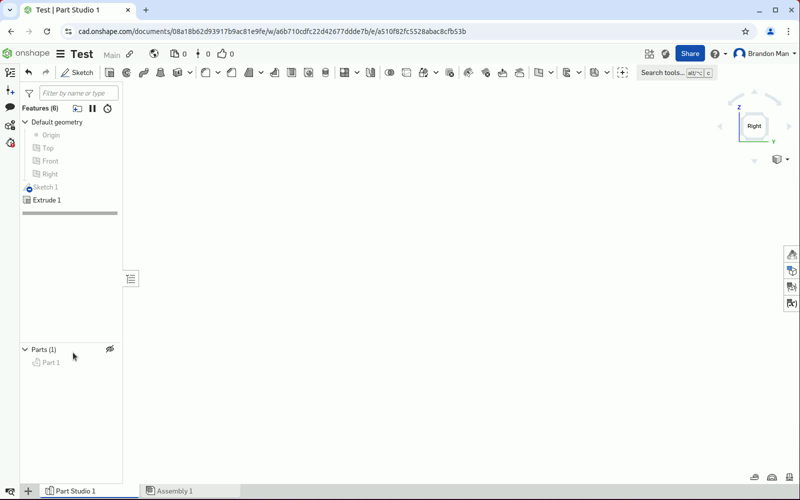
key_up(shift)
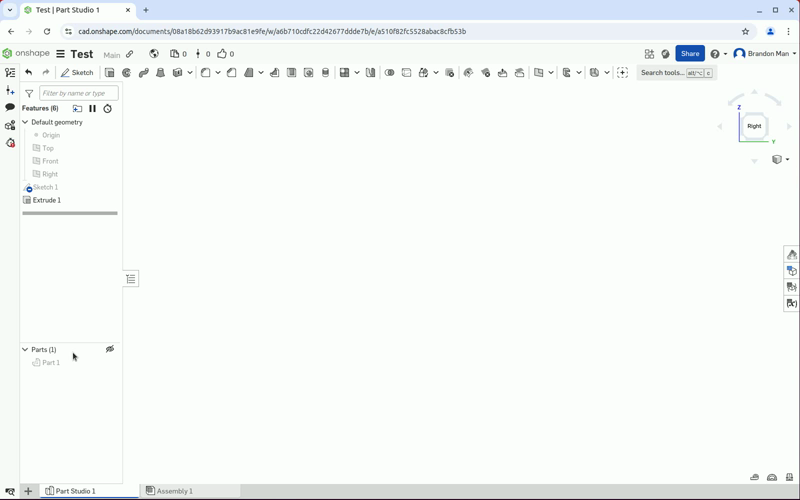
mouse_move(73, 352)
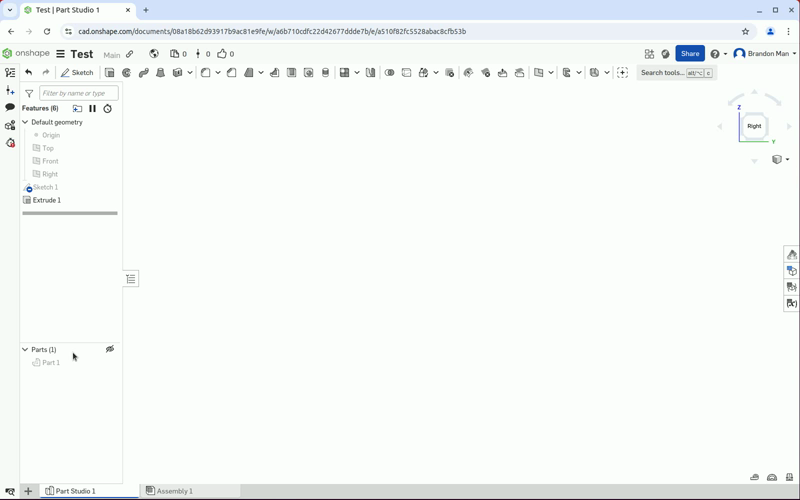
key(shift+y)
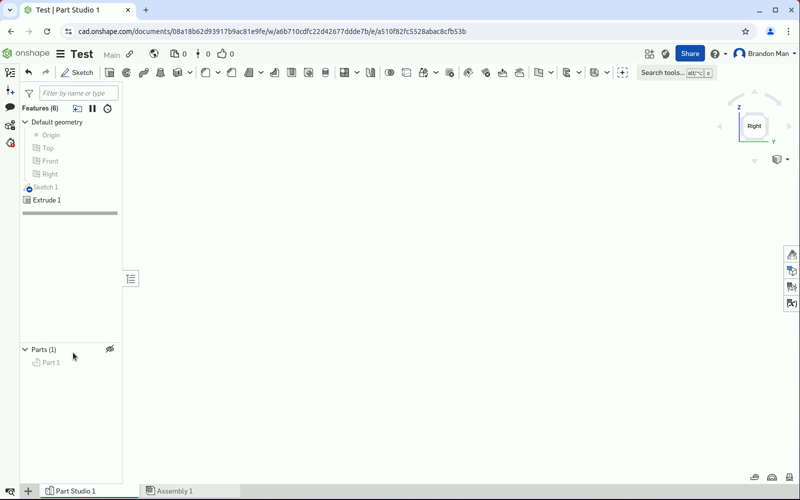
key(shift+s)
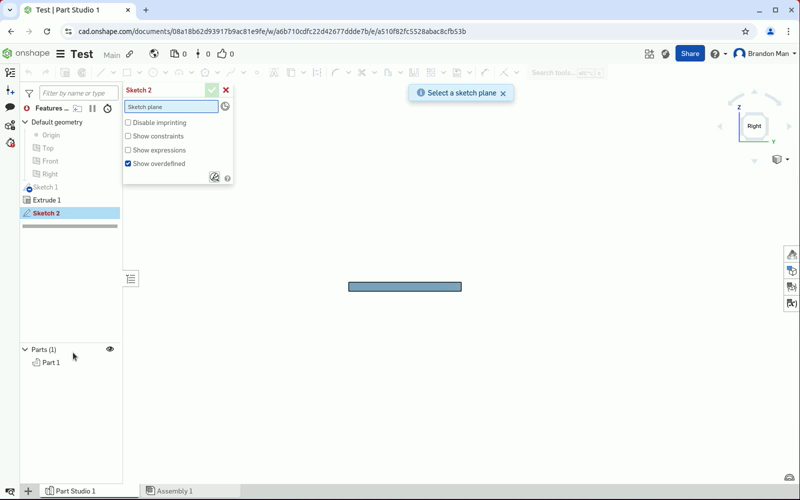
mouse_move(73, 176)
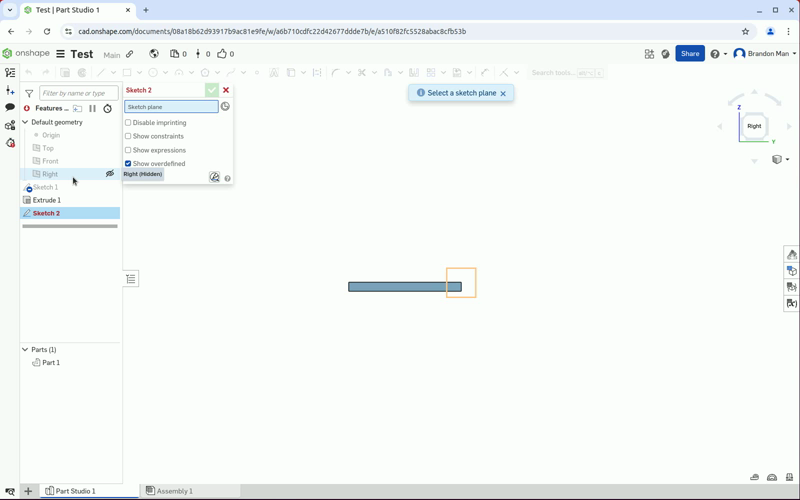
click(73, 176)
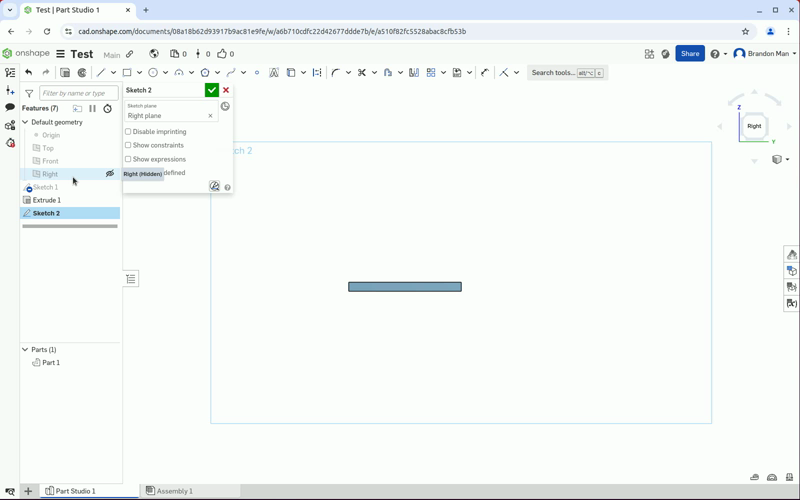
mouse_move(73, 352)
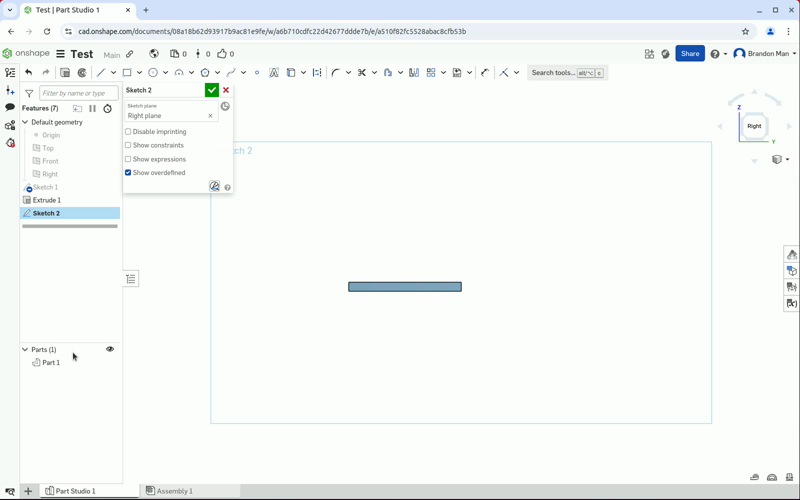
key(y)
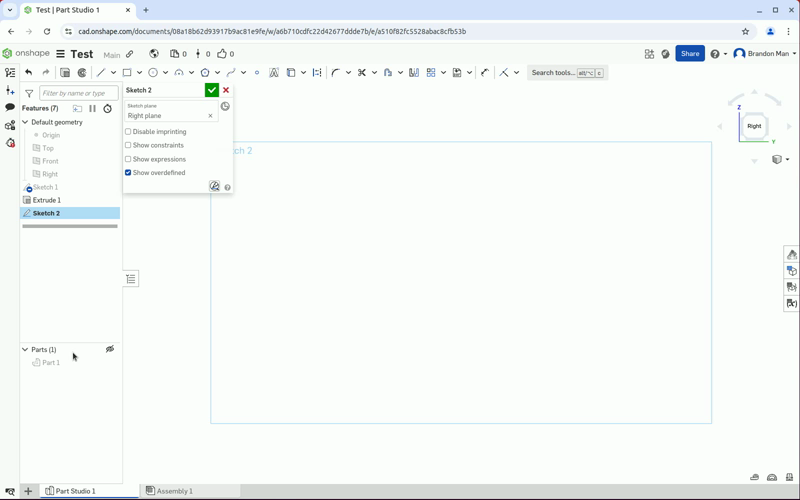
key(l)
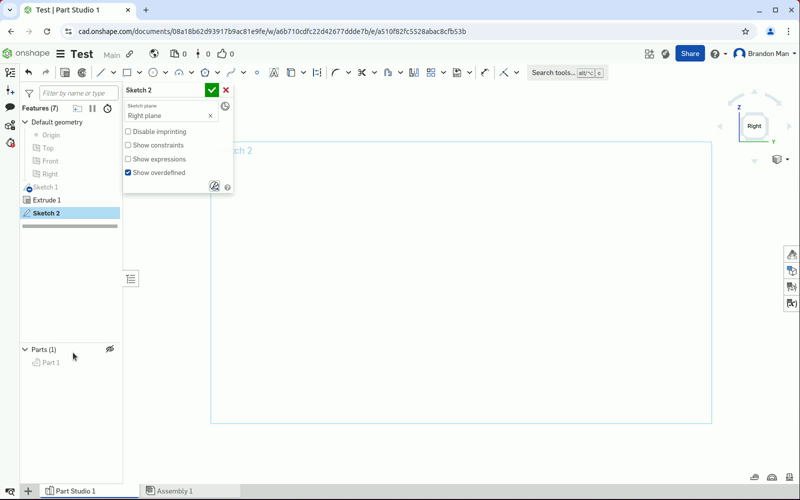
key_down(shift)
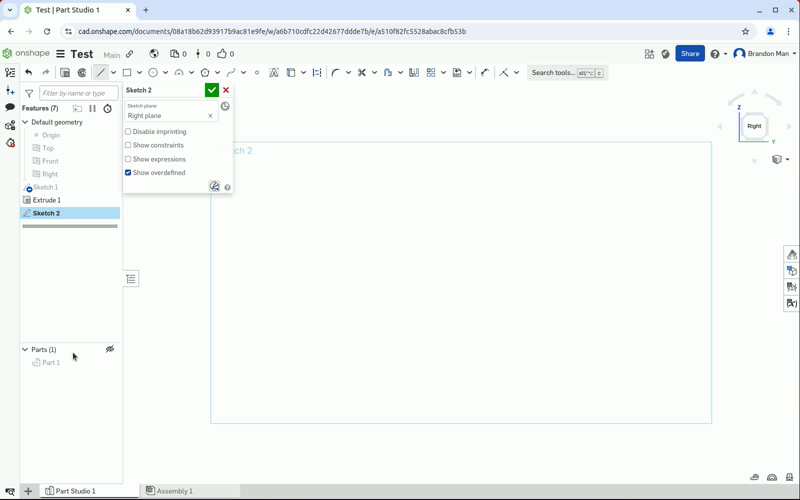
mouse_move(348, 291)
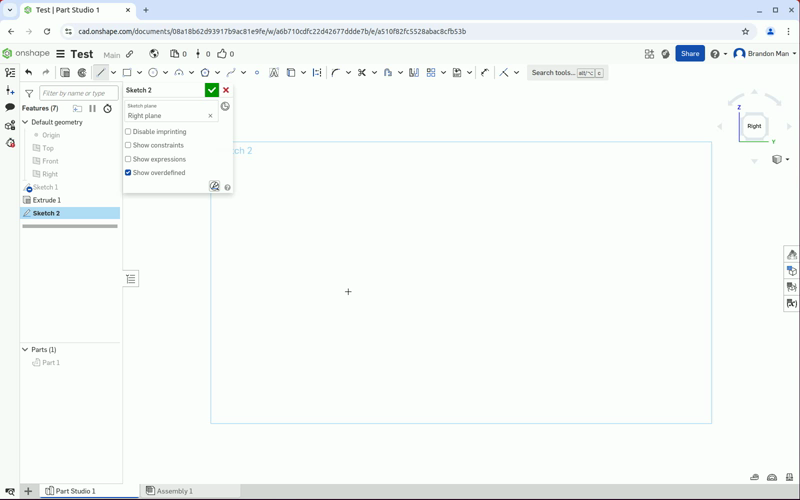
click(348, 291)
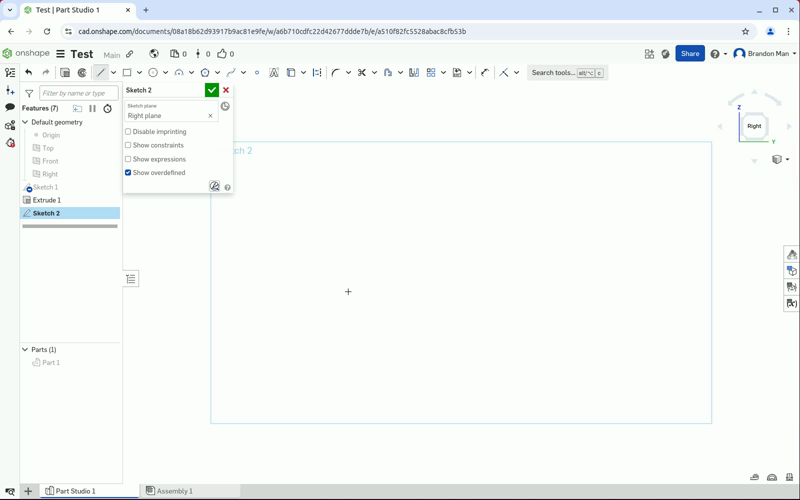
key_up(shift)
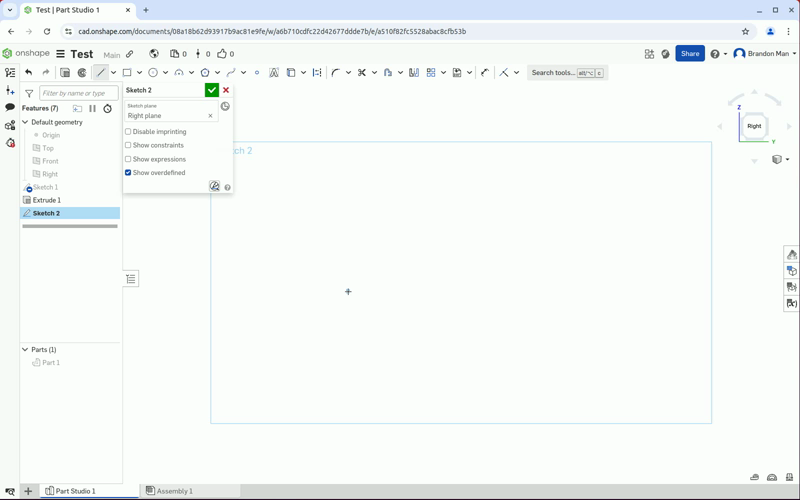
key_down(shift)
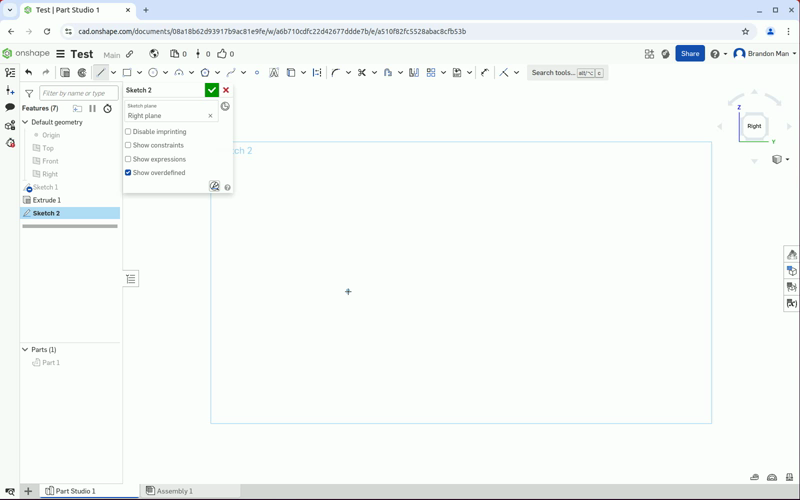
mouse_move(378, 291)
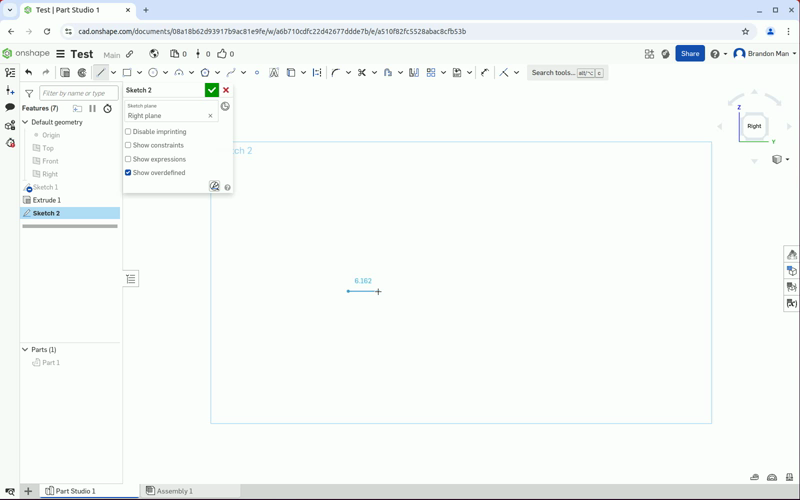
mouse_move(357, 282)
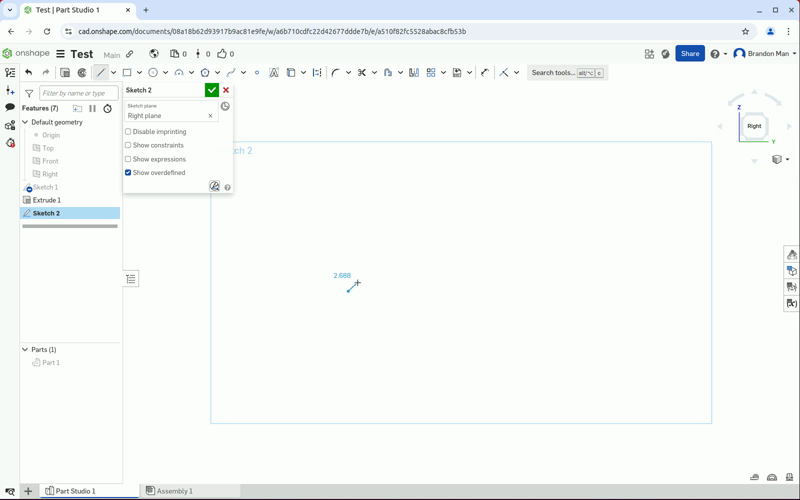
click(357, 282)
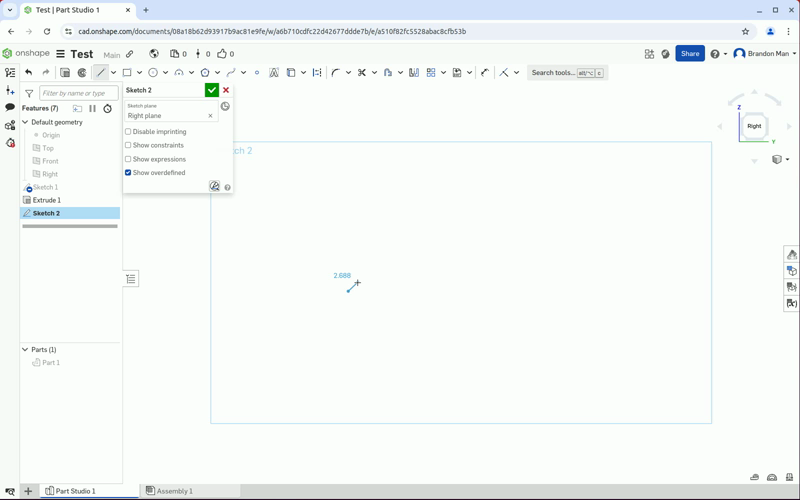
key_up(shift)
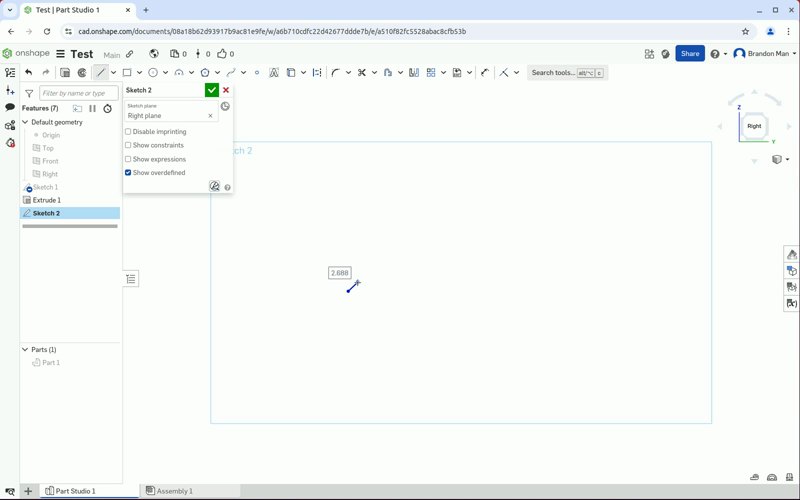
key_down(shift)
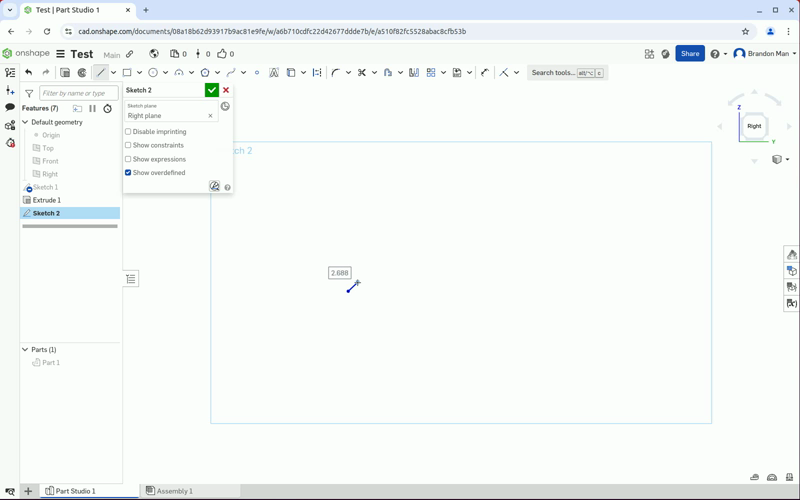
mouse_move(387, 282)
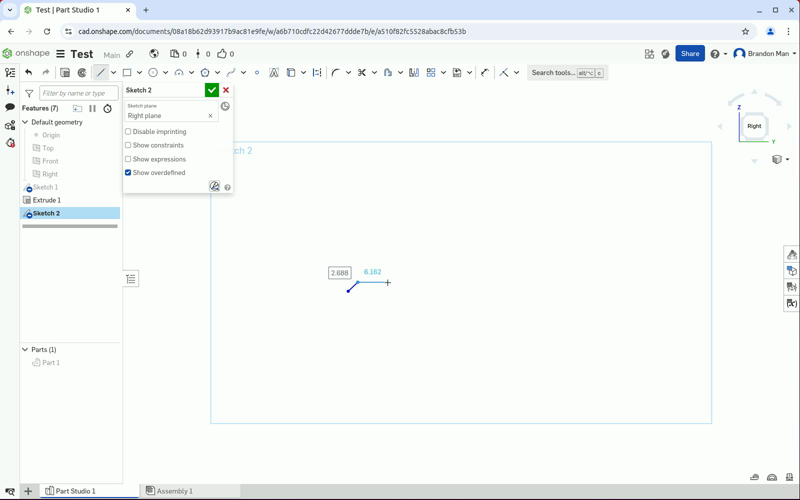
mouse_move(348, 282)
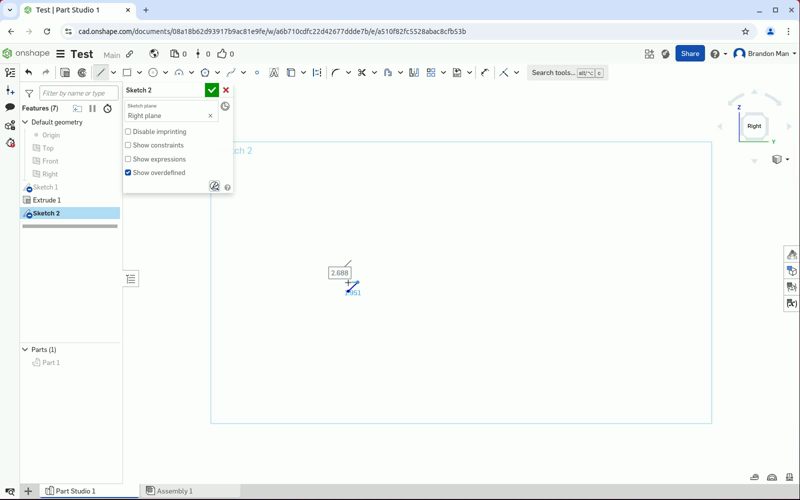
click(348, 282)
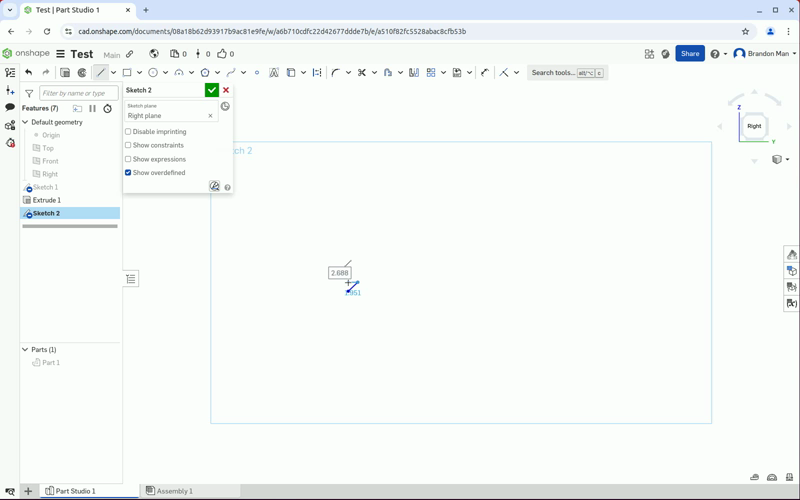
key_up(shift)
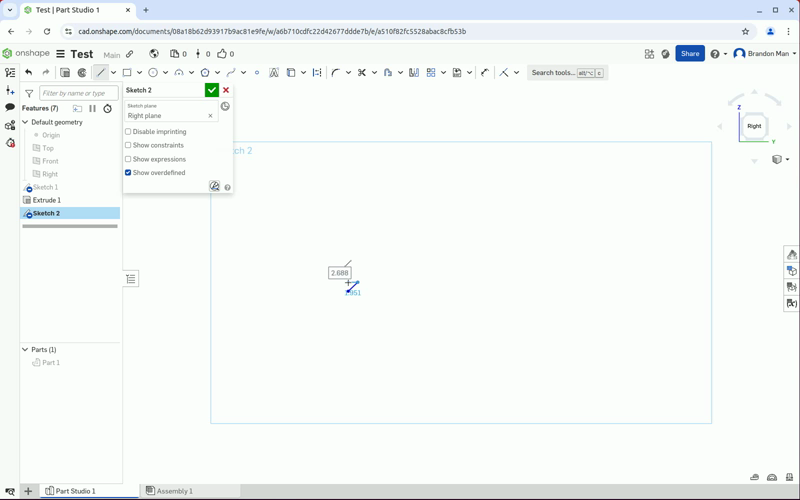
mouse_move(378, 282)
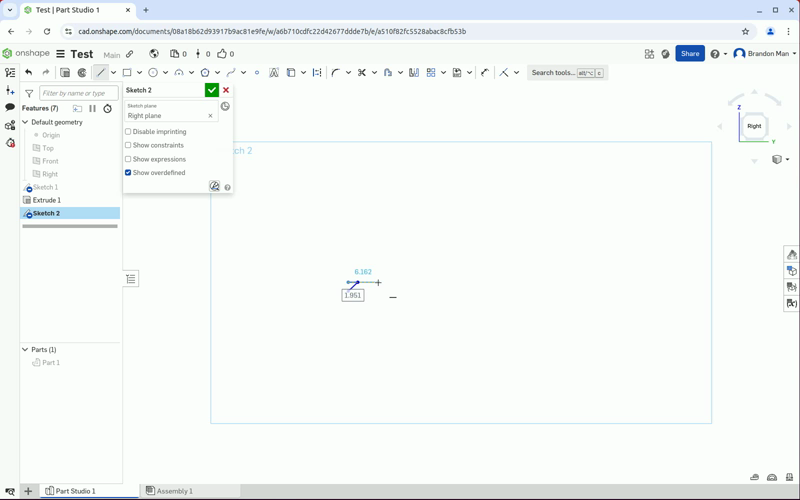
key_down(shift)
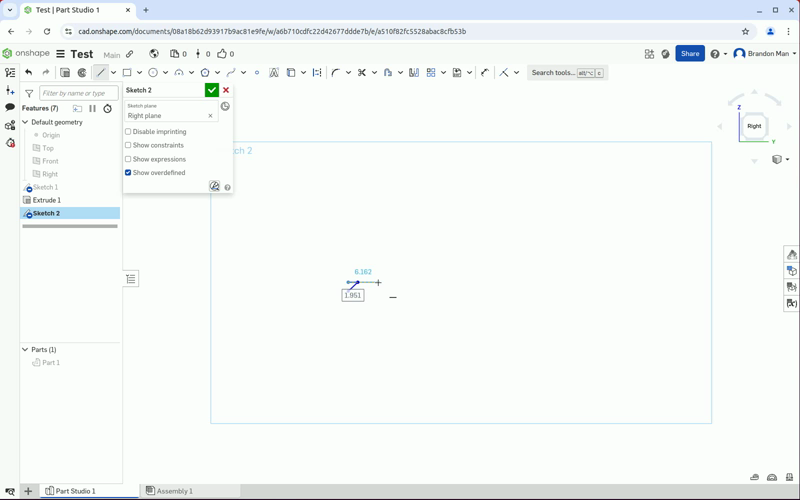
mouse_move(348, 291)
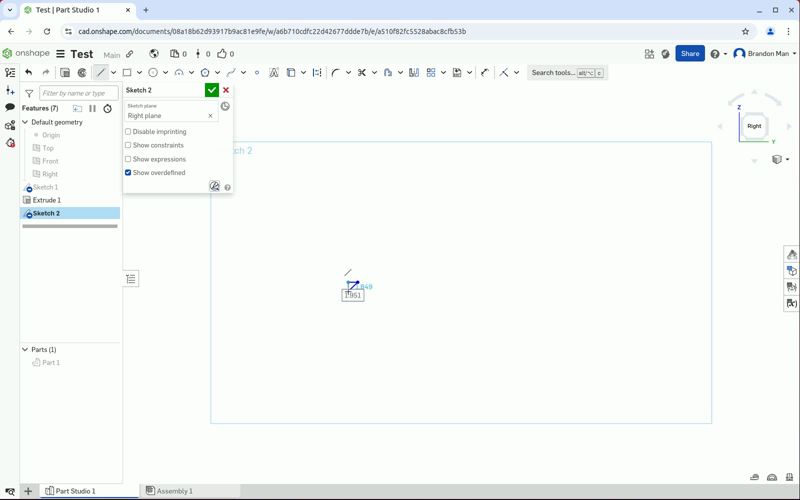
key_up(shift)
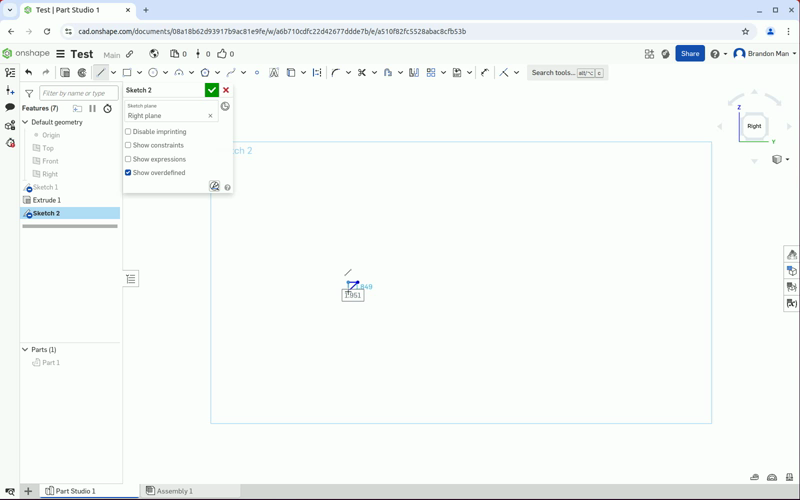
click(348, 291)
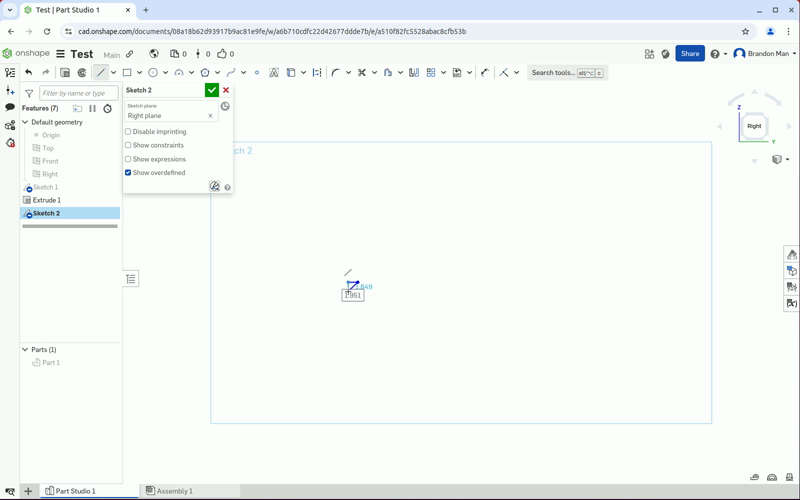
key(esc)
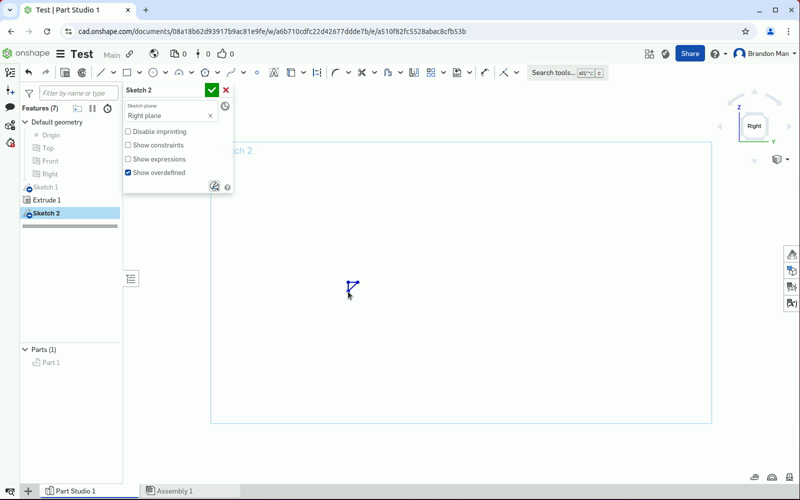
mouse_move(352, 286)
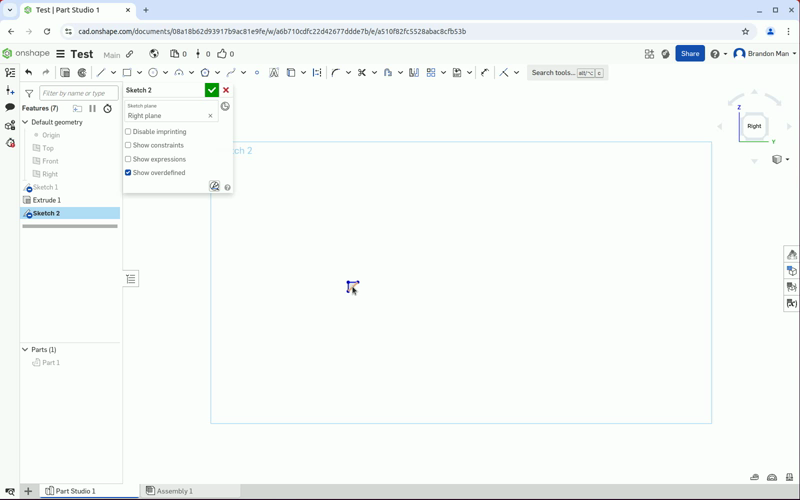
scroll(6)
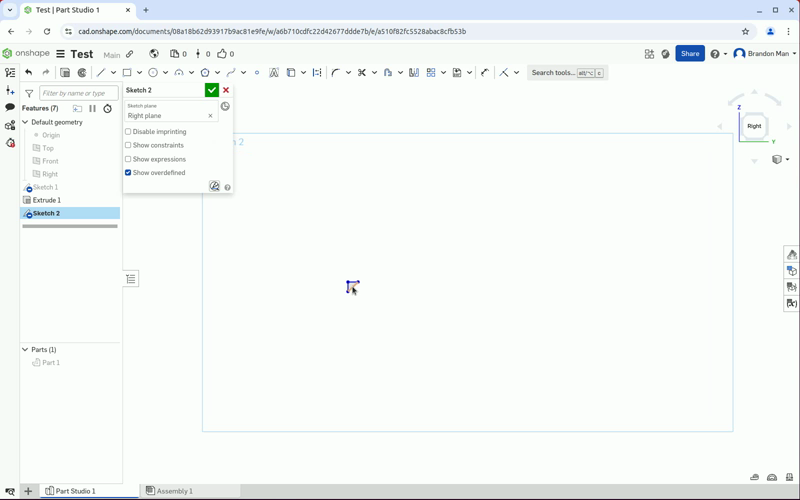
scroll(6)
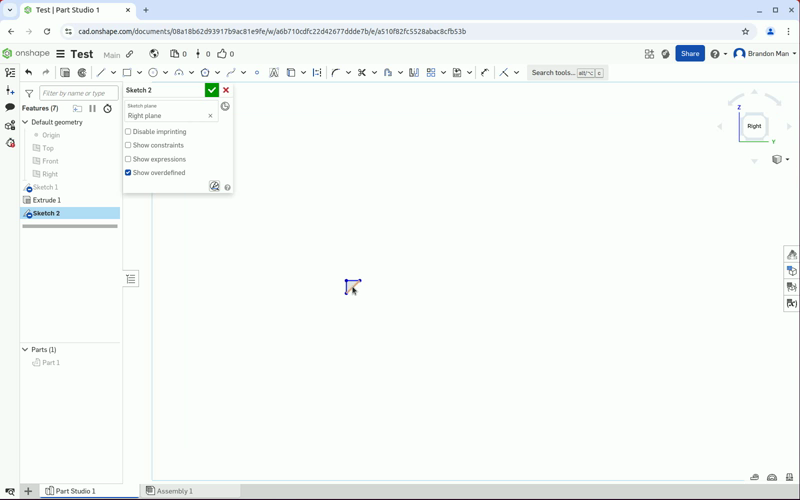
scroll(6)
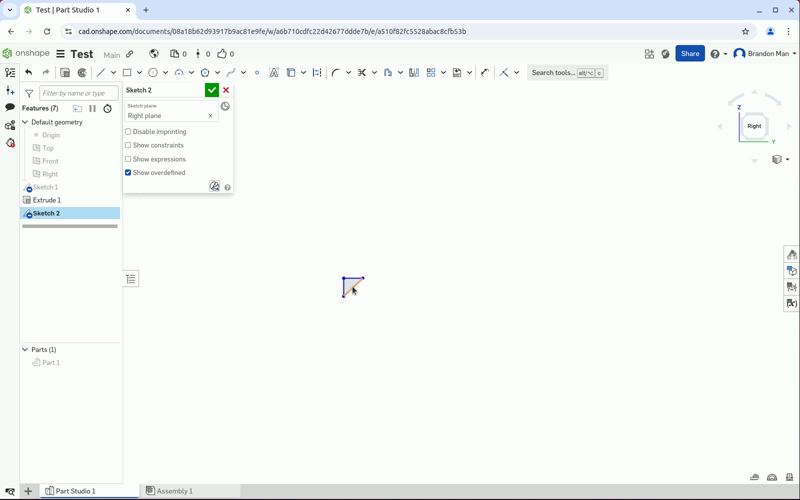
scroll(6)
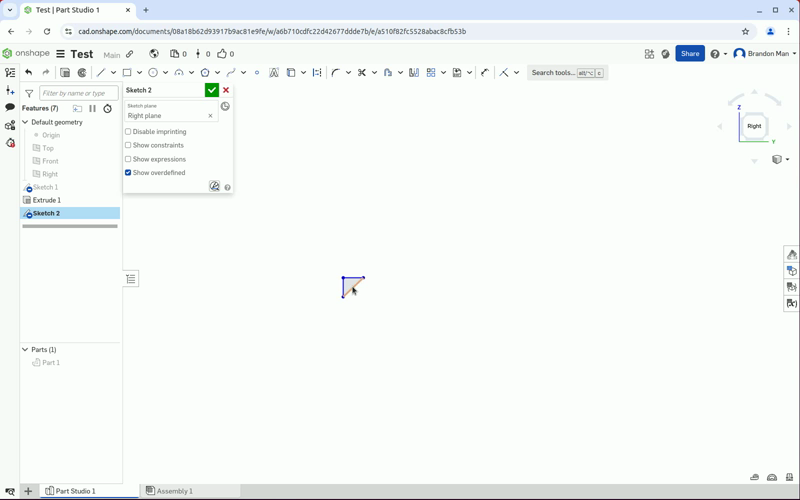
scroll(6)
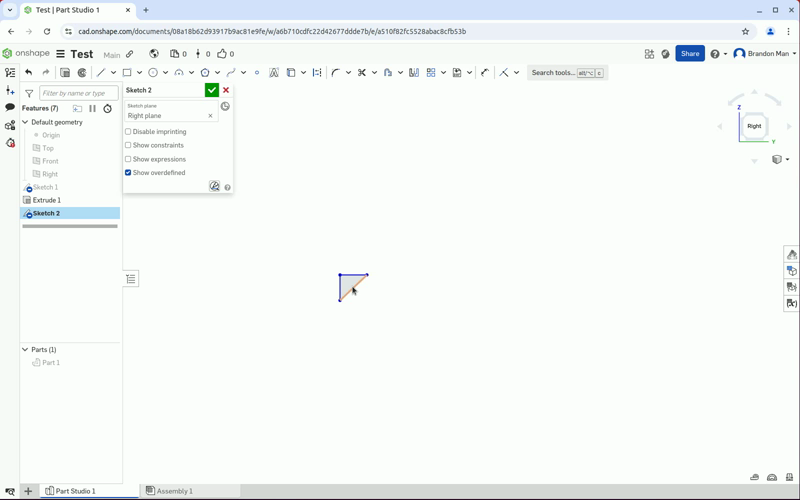
scroll(6)
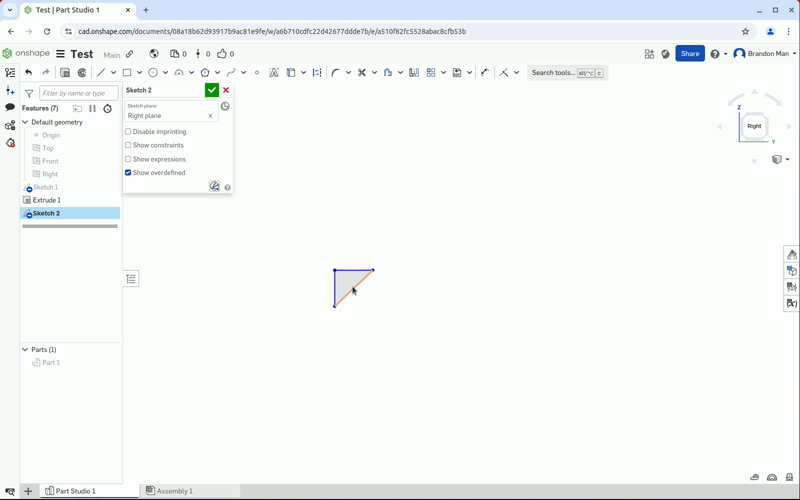
scroll(6)
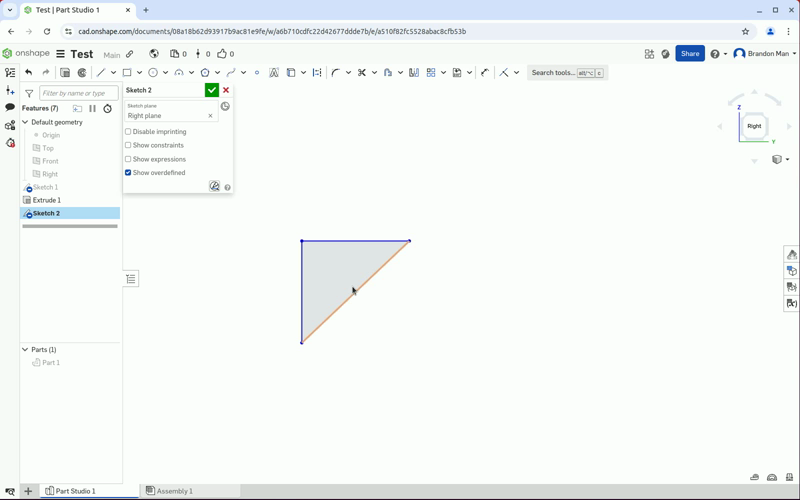
click(352, 286)
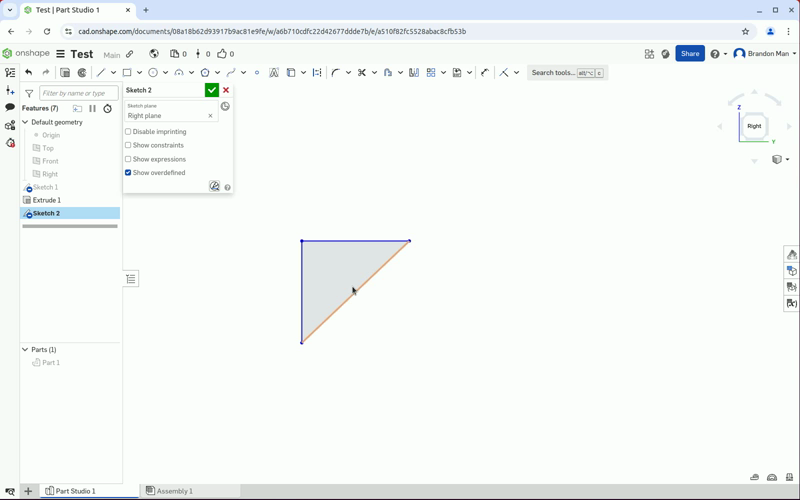
scroll(-6)
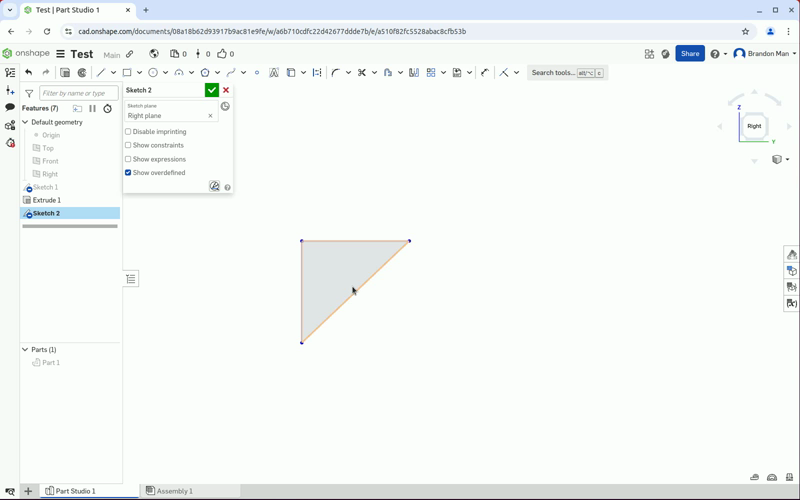
scroll(-6)
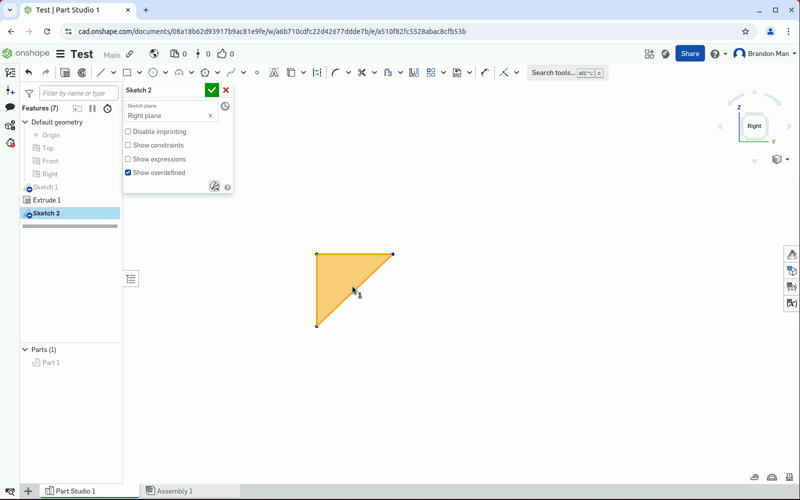
scroll(-6)
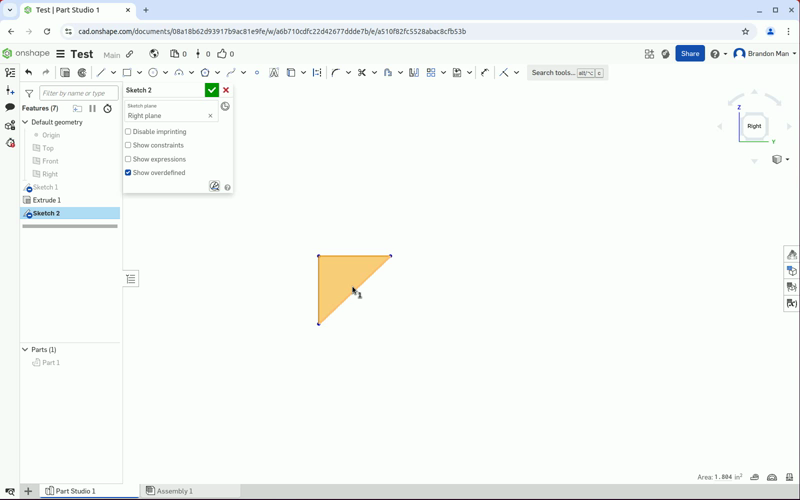
scroll(-6)
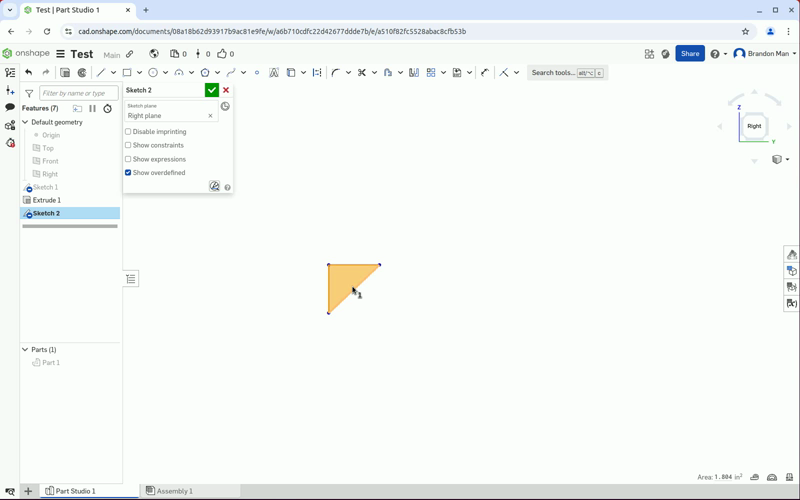
scroll(-6)
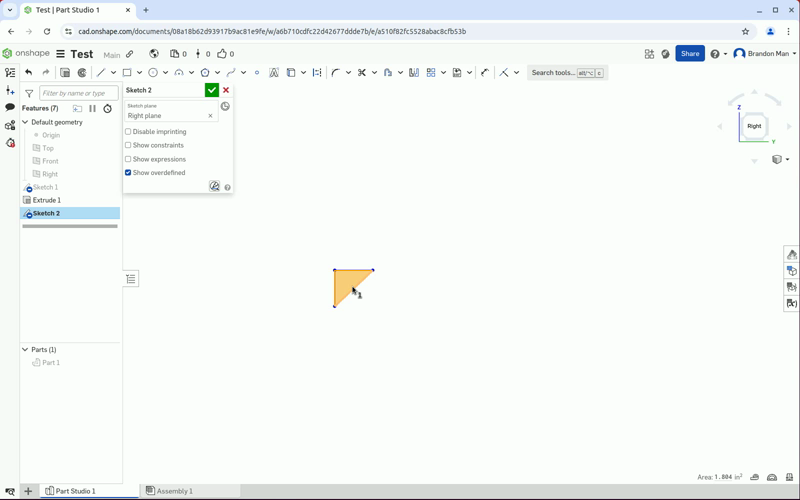
scroll(-6)
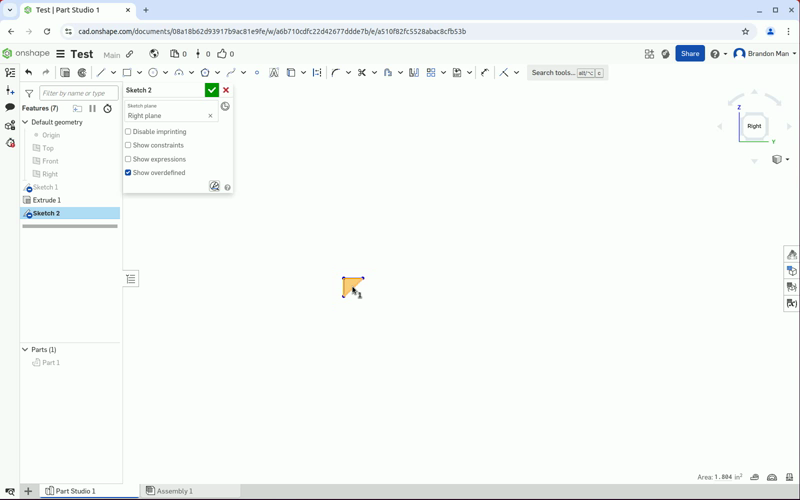
scroll(-6)
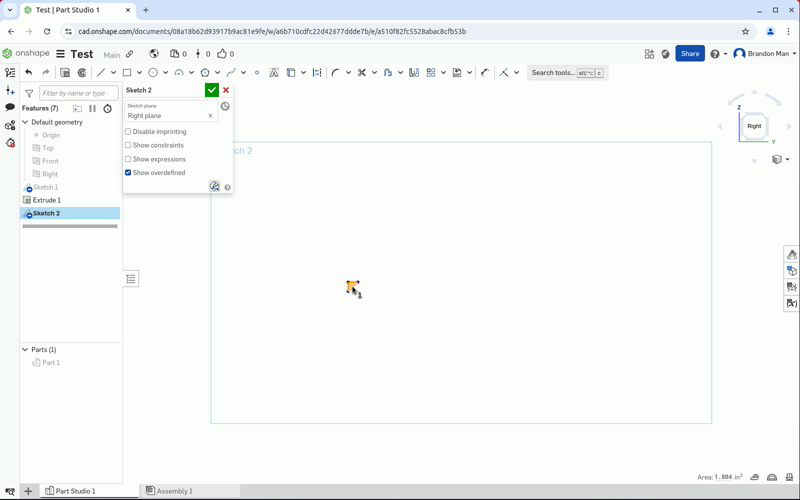
mouse_move(73, 352)
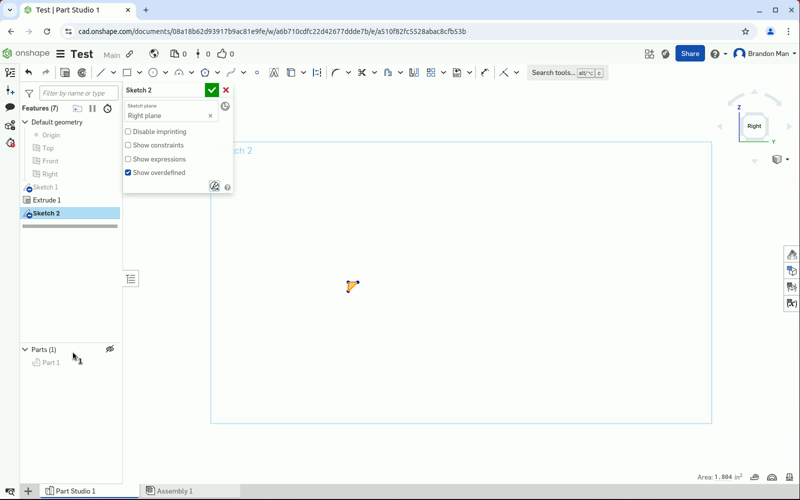
key(shift+y)
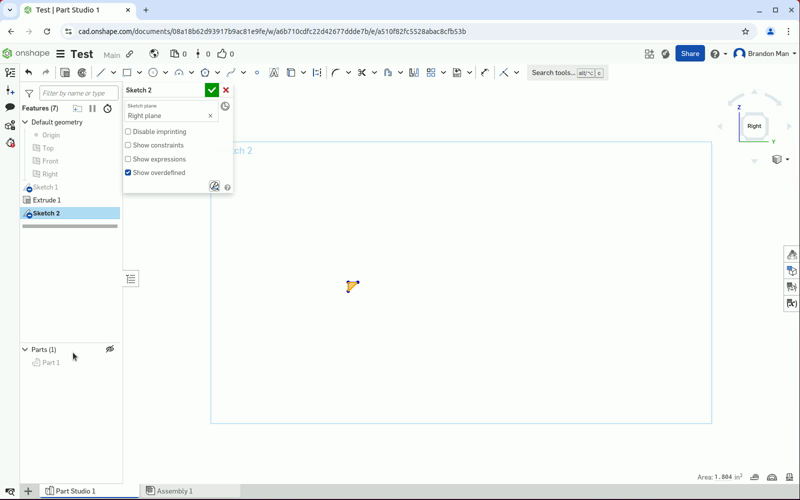
key(shift+e)
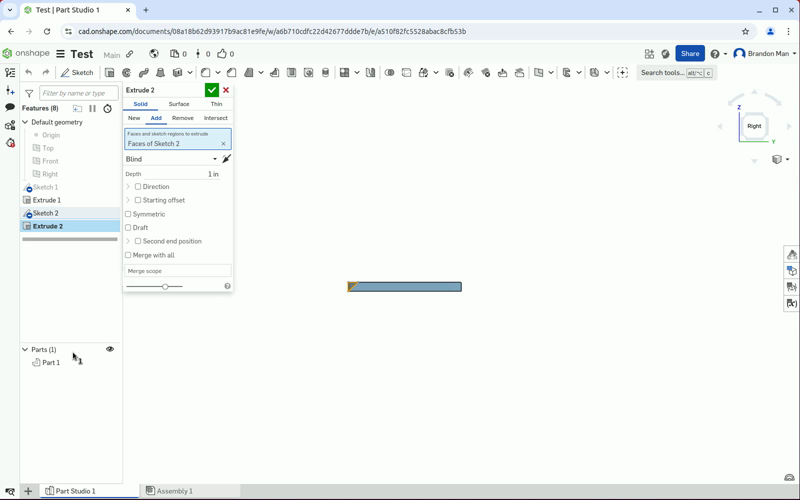
mouse_move(143, 106)
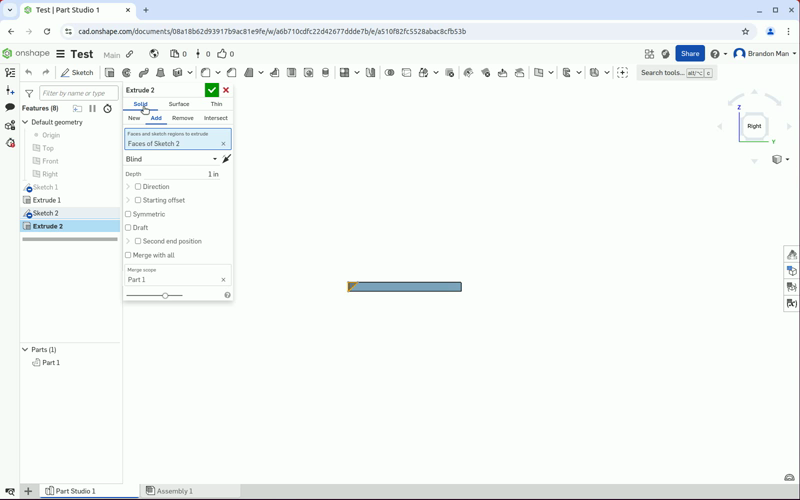
click(143, 106)
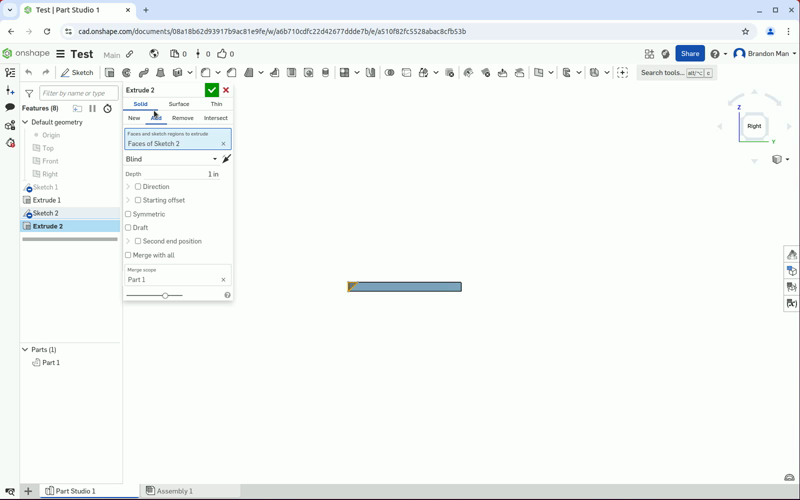
mouse_move(186, 120)
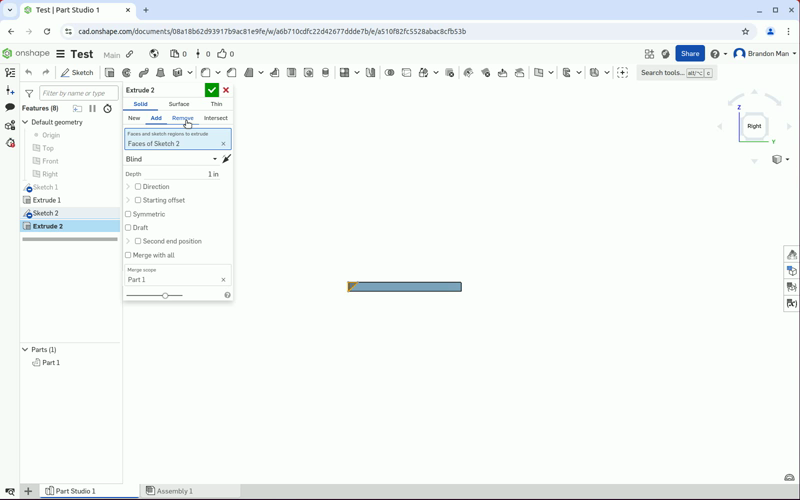
click(186, 120)
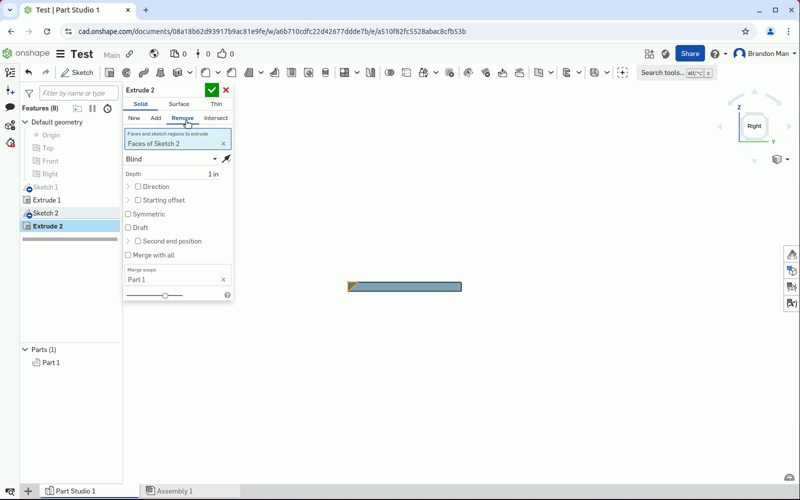
key(tab, 4)
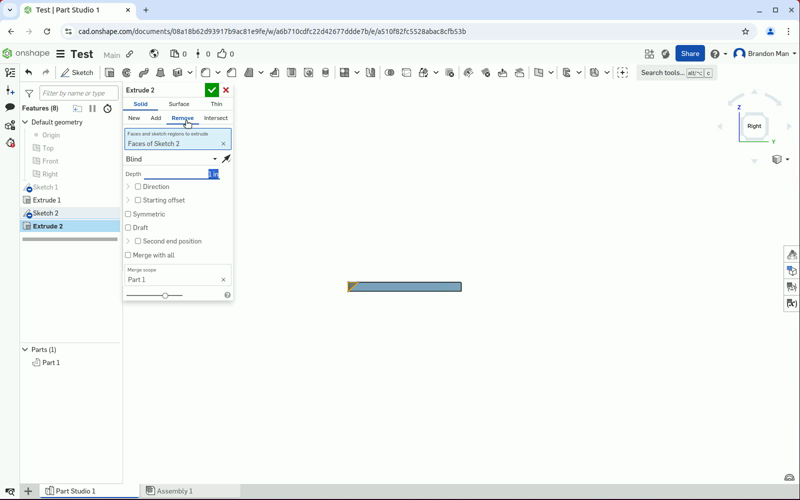
text(6.018)
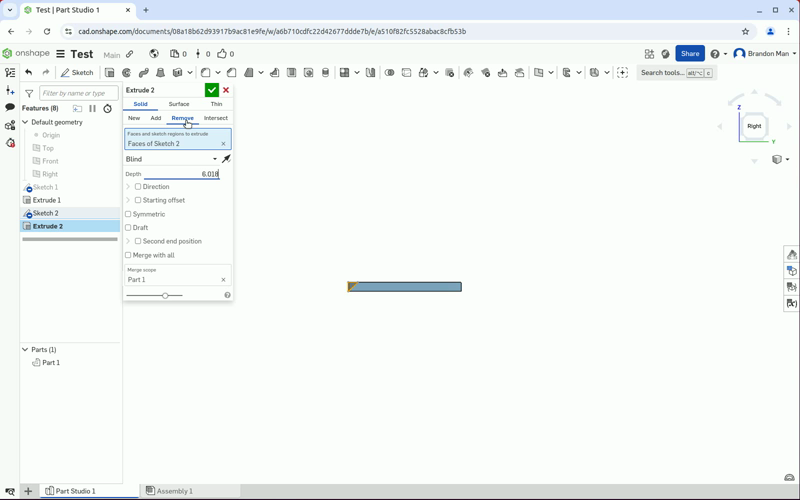
key(tab, 6)
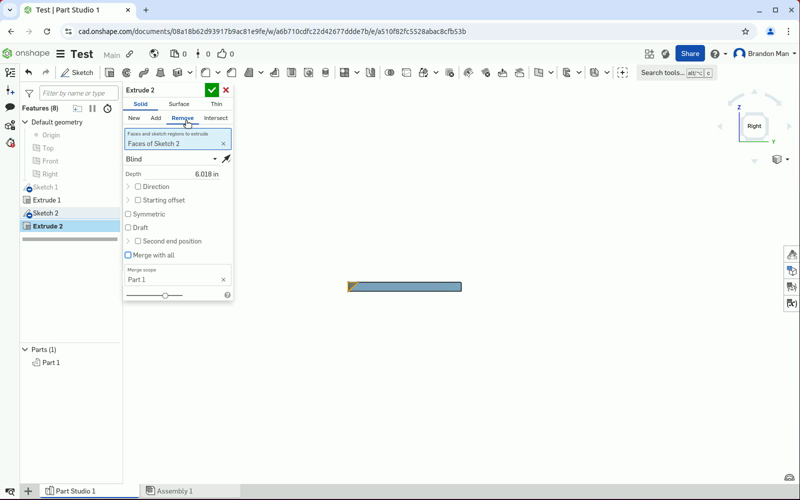
key(space)
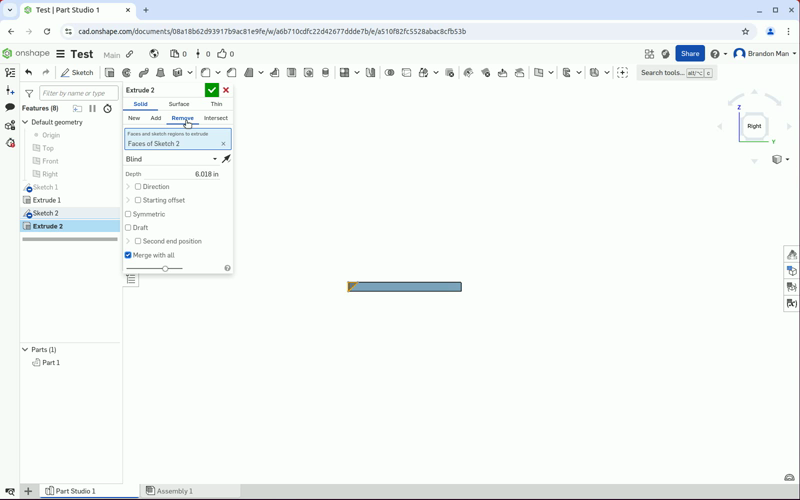
key(enter)
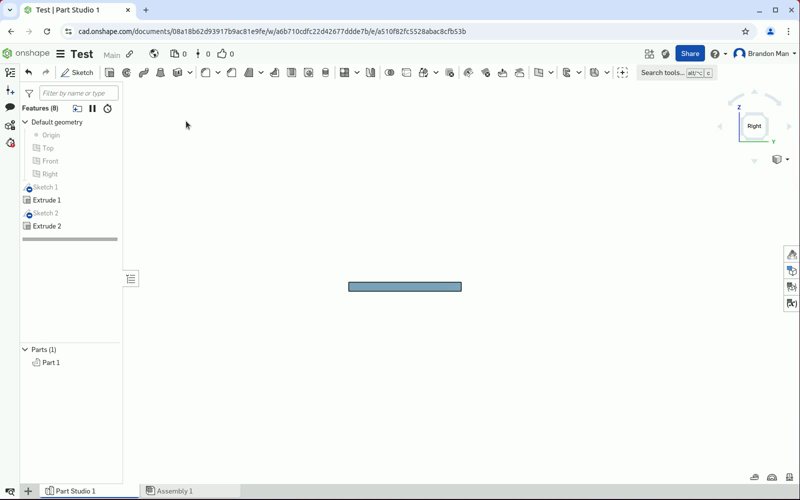
key(shift+h)
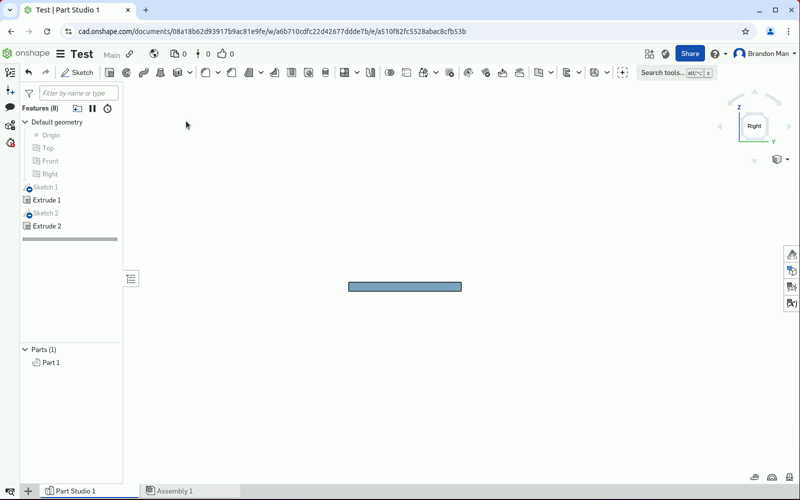
key(shift+h)
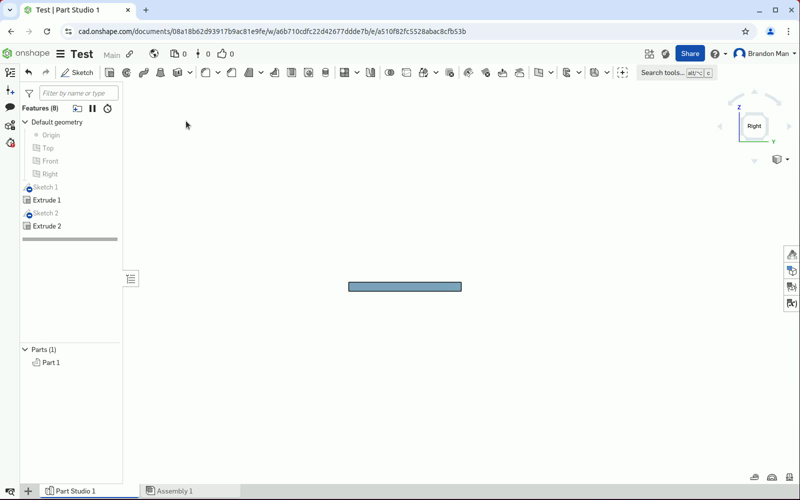
mouse_move(73, 189)
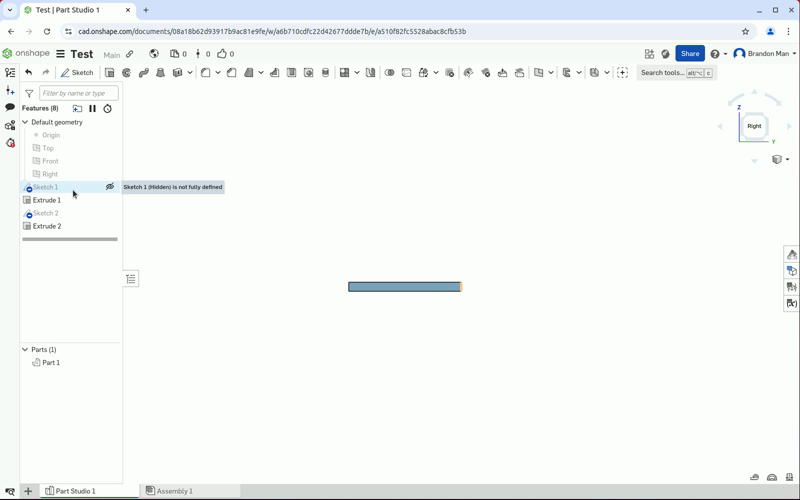
click(73, 189)
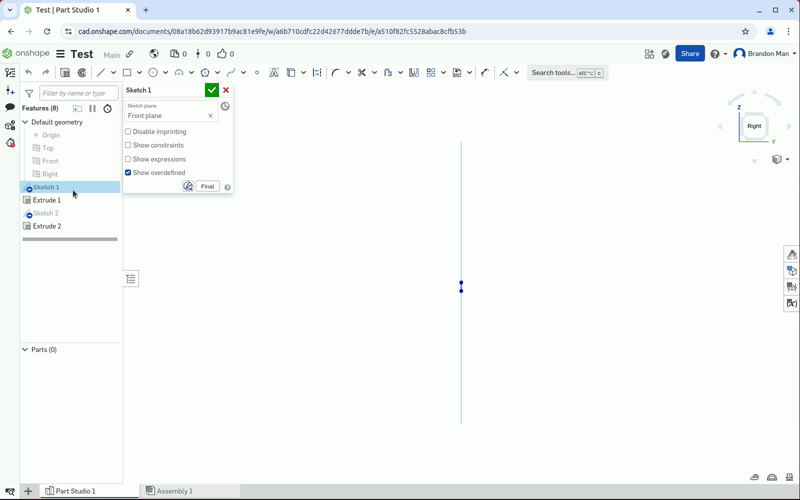
mouse_move(229, 92)
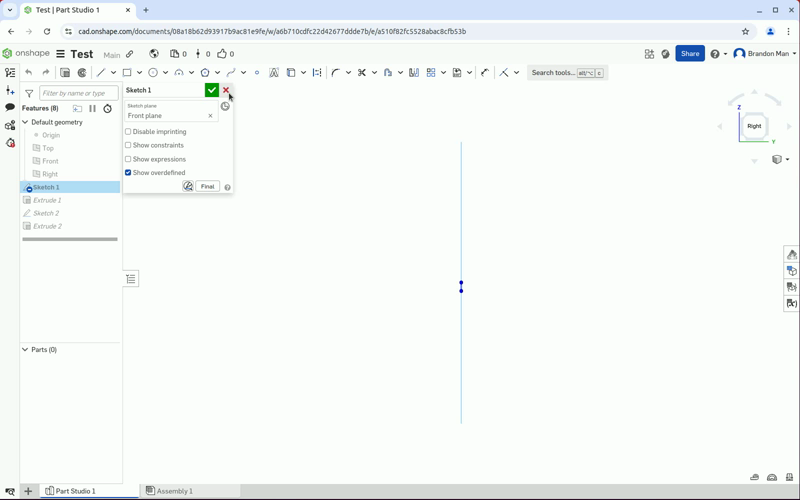
click(229, 92)
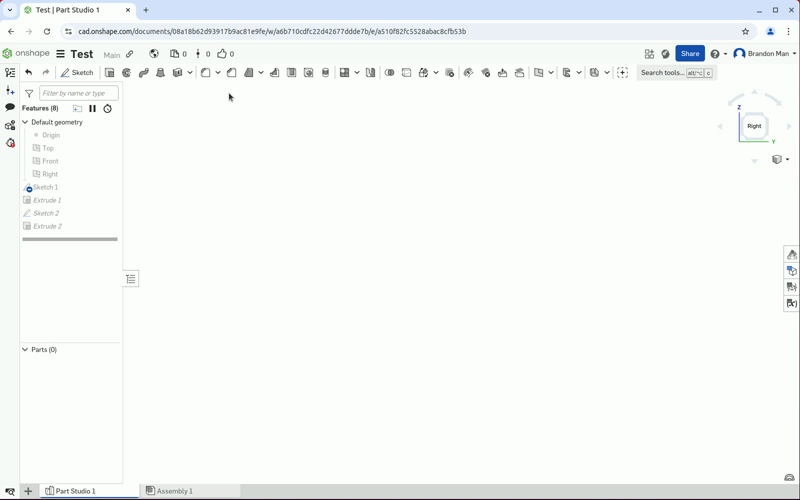
mouse_move(541, 75)
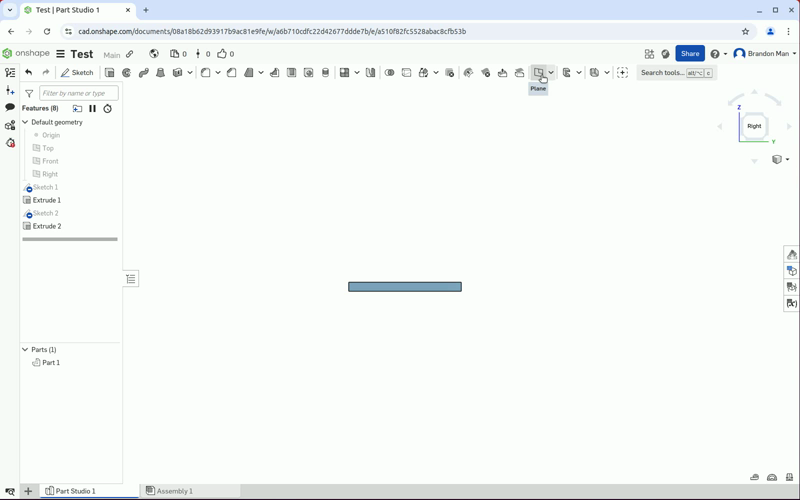
click(541, 75)
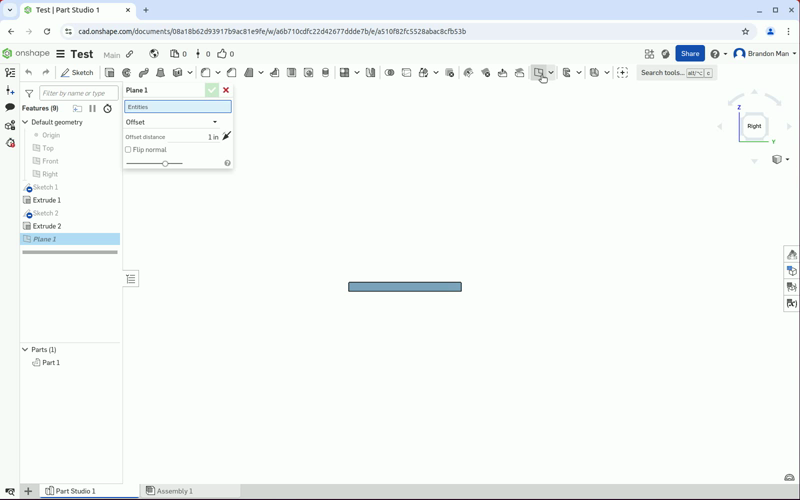
mouse_move(73, 176)
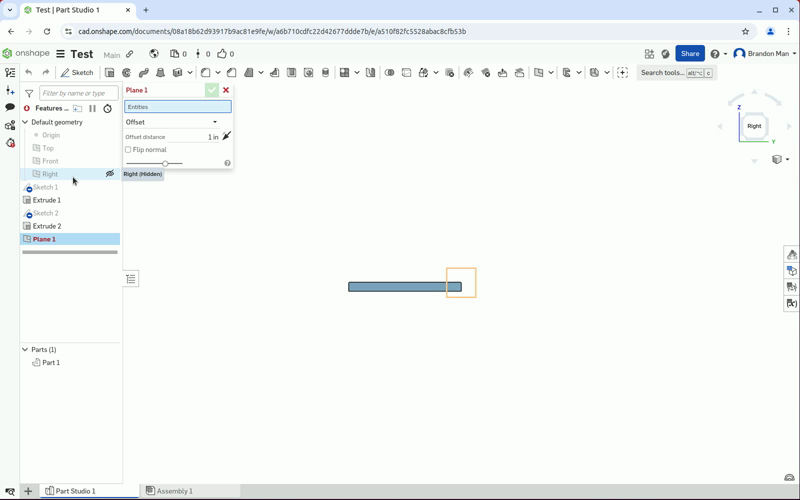
click(73, 176)
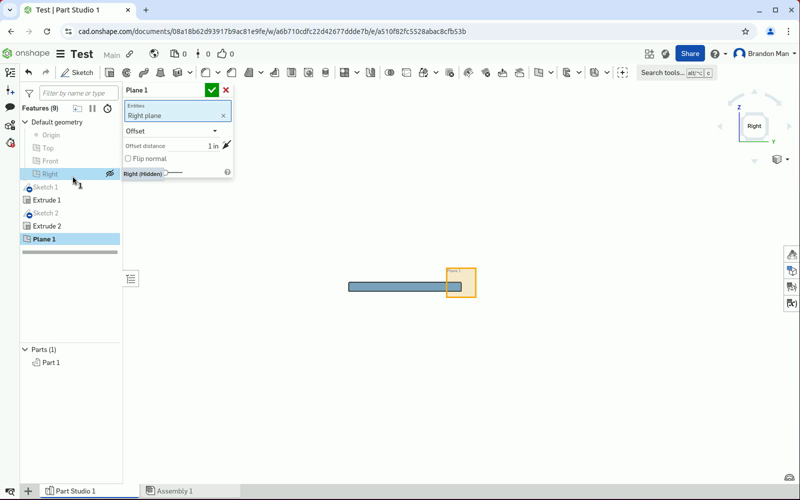
key(tab, 2)
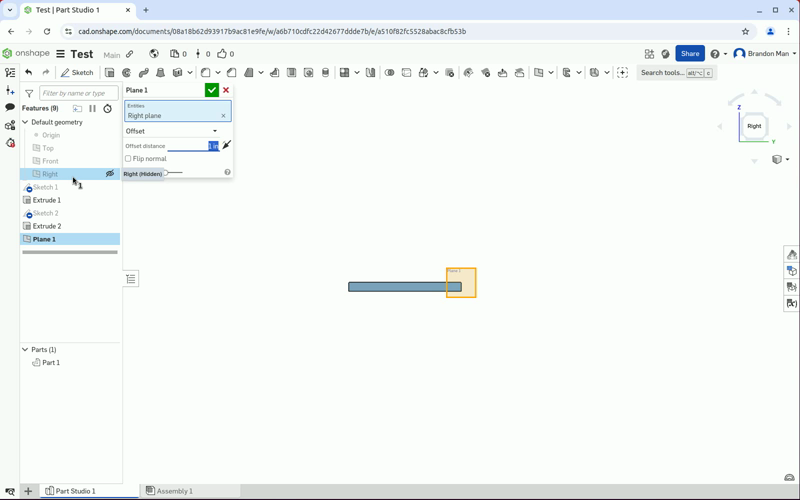
text(3.605)
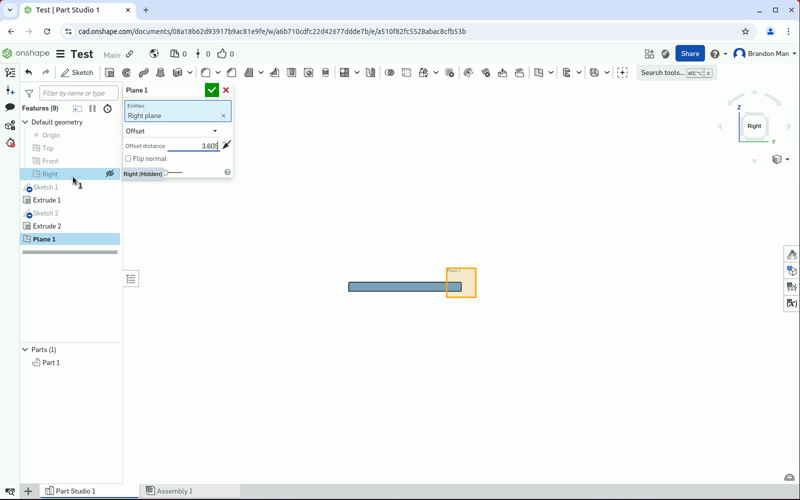
key(enter, 2)
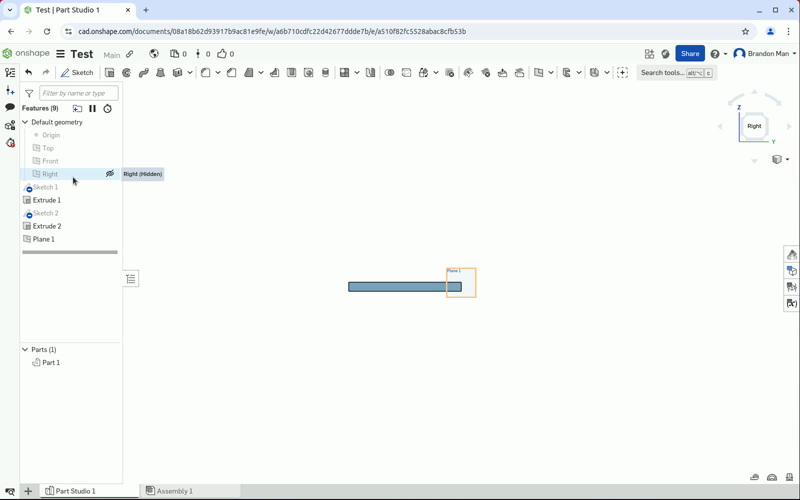
key(shift+s)
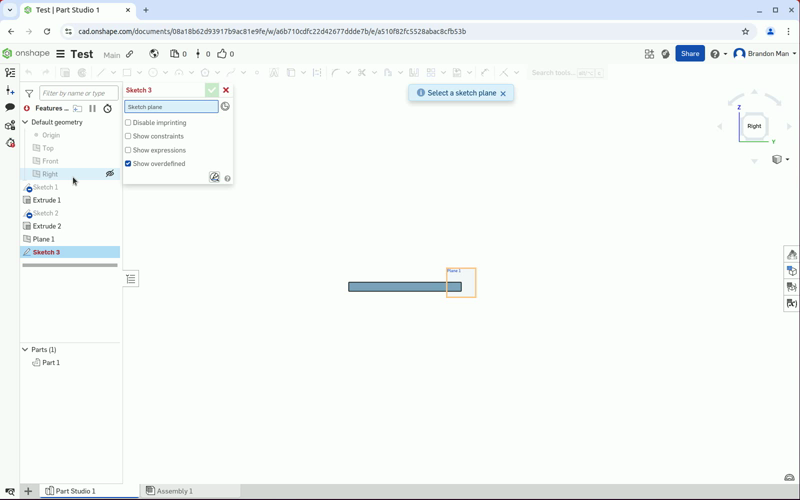
mouse_move(73, 241)
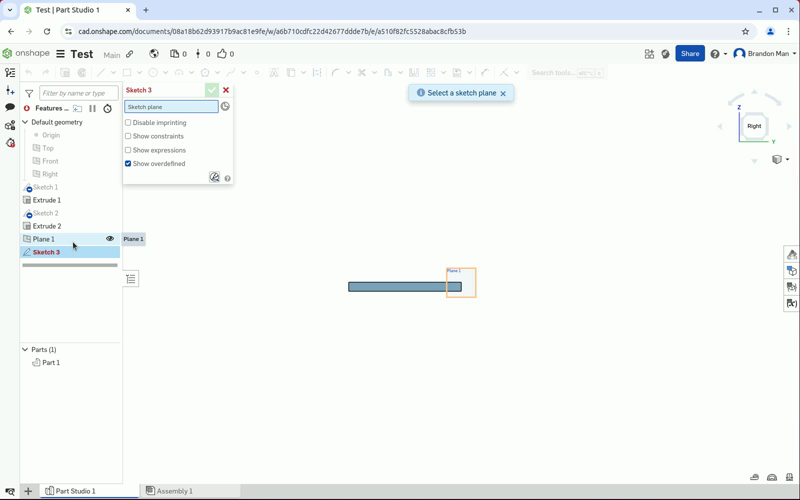
click(73, 241)
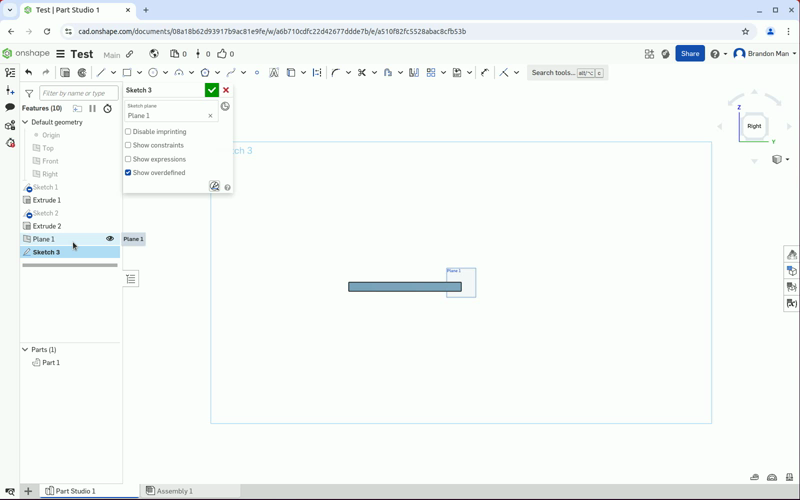
mouse_move(73, 352)
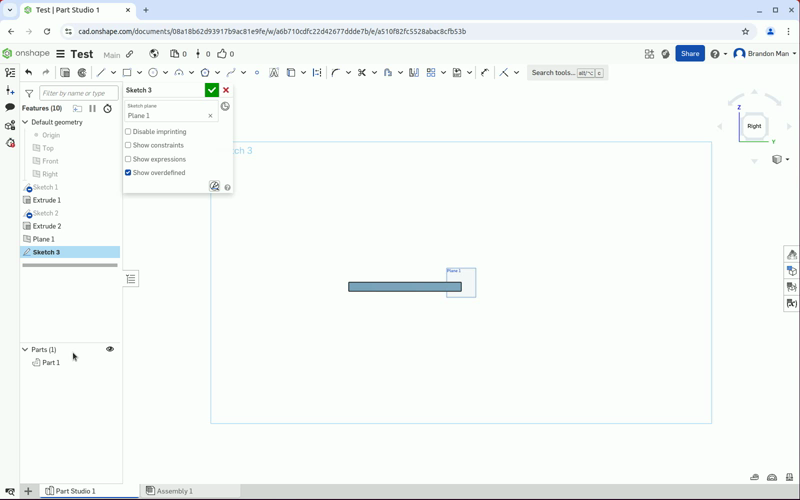
key(y)
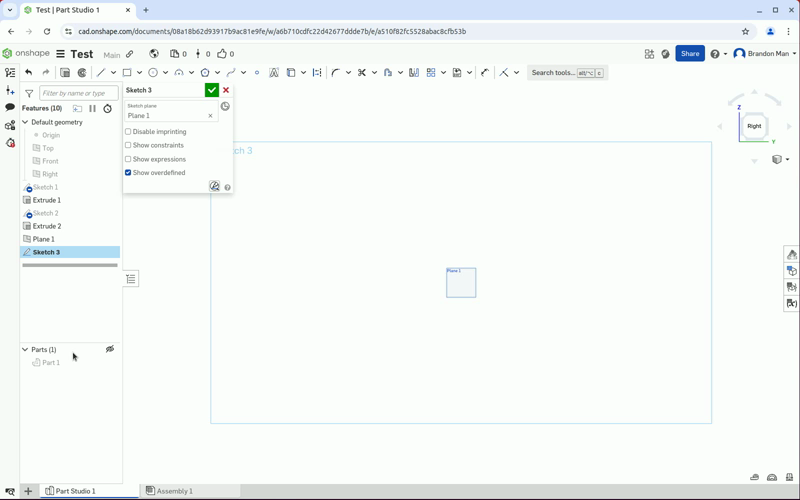
key(l)
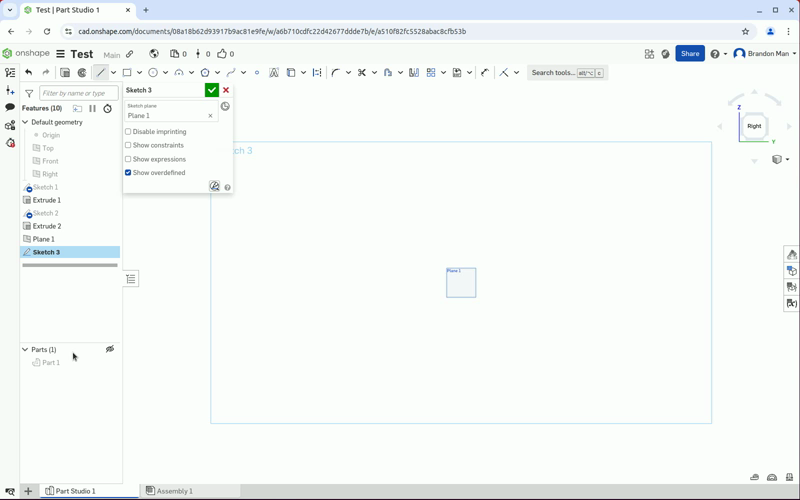
key_down(shift)
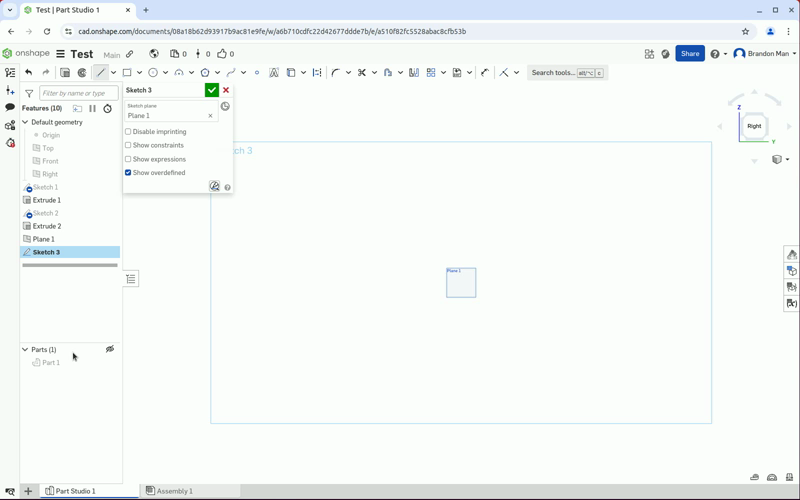
mouse_move(348, 291)
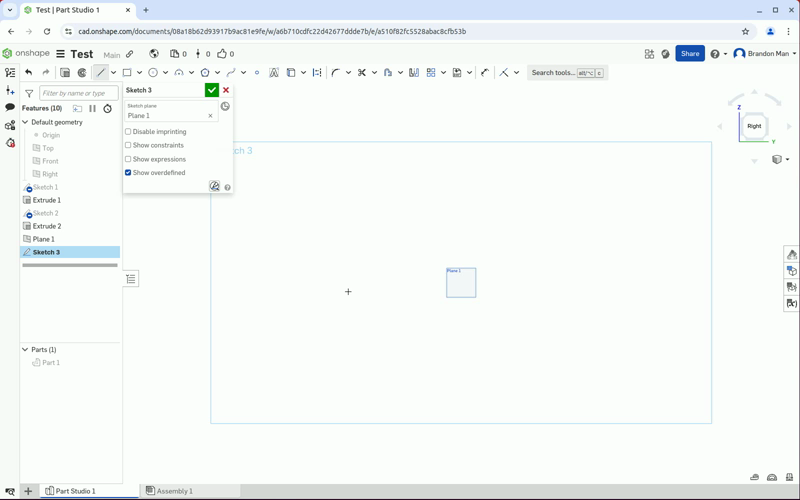
click(348, 291)
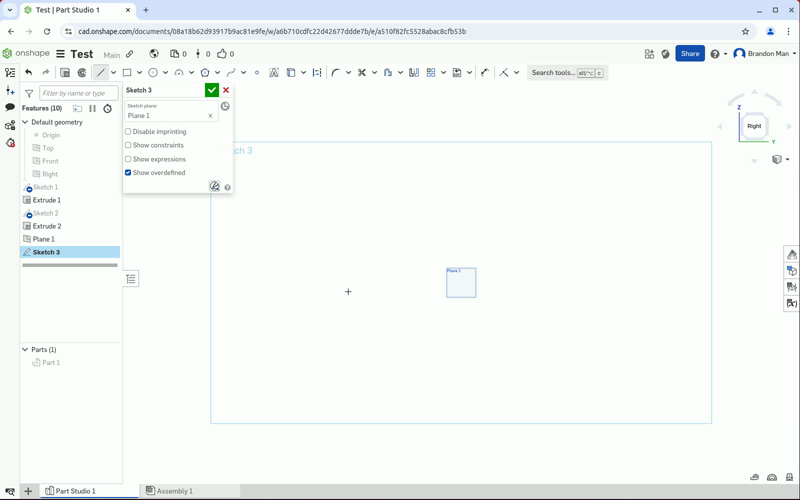
key_up(shift)
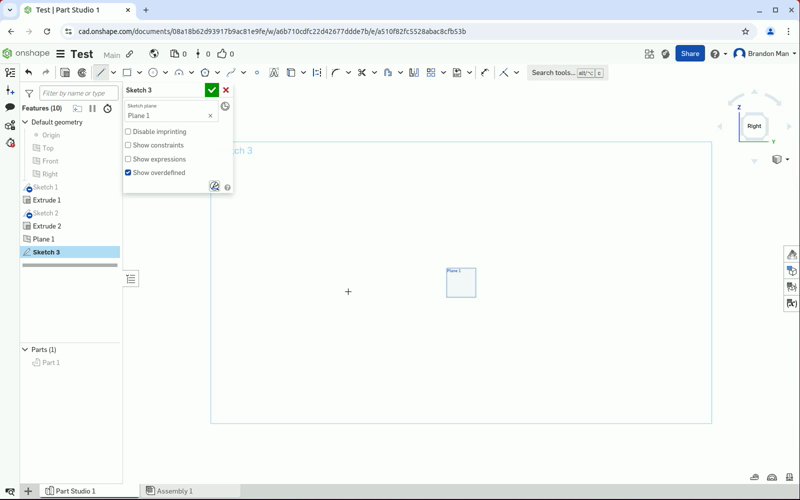
key_down(shift)
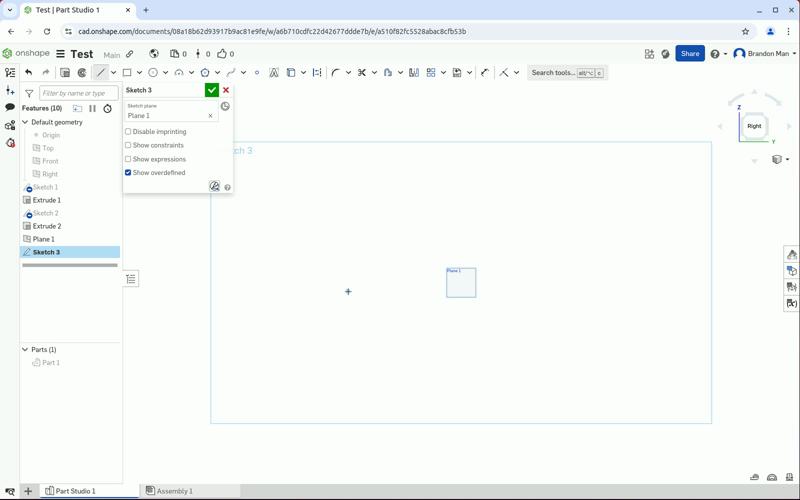
mouse_move(378, 291)
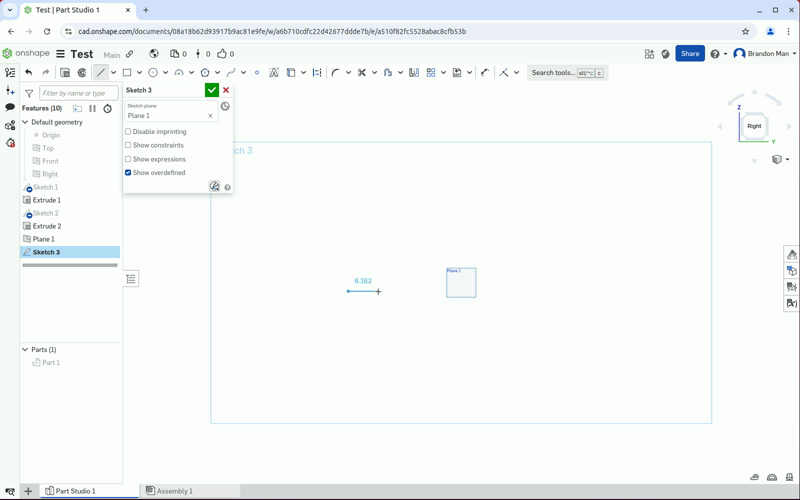
mouse_move(357, 282)
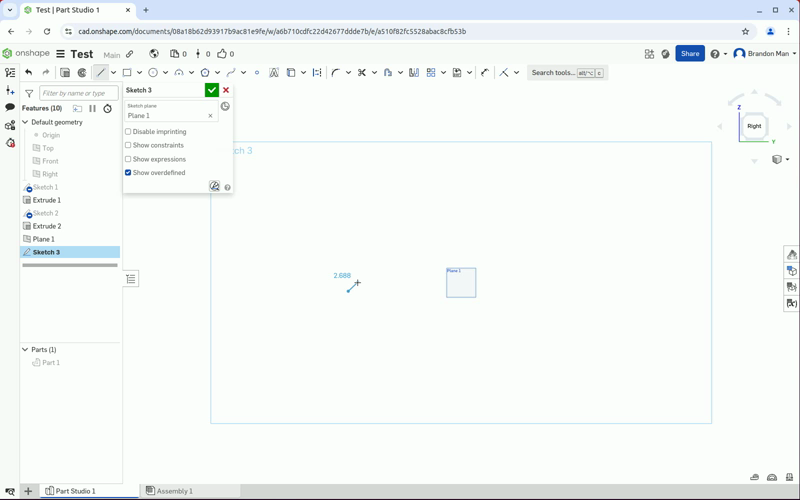
click(357, 282)
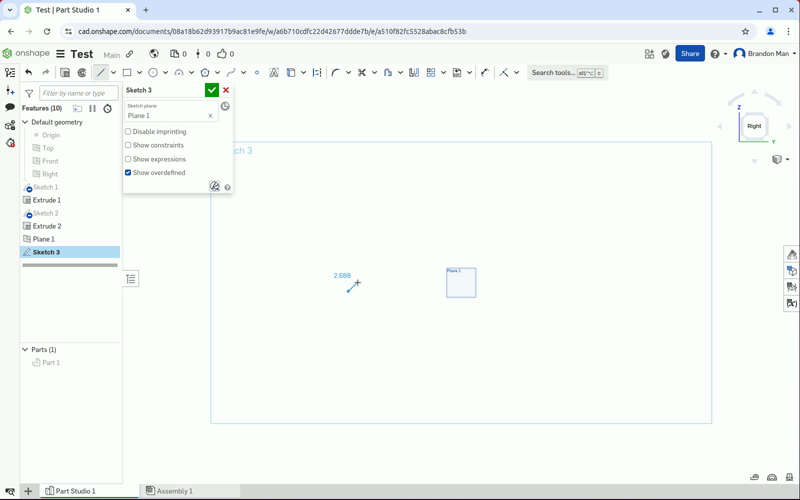
key_up(shift)
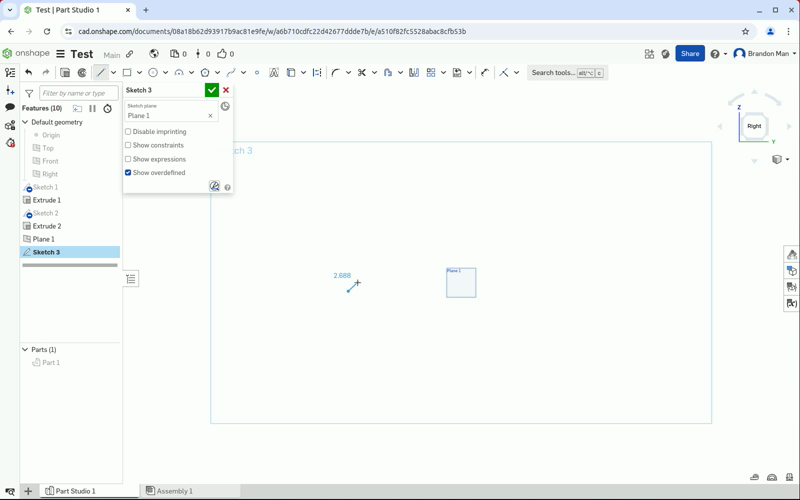
key_down(shift)
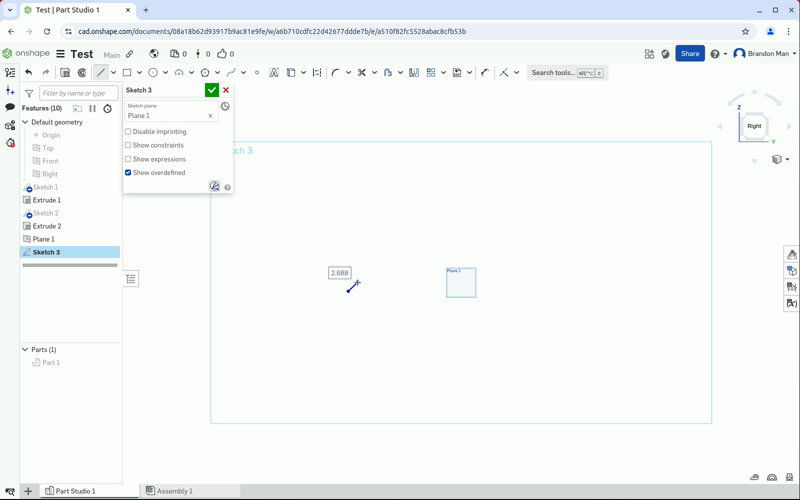
mouse_move(387, 282)
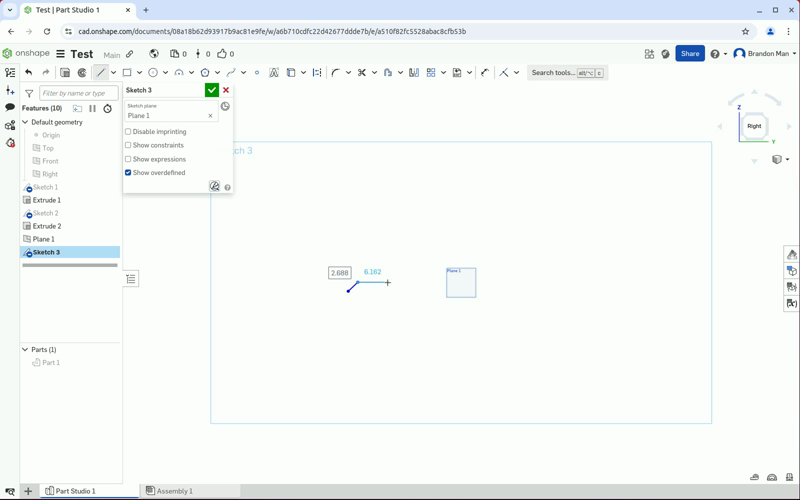
mouse_move(348, 282)
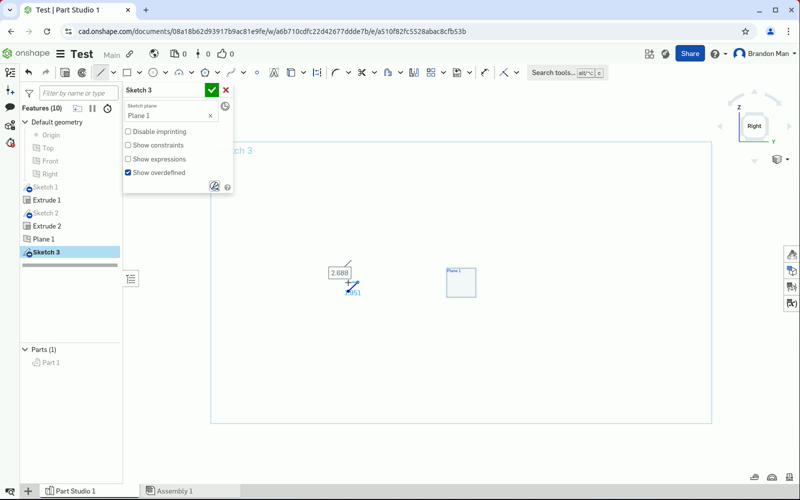
click(348, 282)
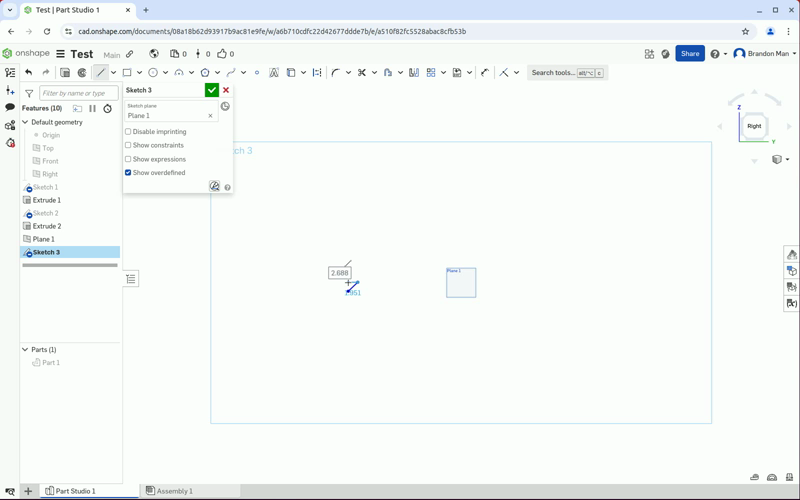
key_up(shift)
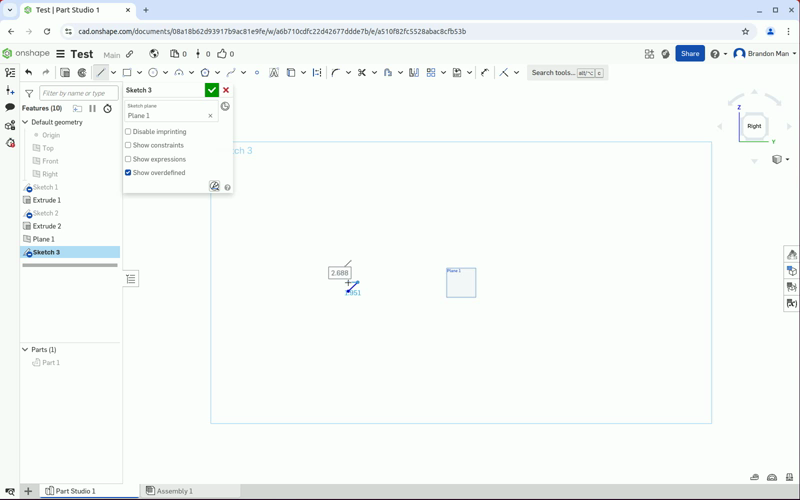
mouse_move(378, 282)
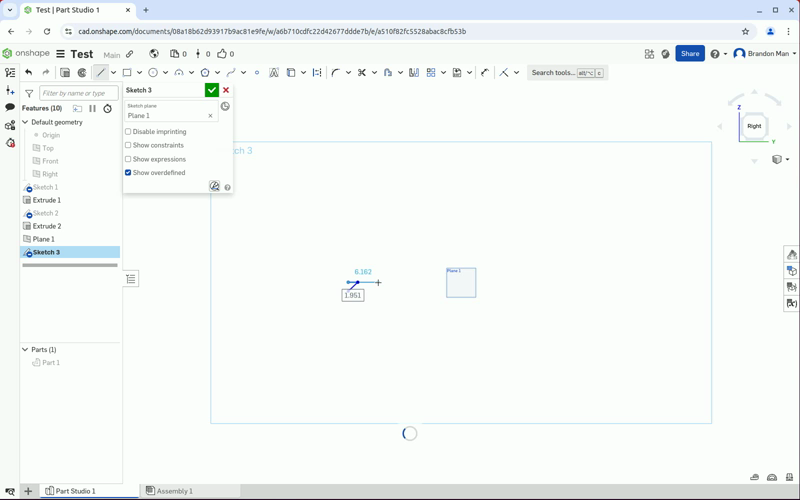
key_down(shift)
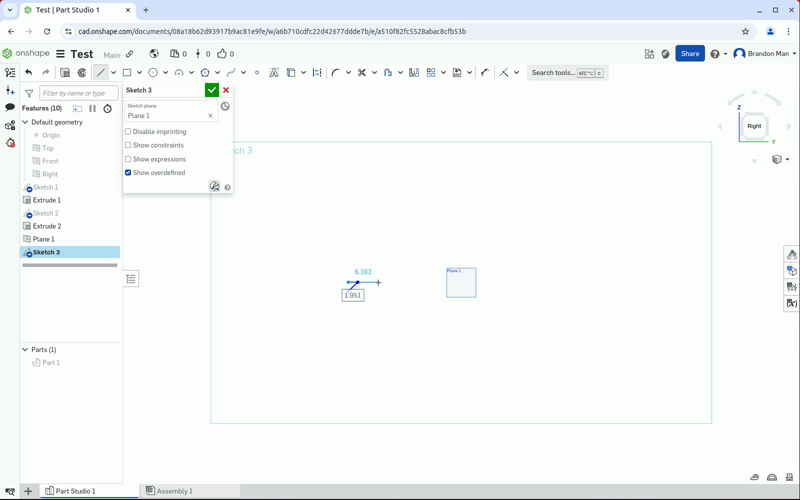
mouse_move(348, 291)
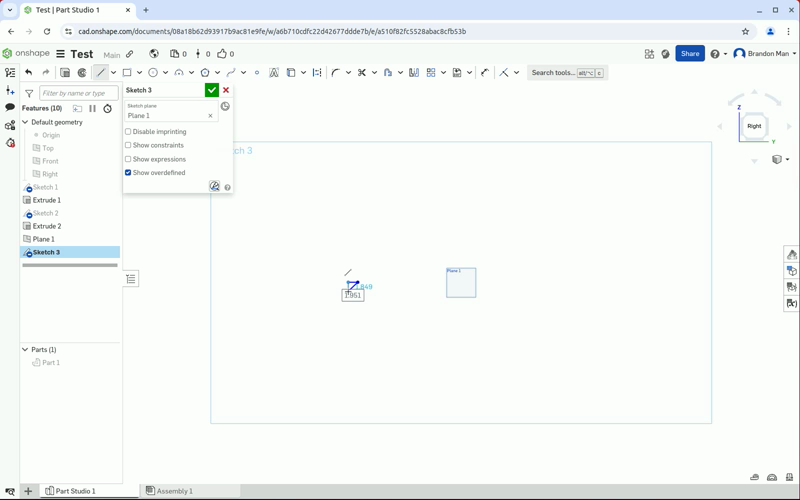
key_up(shift)
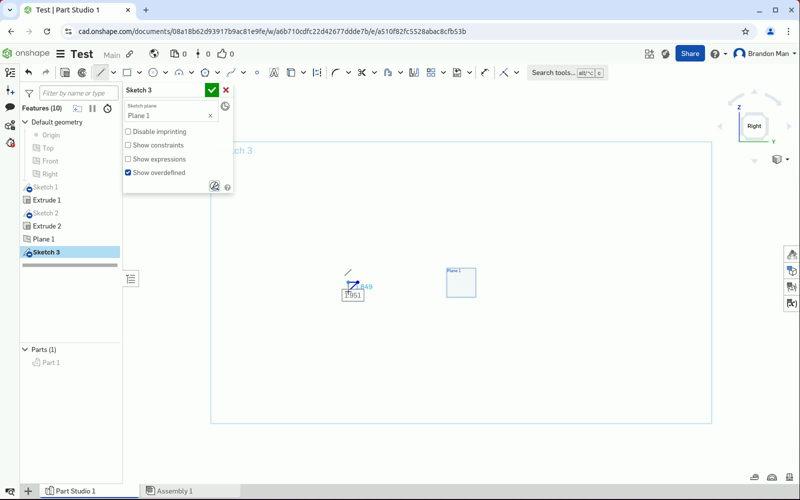
click(348, 291)
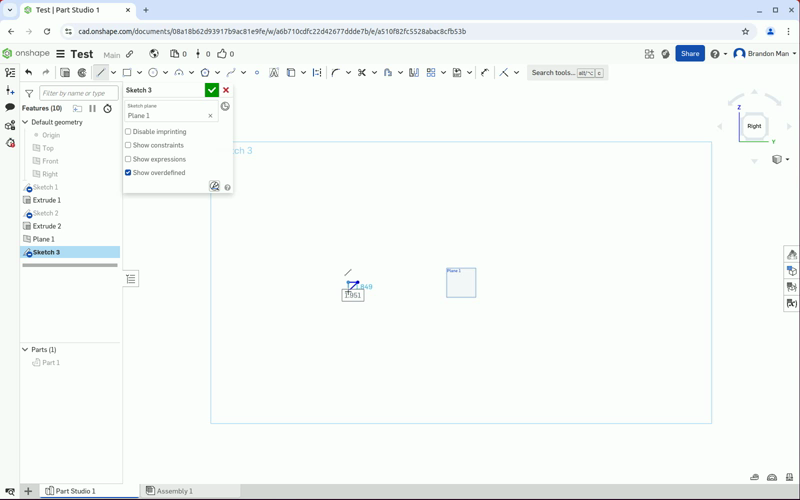
key(esc)
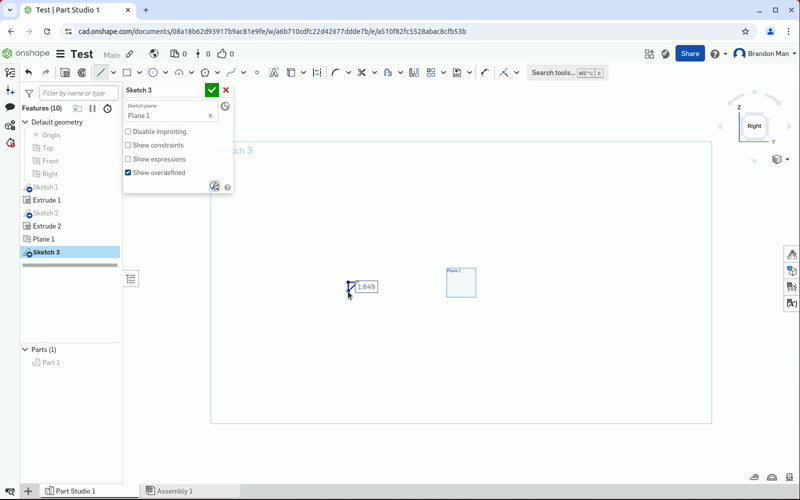
mouse_move(348, 285)
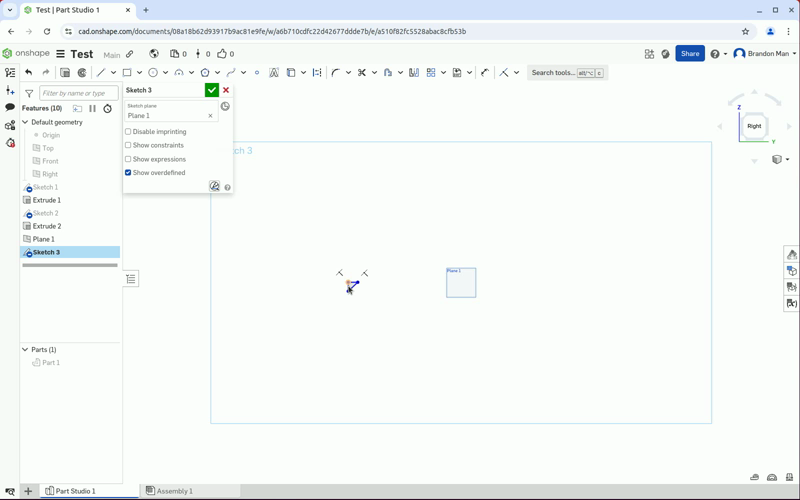
scroll(6)
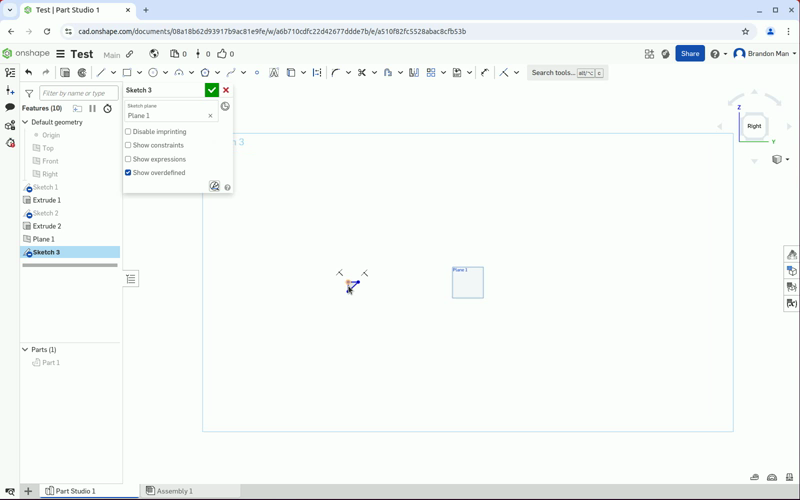
scroll(6)
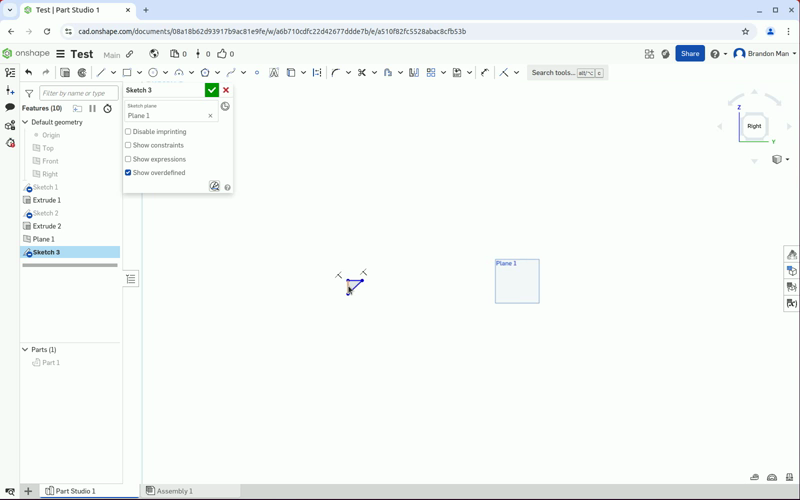
scroll(6)
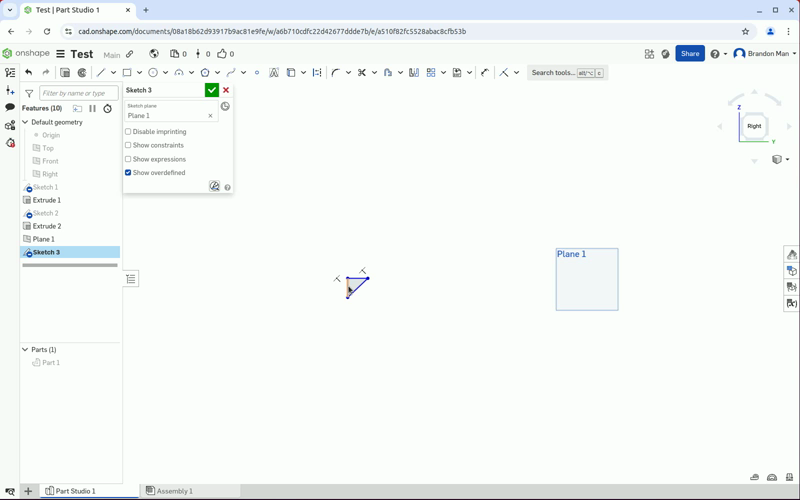
scroll(6)
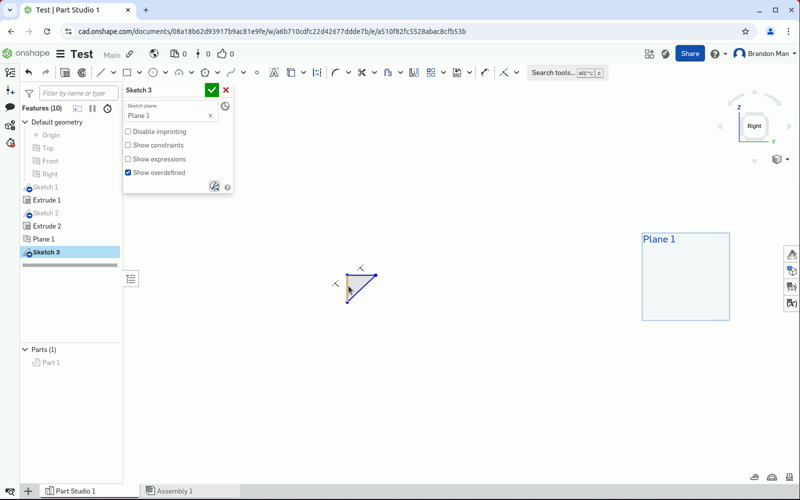
scroll(6)
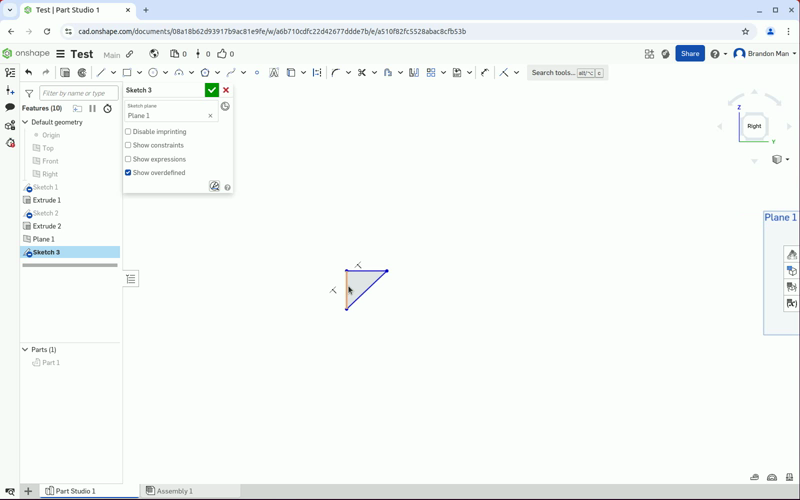
scroll(6)
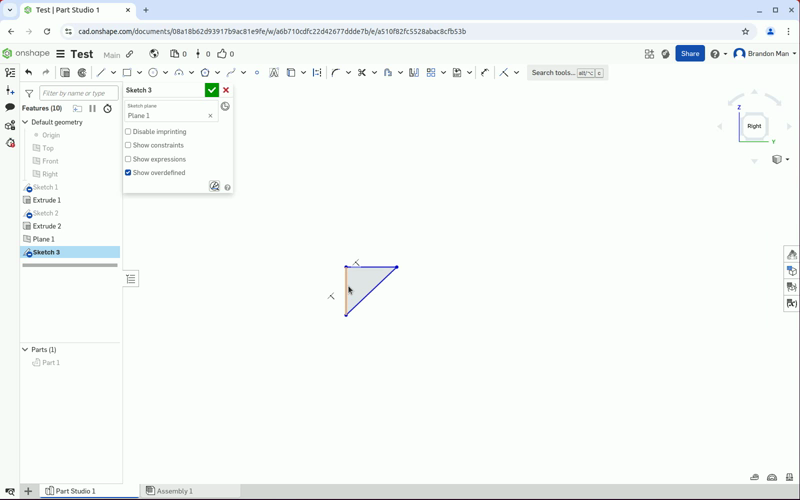
scroll(6)
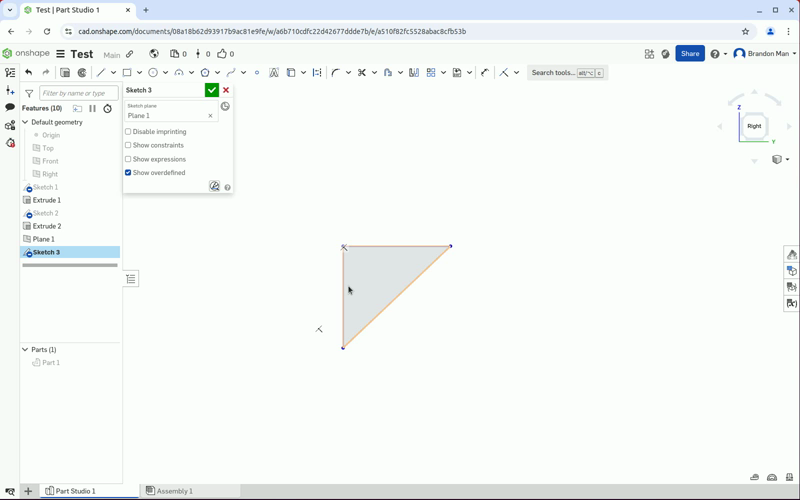
click(348, 285)
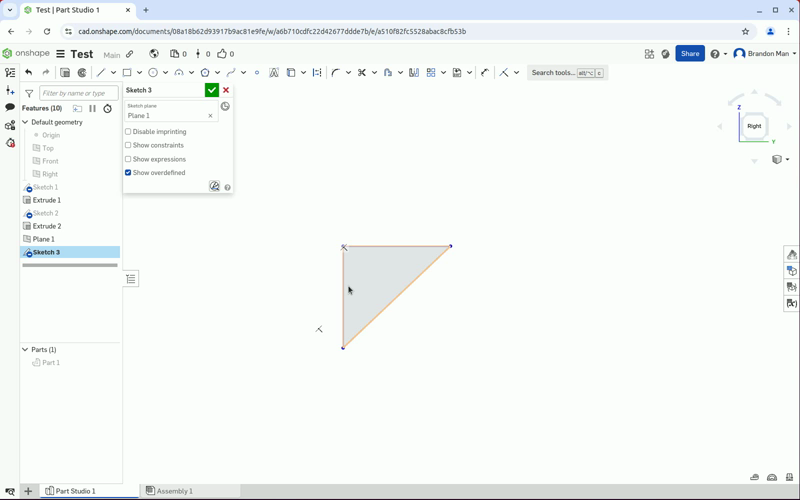
scroll(-6)
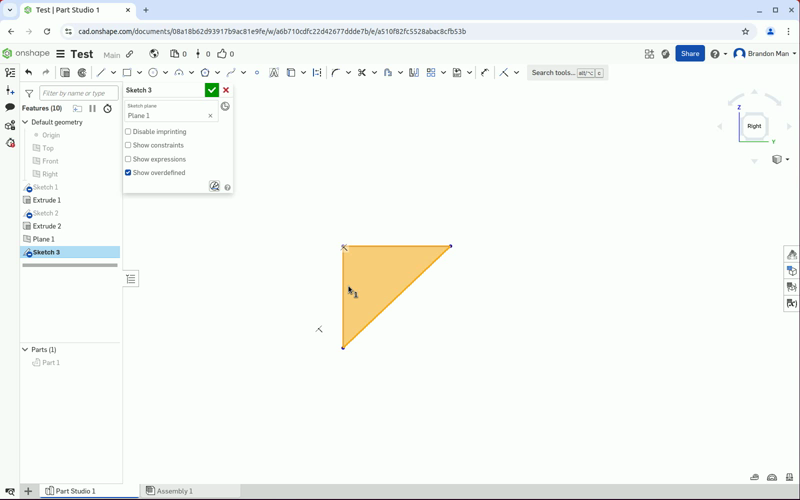
scroll(-6)
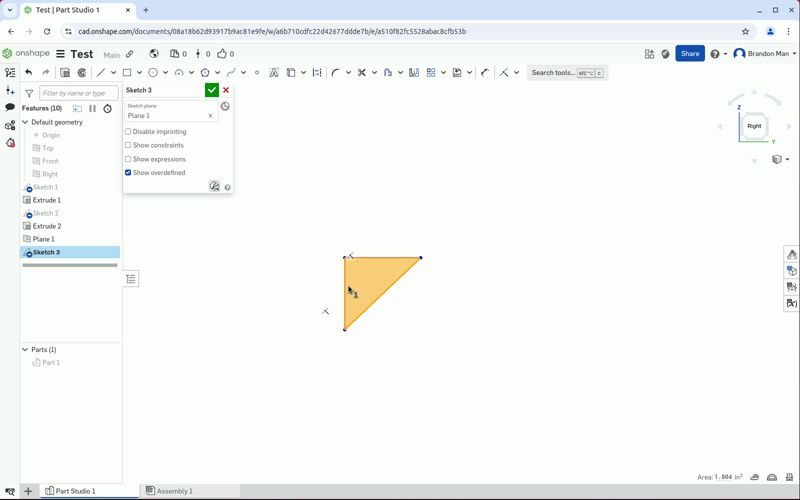
scroll(-6)
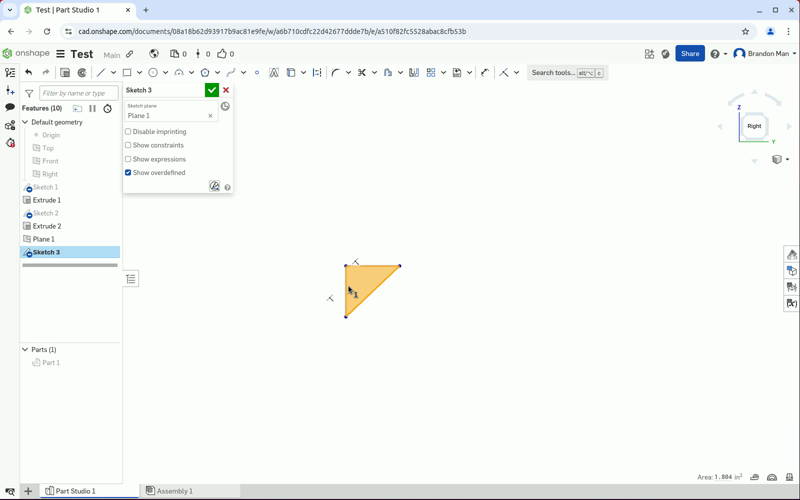
scroll(-6)
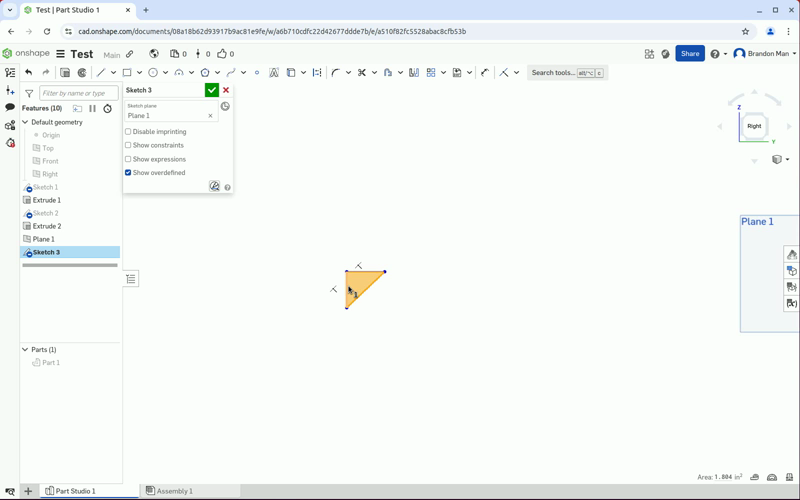
scroll(-6)
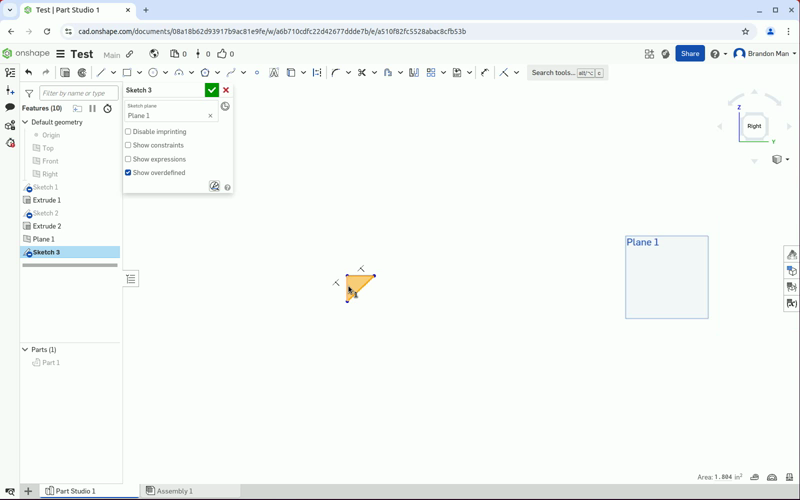
scroll(-6)
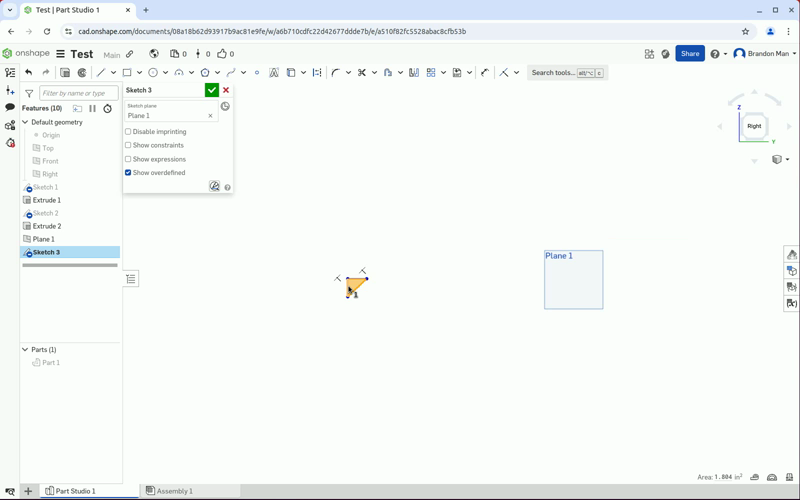
scroll(-6)
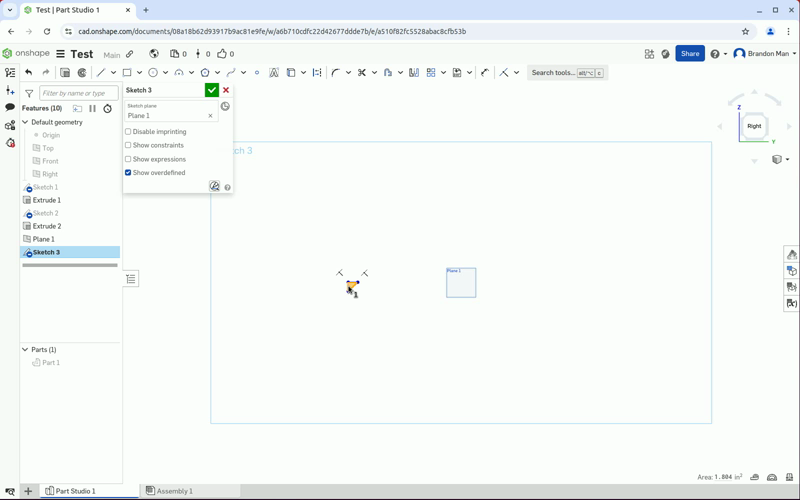
mouse_move(73, 352)
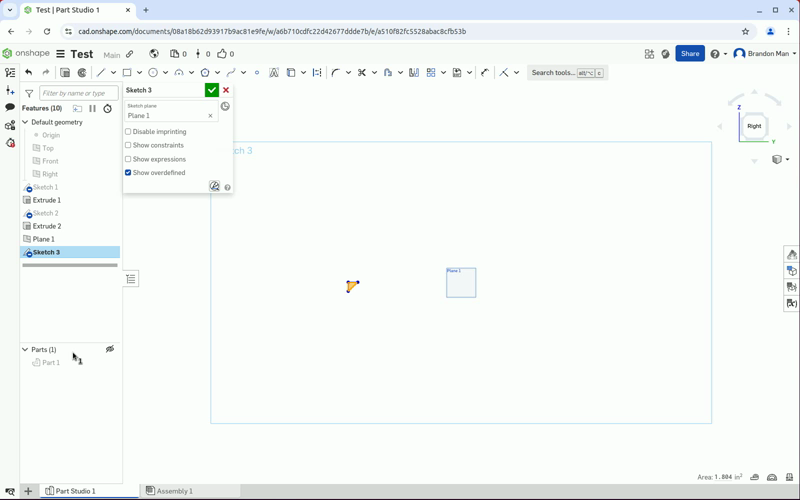
key(shift+y)
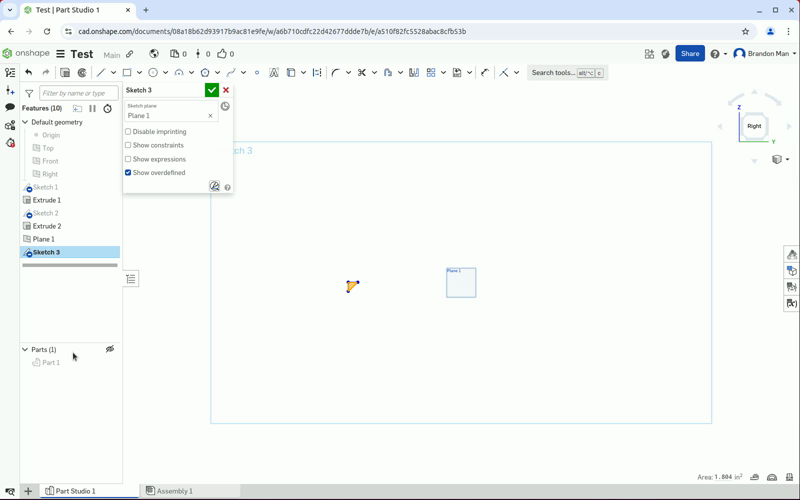
key(shift+e)
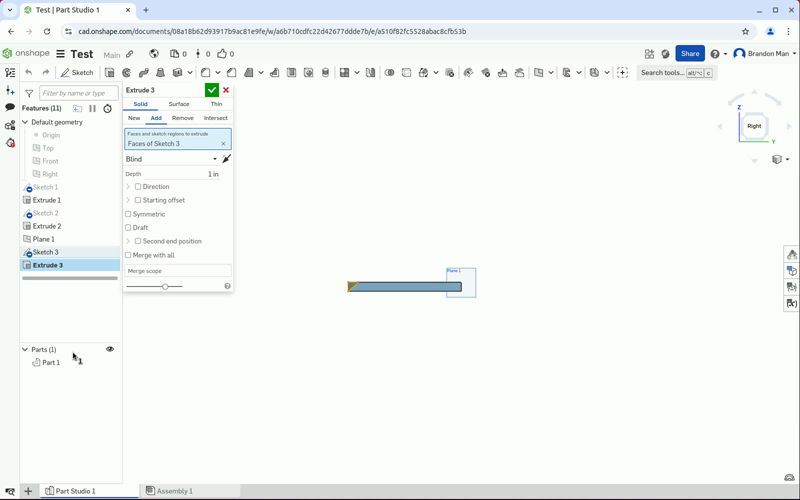
mouse_move(143, 106)
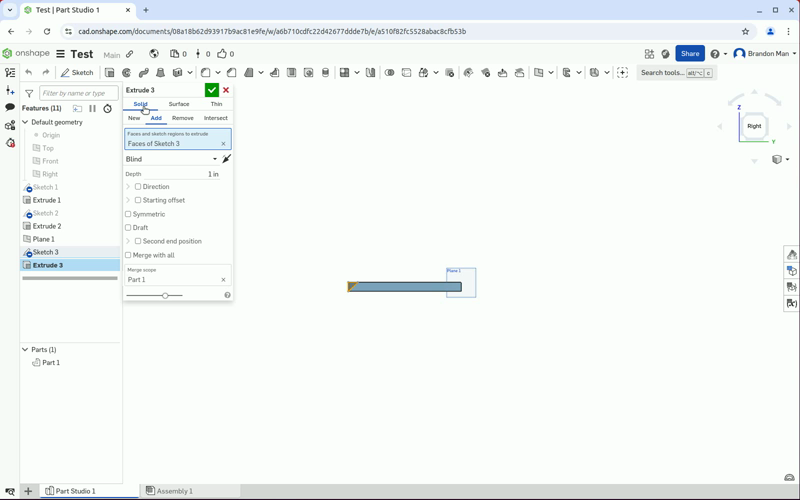
click(143, 106)
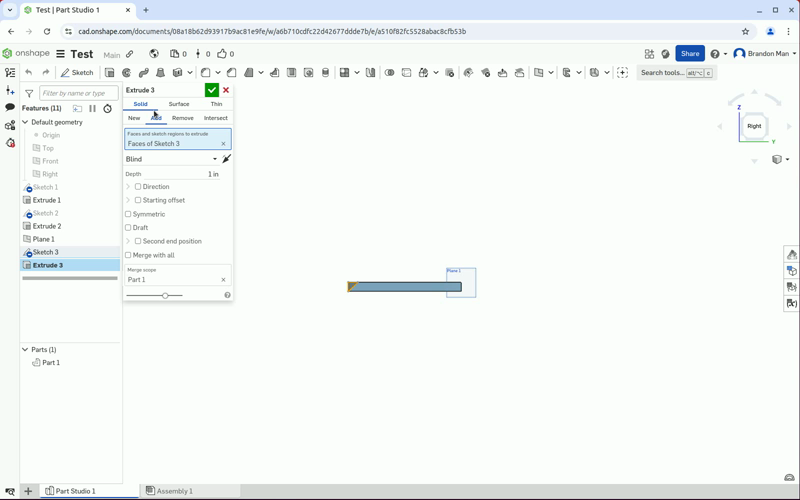
mouse_move(186, 120)
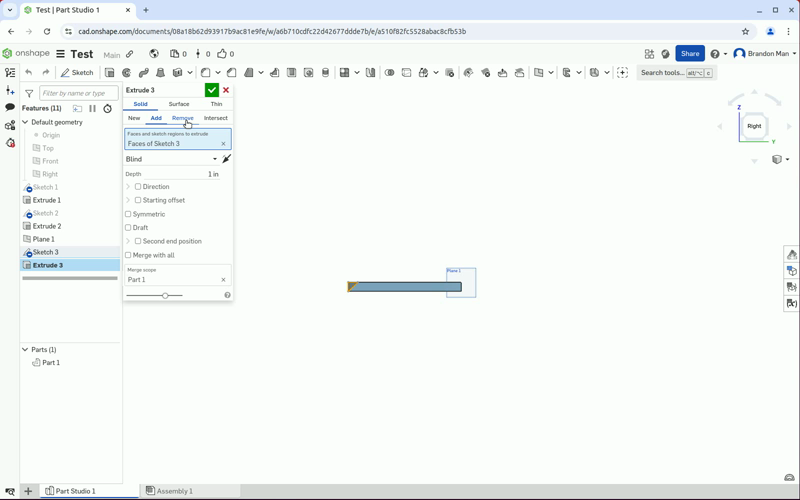
click(186, 120)
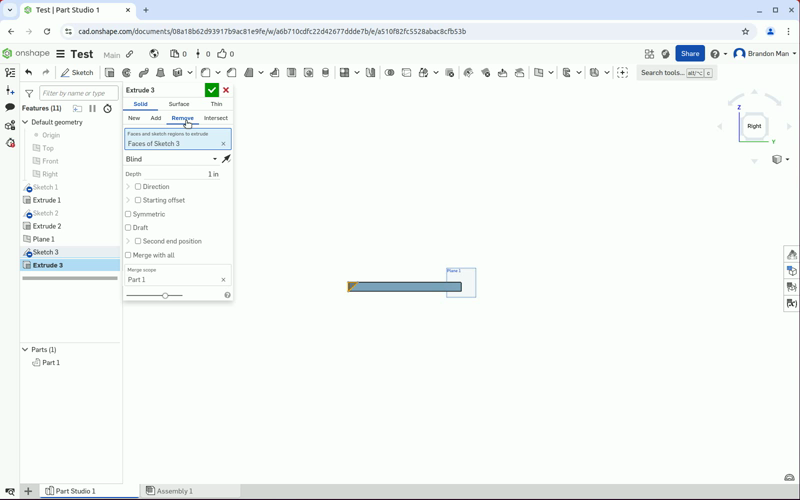
key(tab, 4)
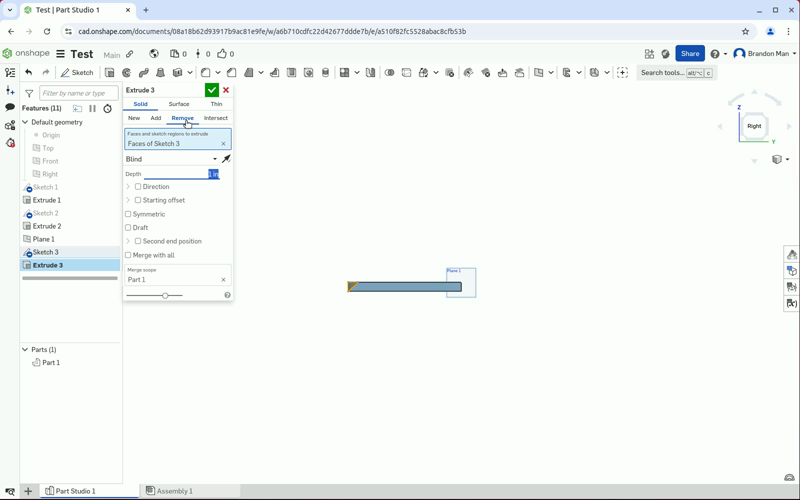
text(4.092)
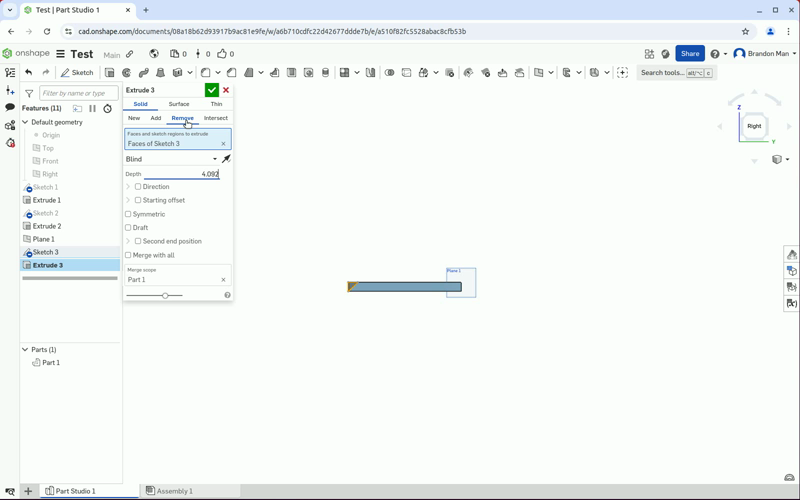
key(tab, 6)
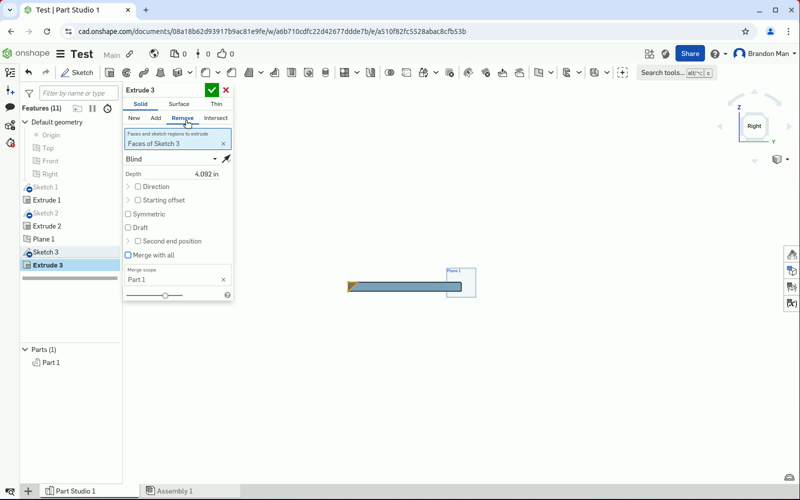
key(space)
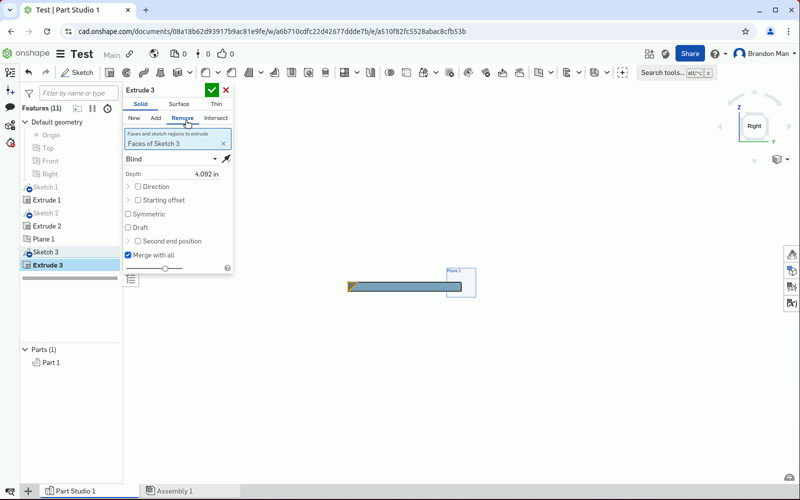
key(enter)
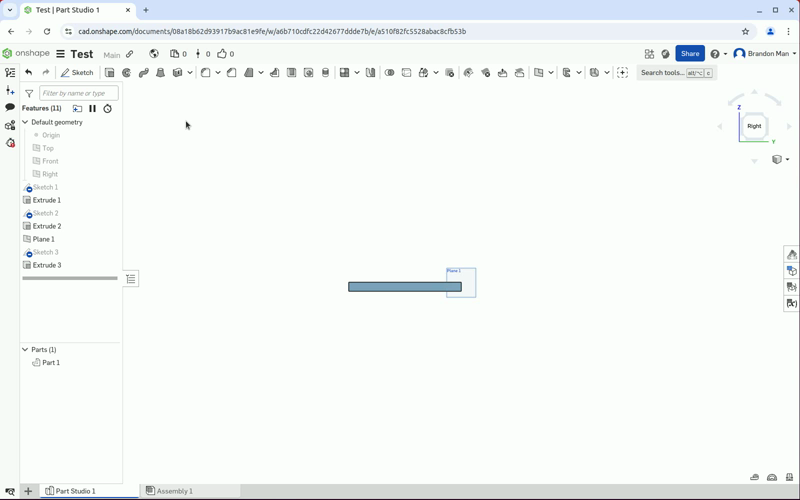
key(shift+h)
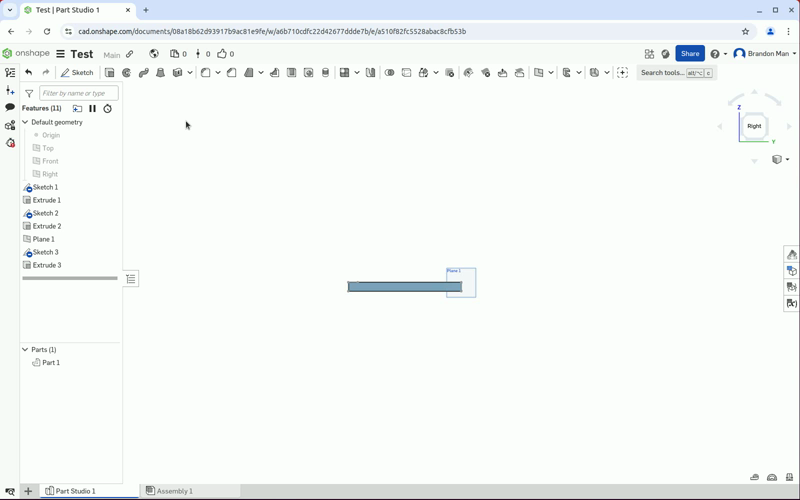
key(shift+h)
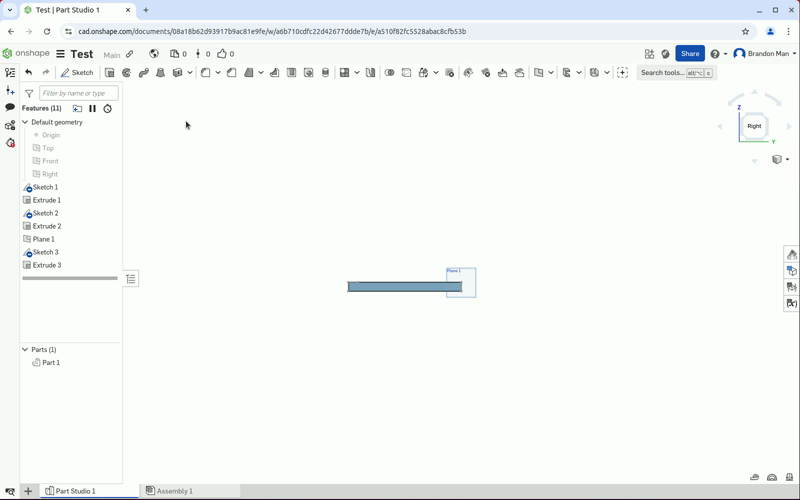
key(shift+7)
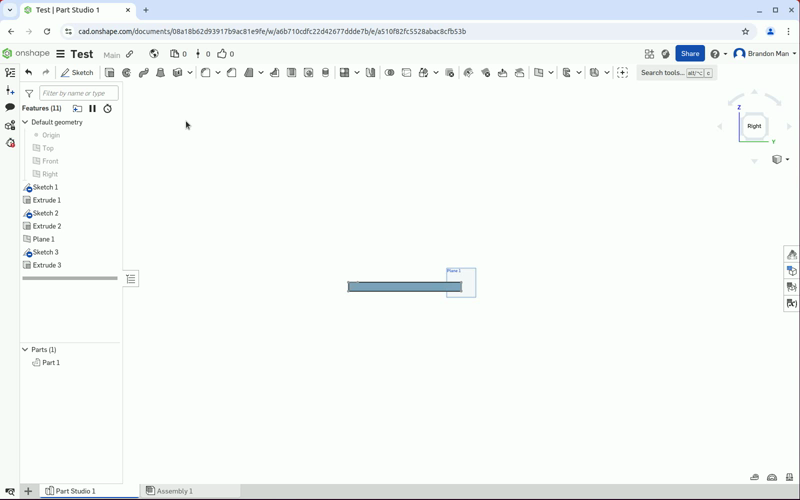
key(right, 2)
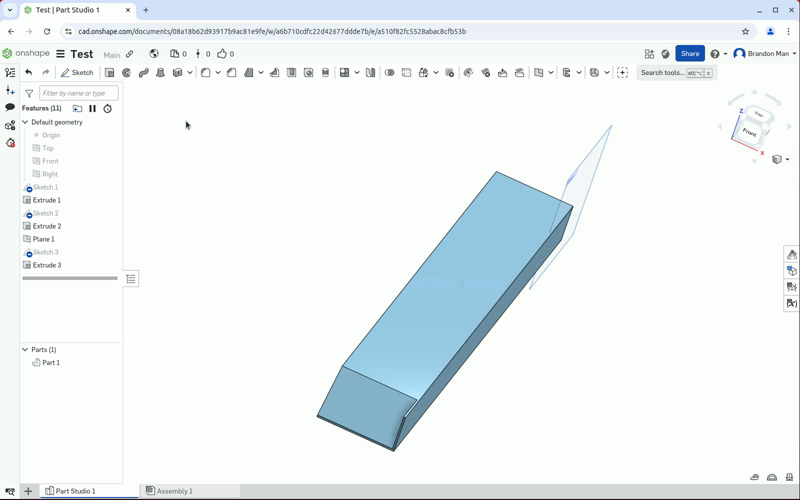
key(down, 2)
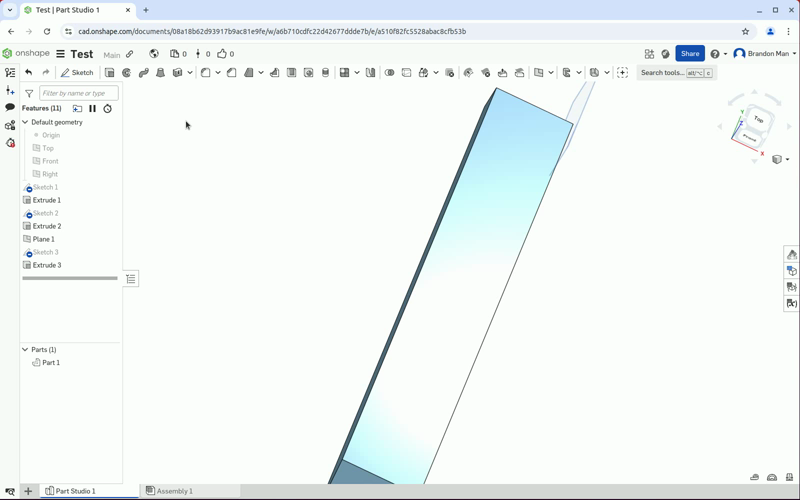
key(up, 2)
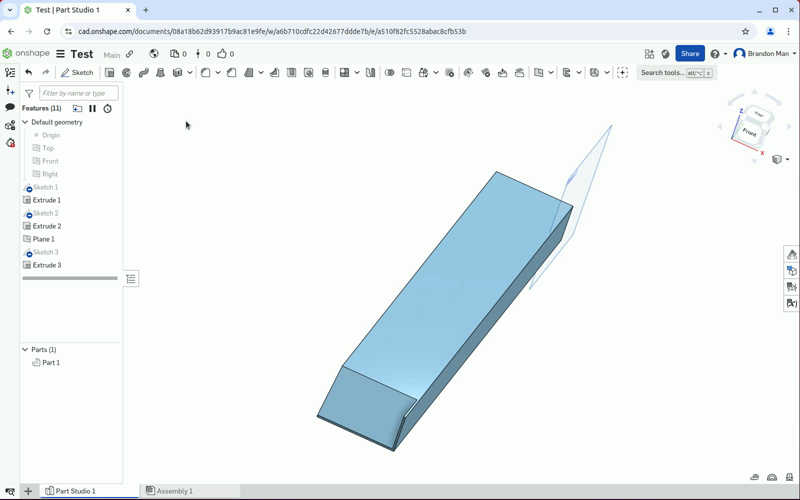
key(left, 2)
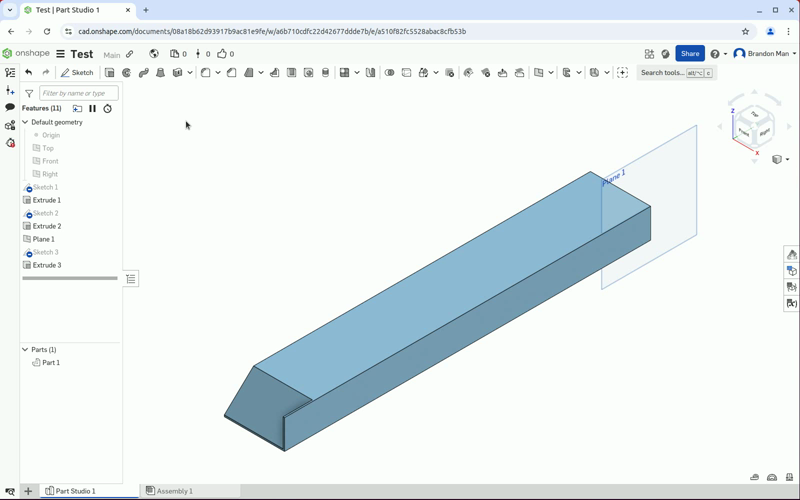
mouse_move(73, 189)
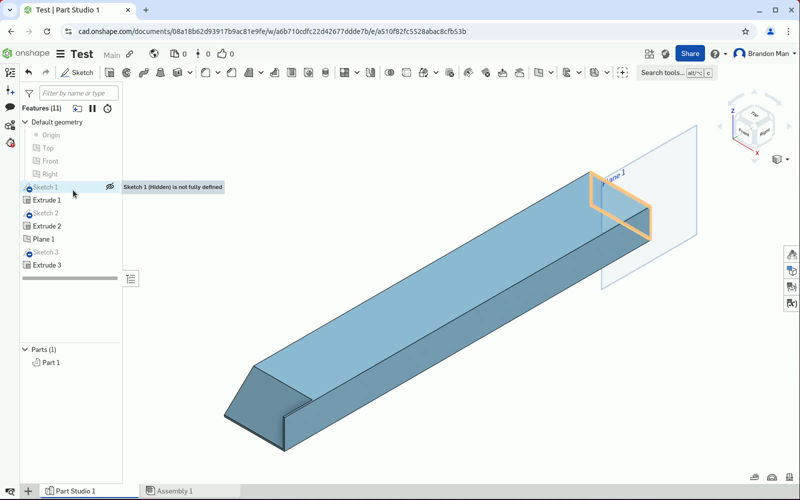
click(73, 189)